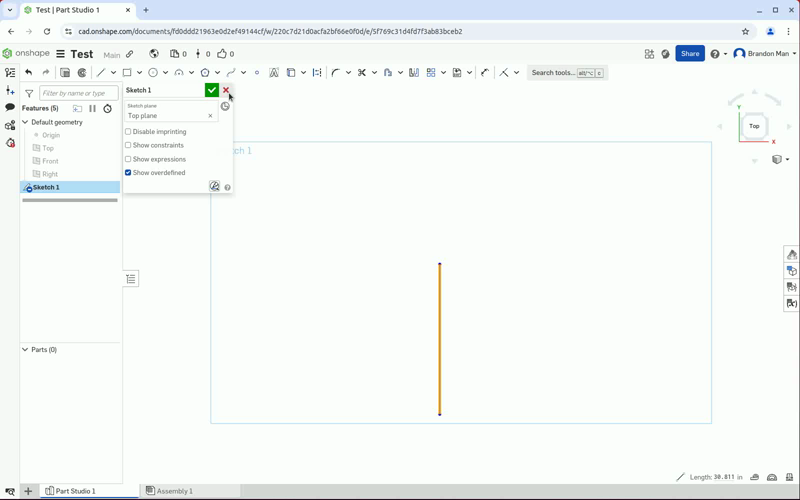
key(shift+h)
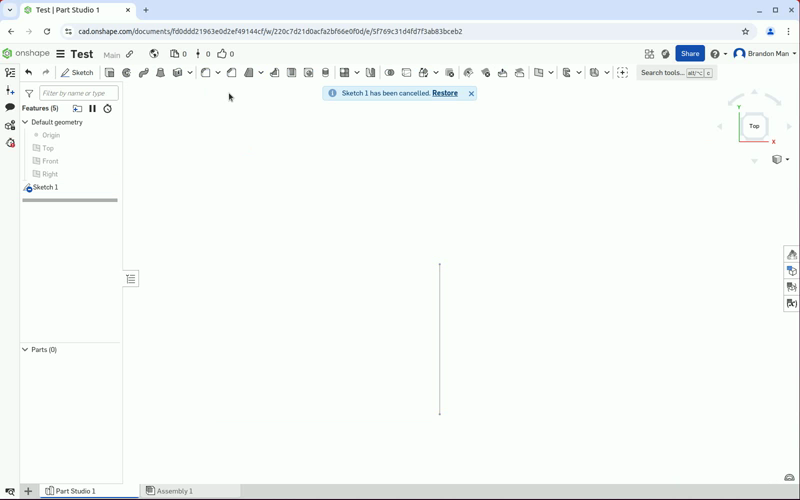
key(shift+s)
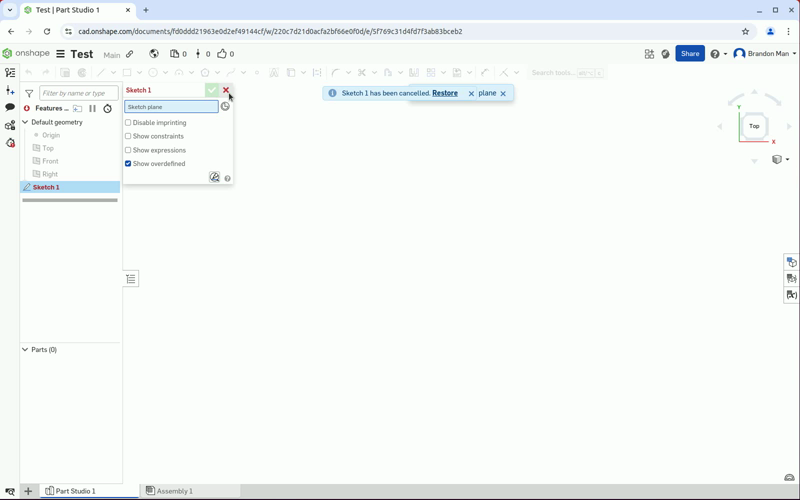
mouse_move(73, 150)
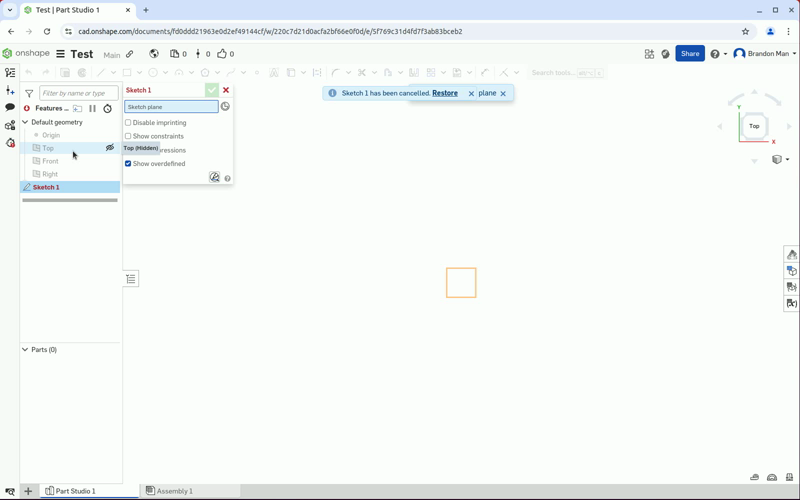
click(73, 150)
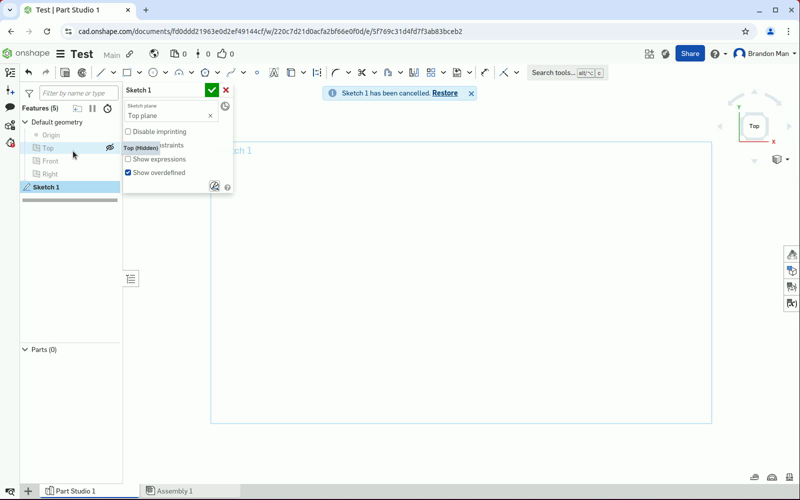
mouse_move(73, 352)
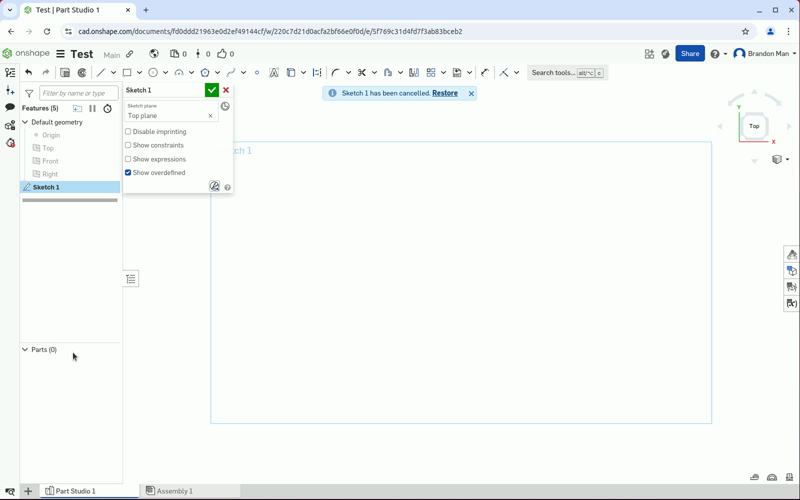
key(y)
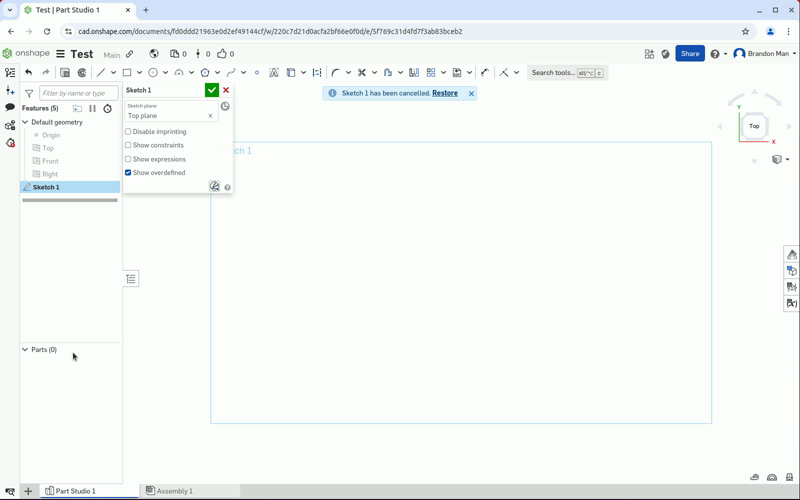
key(l)
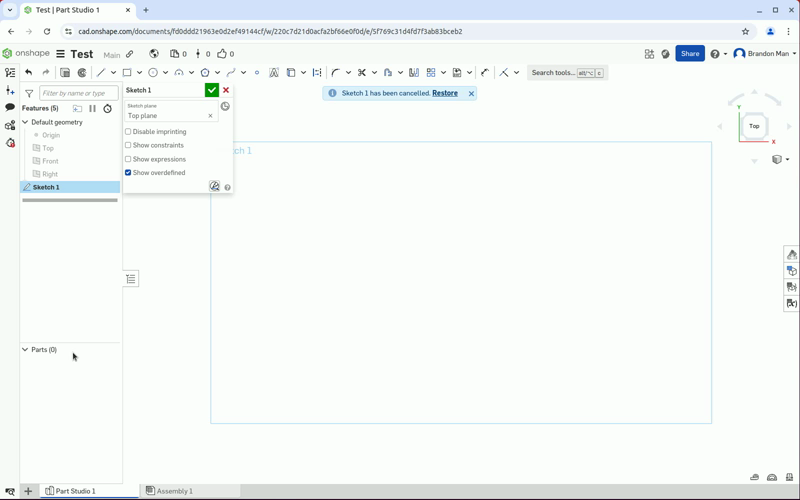
key_down(shift)
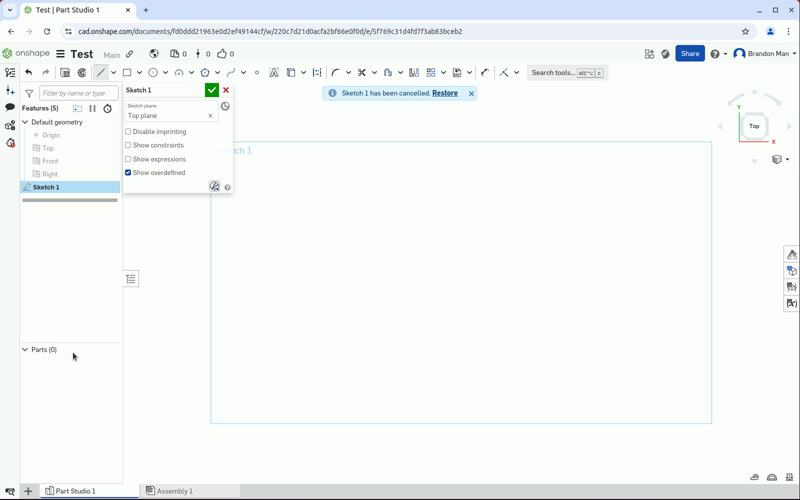
mouse_move(348, 395)
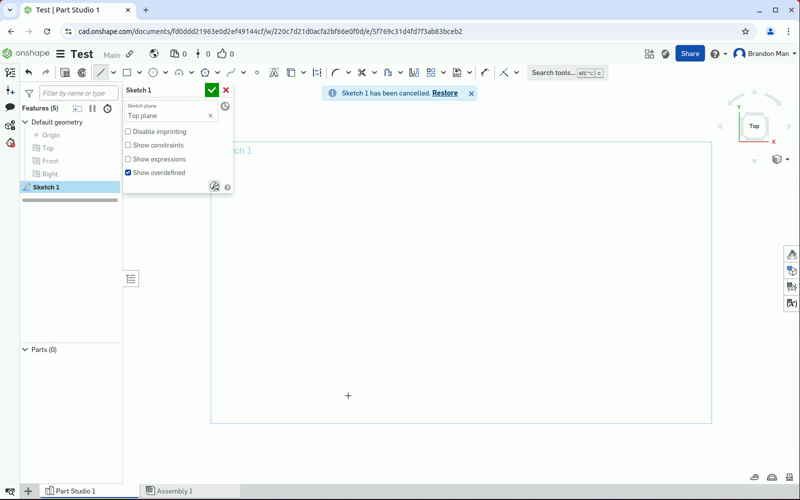
click(348, 395)
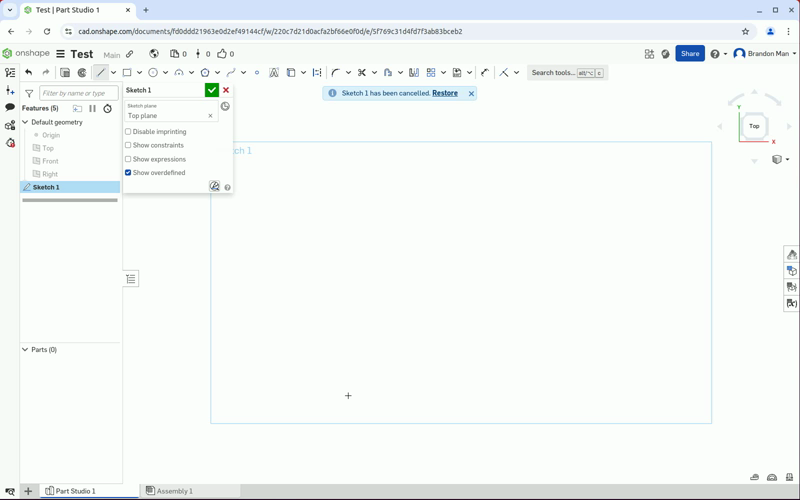
key_up(shift)
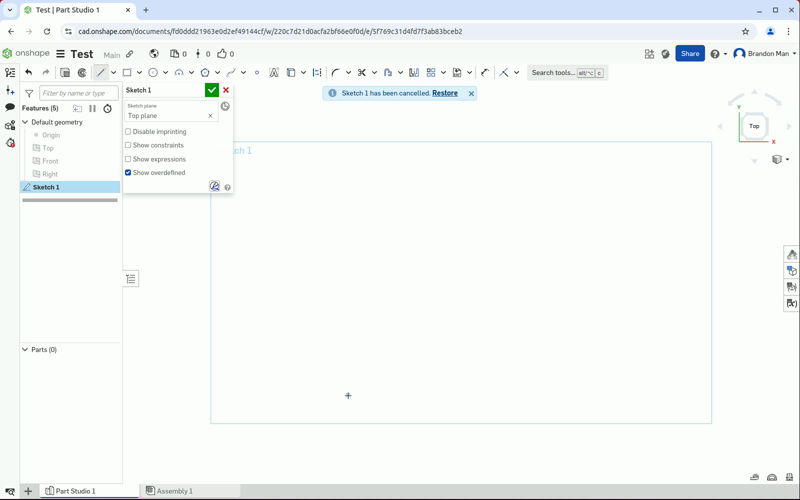
key_down(shift)
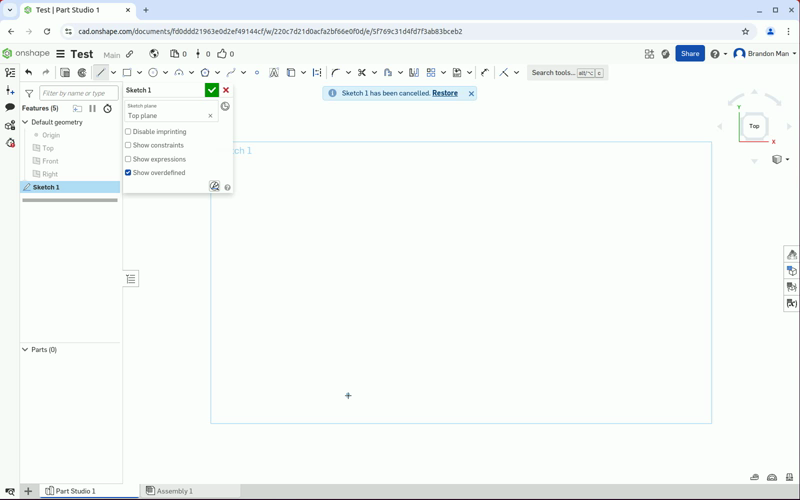
mouse_move(572, 395)
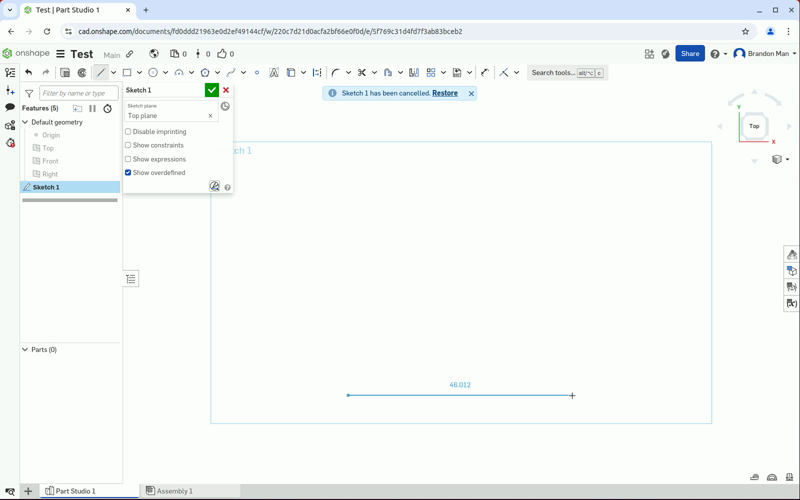
click(572, 395)
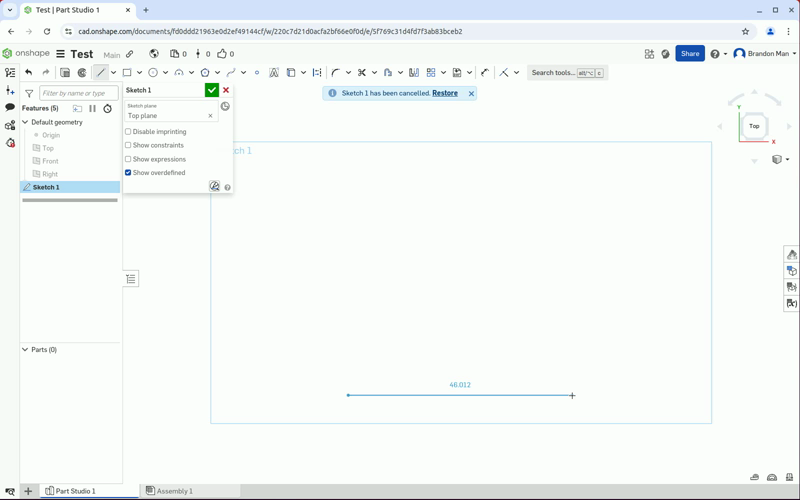
key_up(shift)
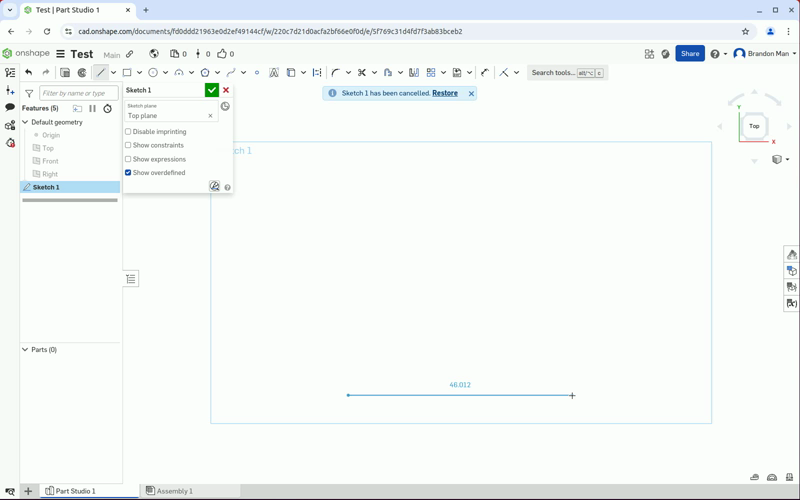
key_down(shift)
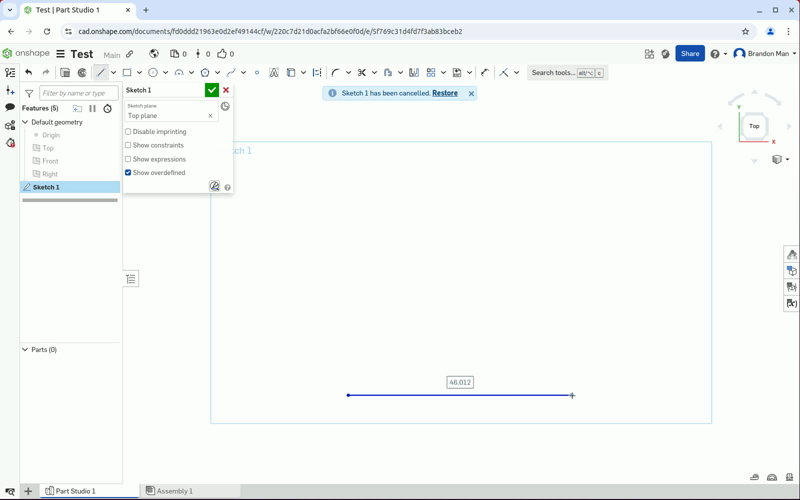
mouse_move(572, 171)
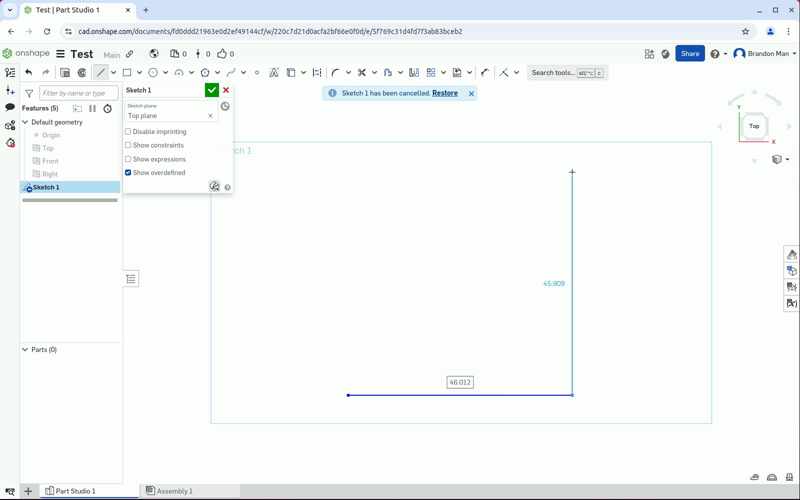
click(572, 171)
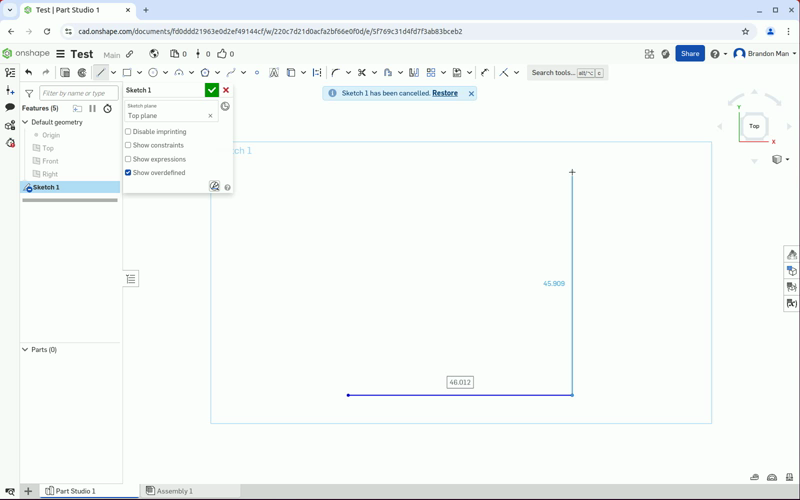
key_up(shift)
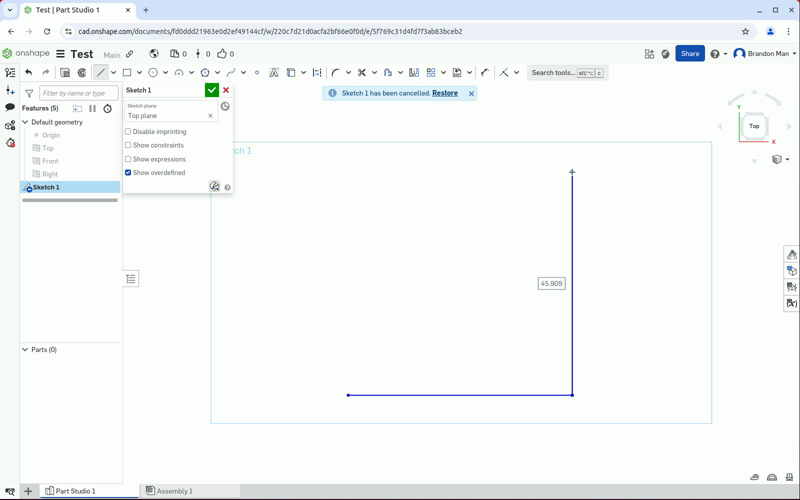
key_down(shift)
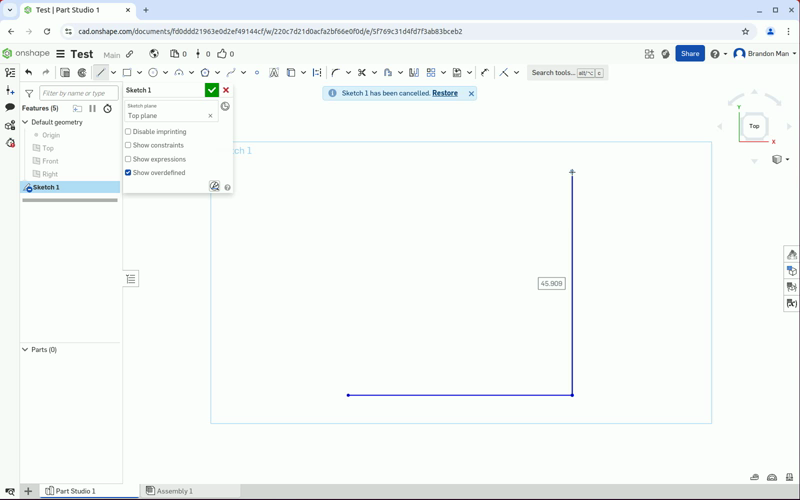
mouse_move(348, 171)
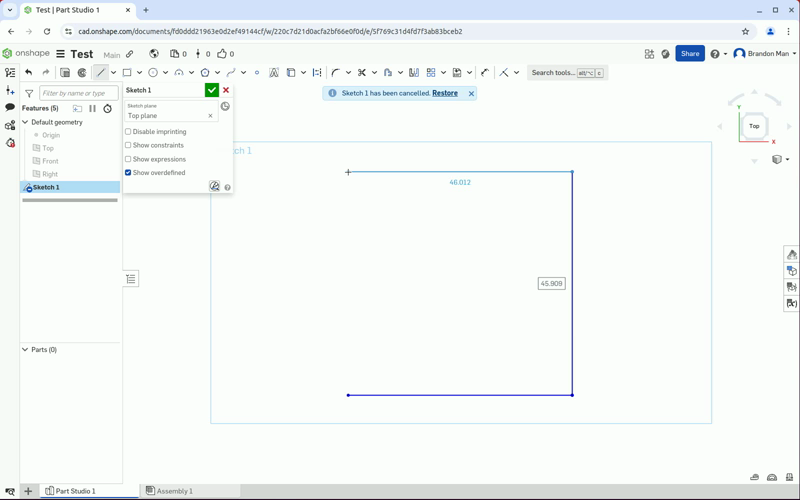
click(348, 171)
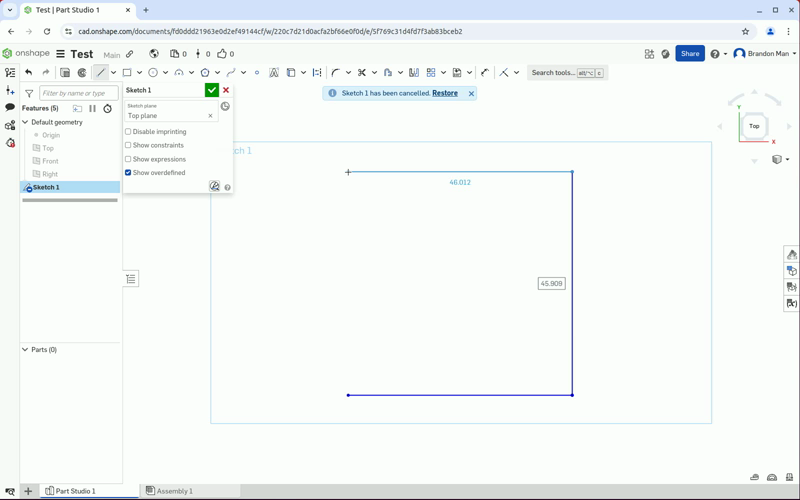
key_up(shift)
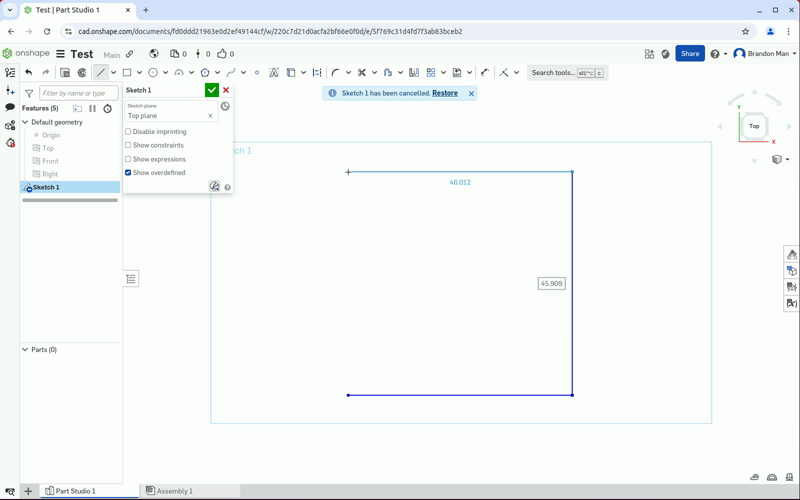
key_down(shift)
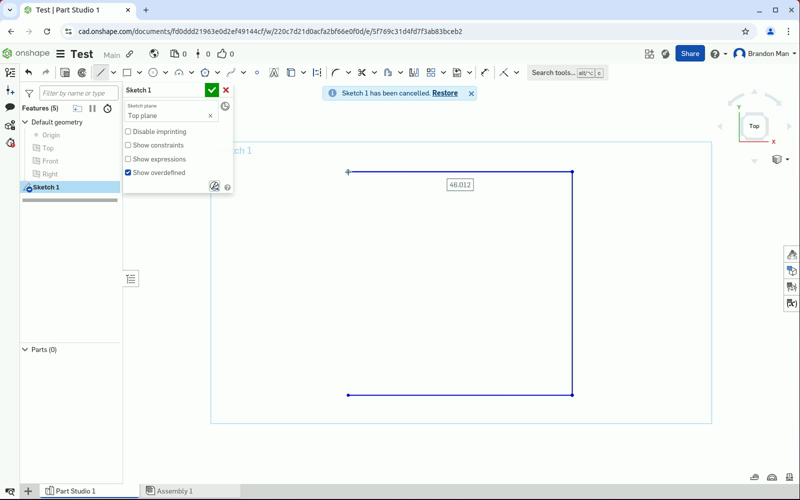
mouse_move(348, 395)
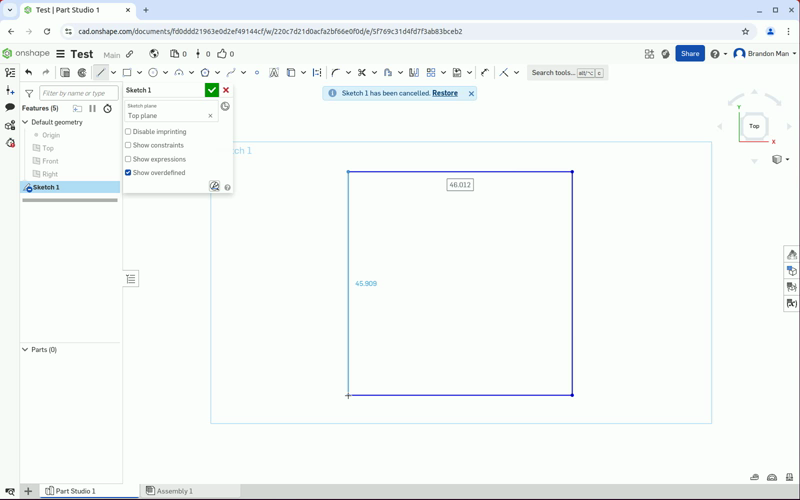
key_up(shift)
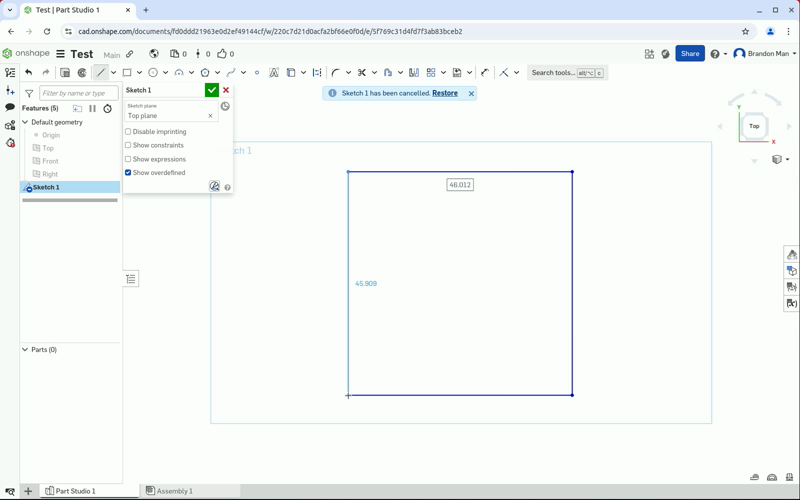
click(348, 395)
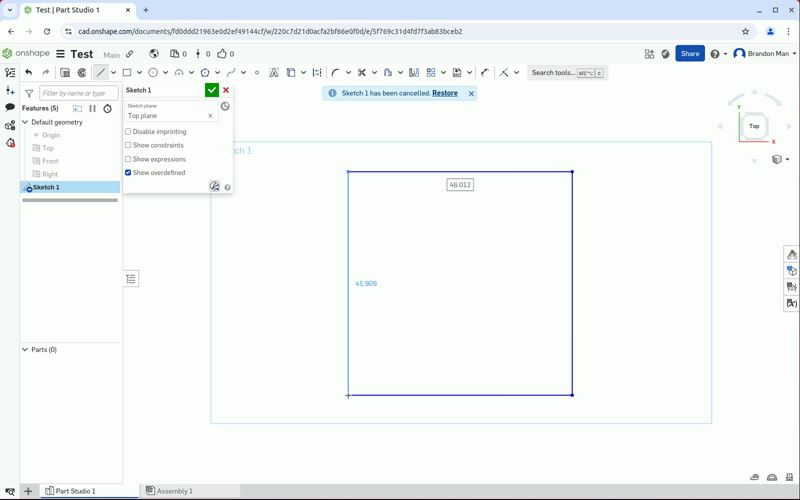
key(esc)
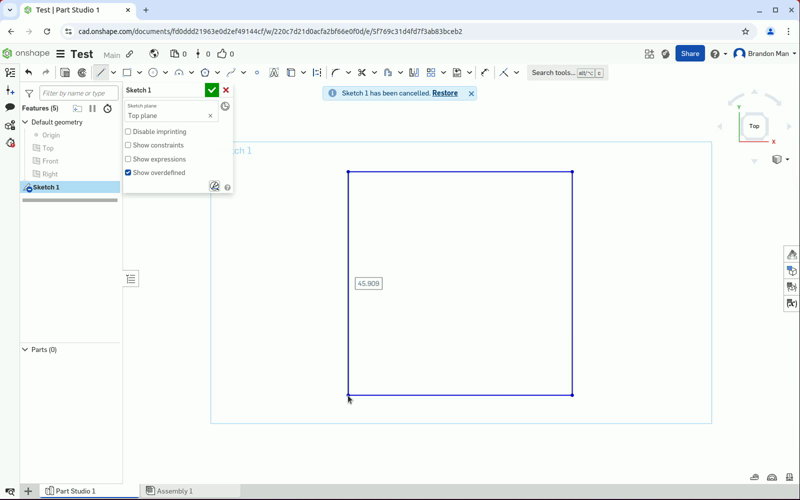
key(l)
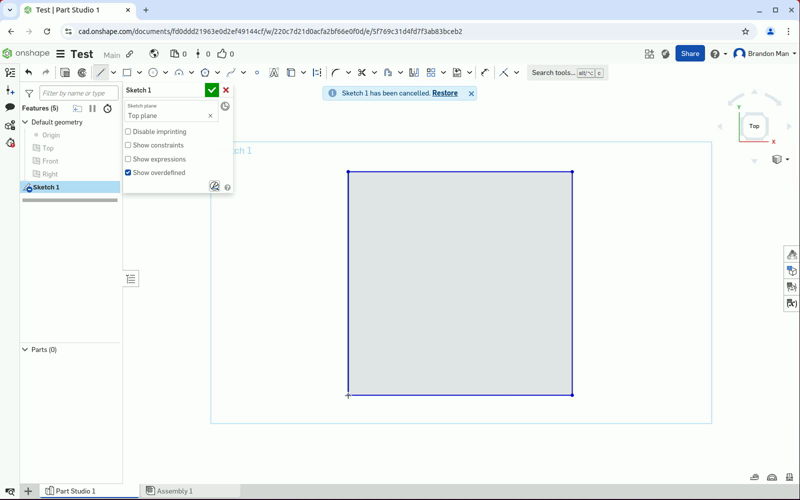
key_down(shift)
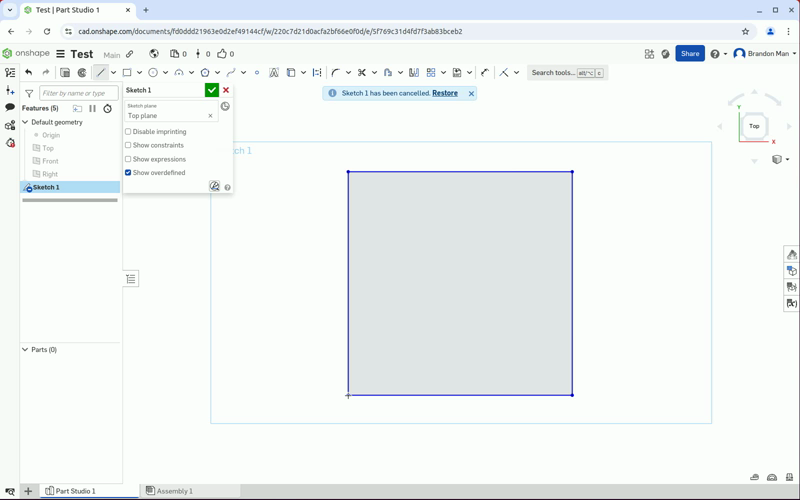
mouse_move(364, 378)
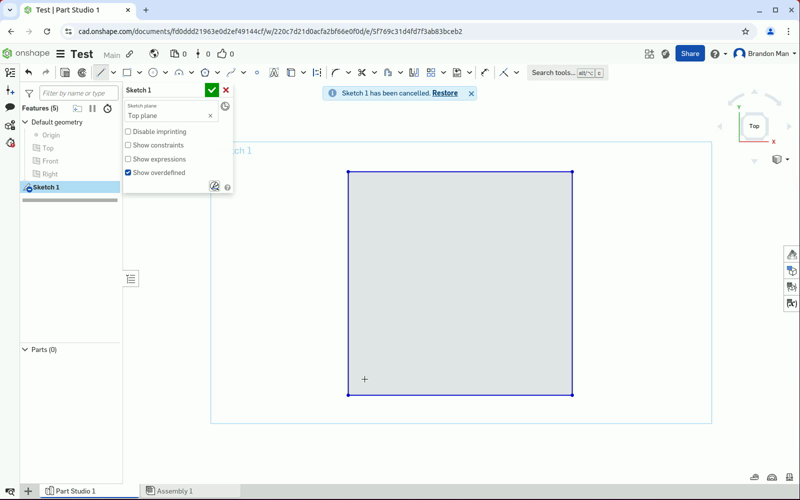
click(364, 378)
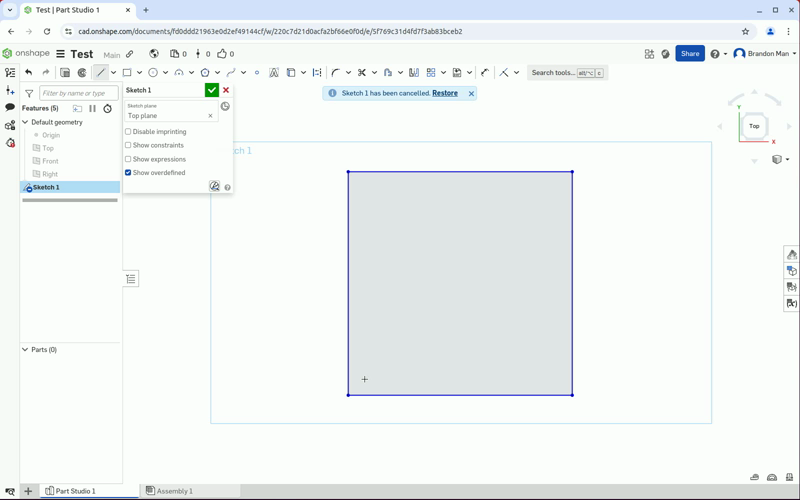
key_up(shift)
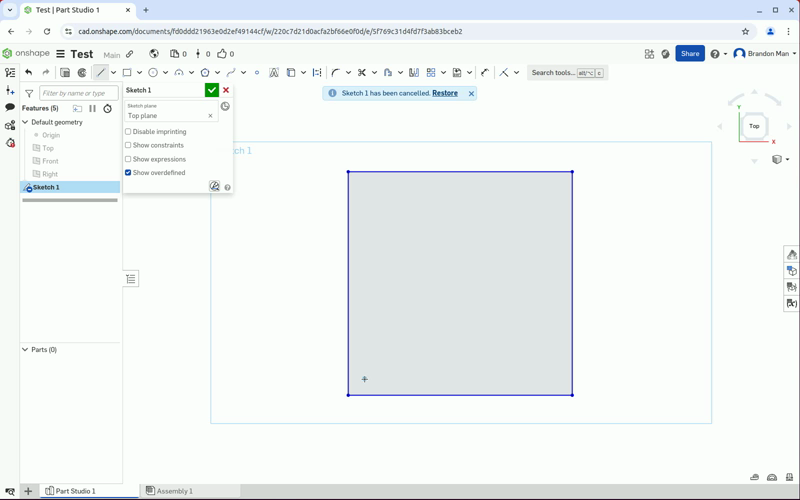
key_down(shift)
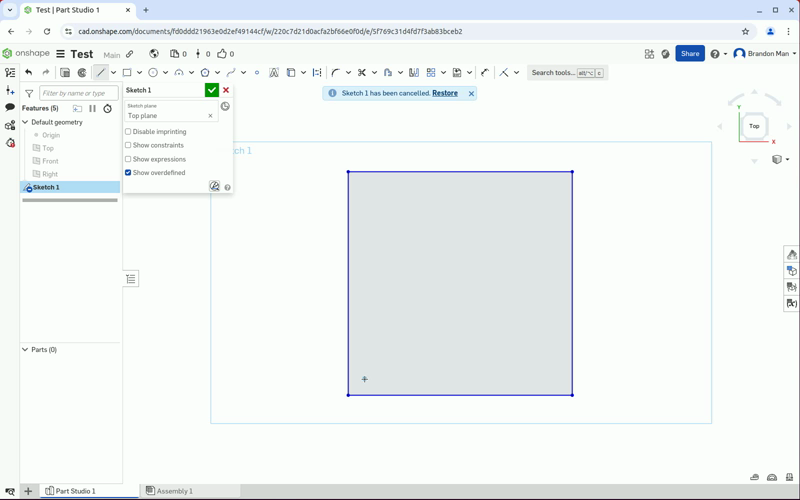
mouse_move(555, 378)
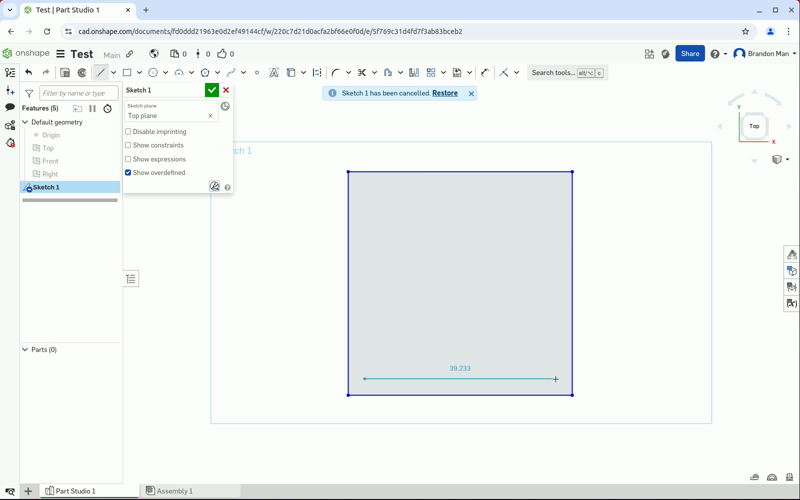
click(555, 378)
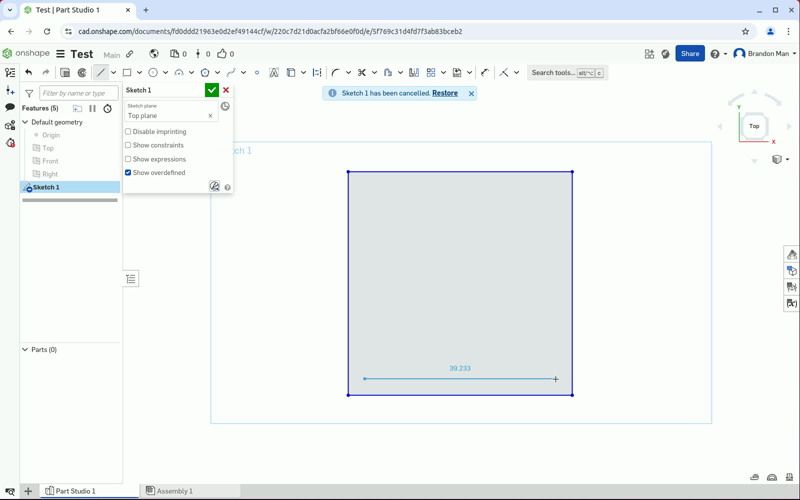
key_up(shift)
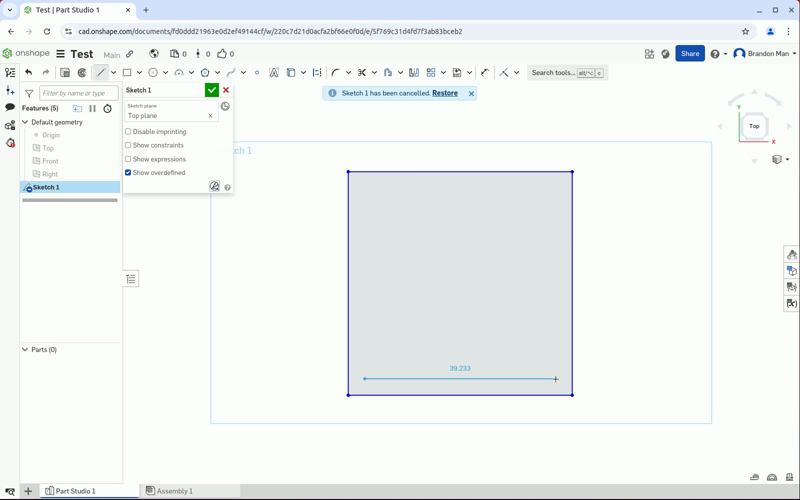
key_down(shift)
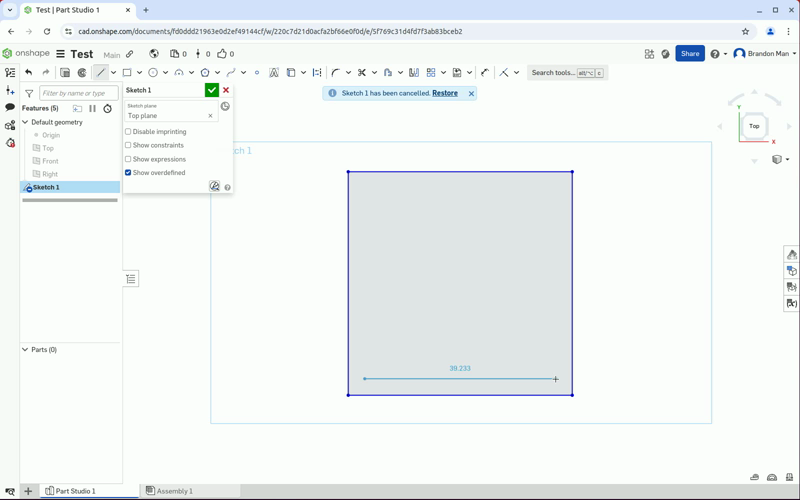
mouse_move(555, 188)
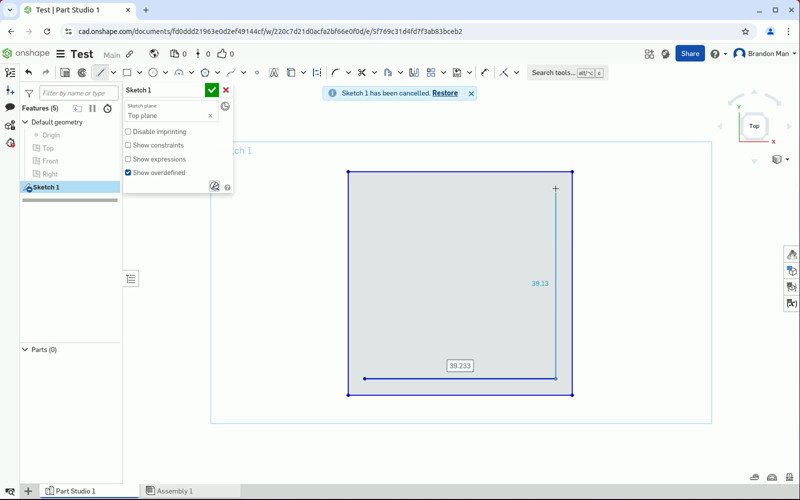
click(555, 188)
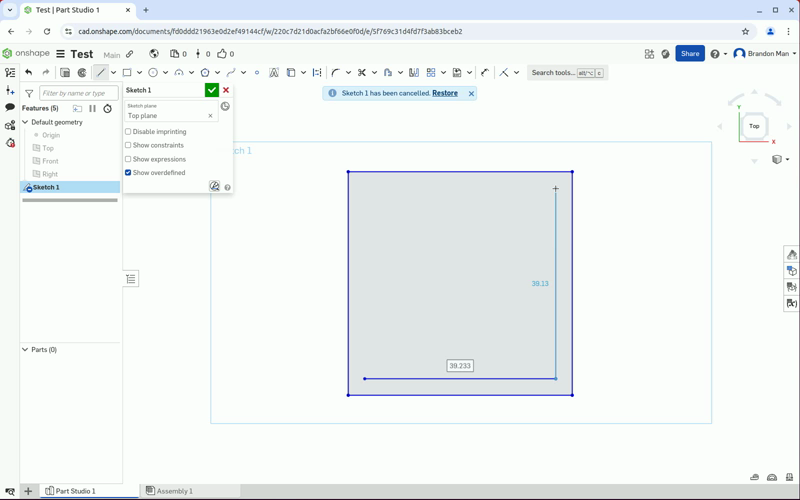
key_up(shift)
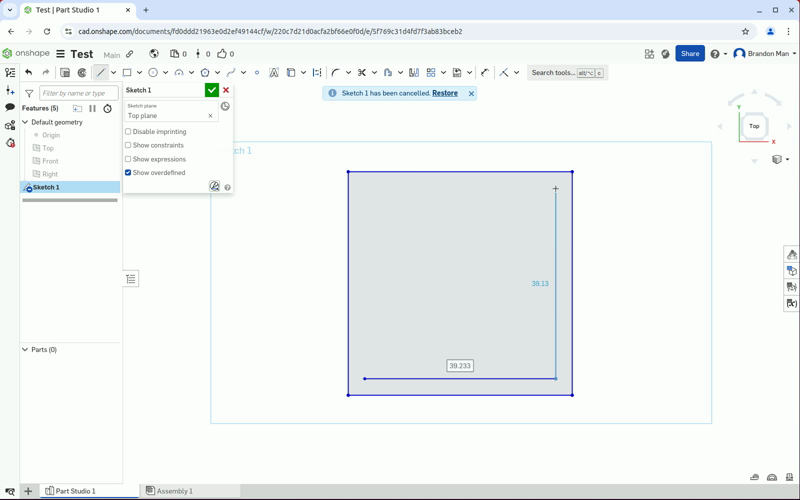
key_down(shift)
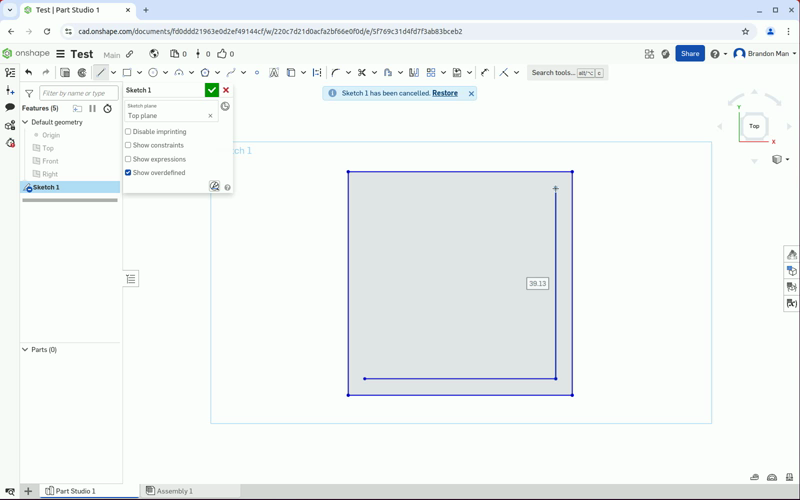
mouse_move(397, 188)
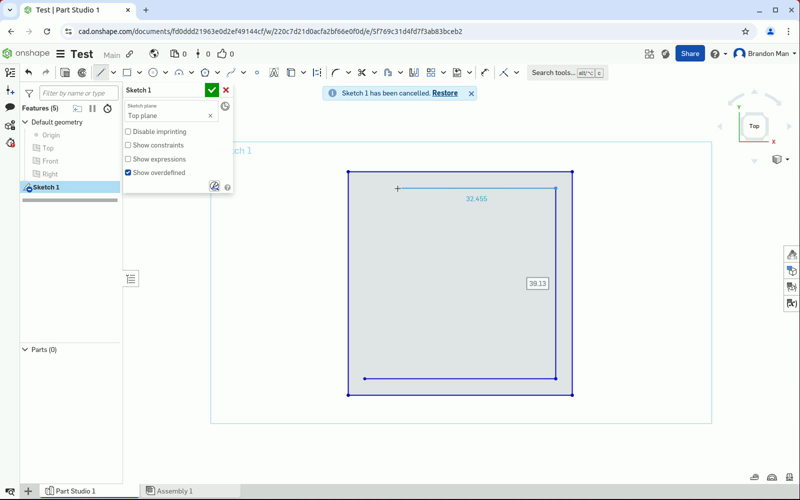
click(397, 188)
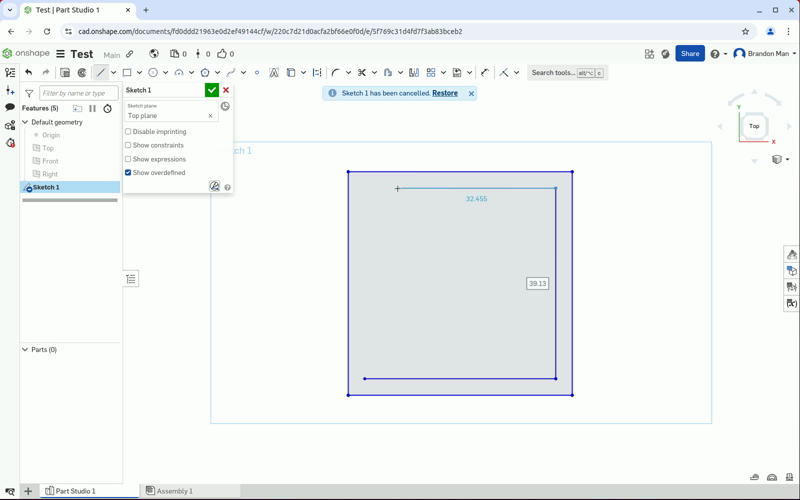
key_up(shift)
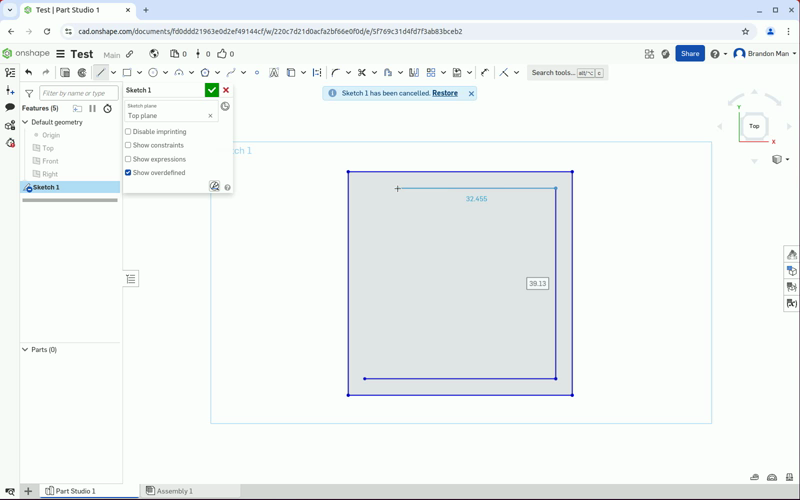
key_down(shift)
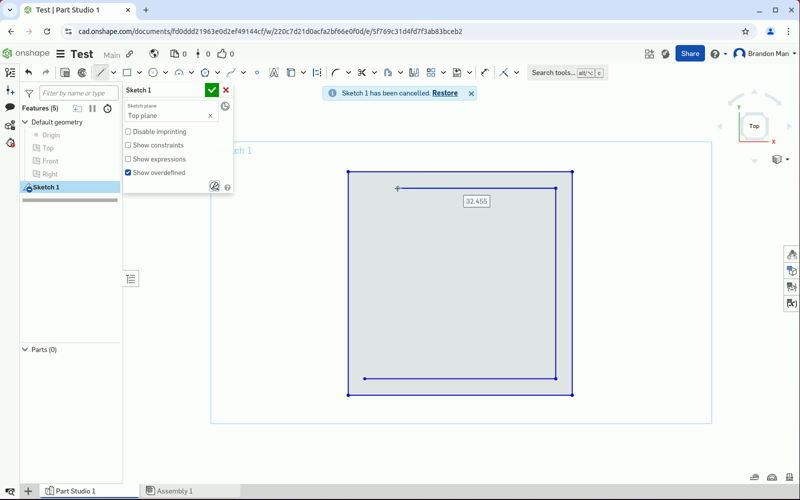
mouse_move(427, 188)
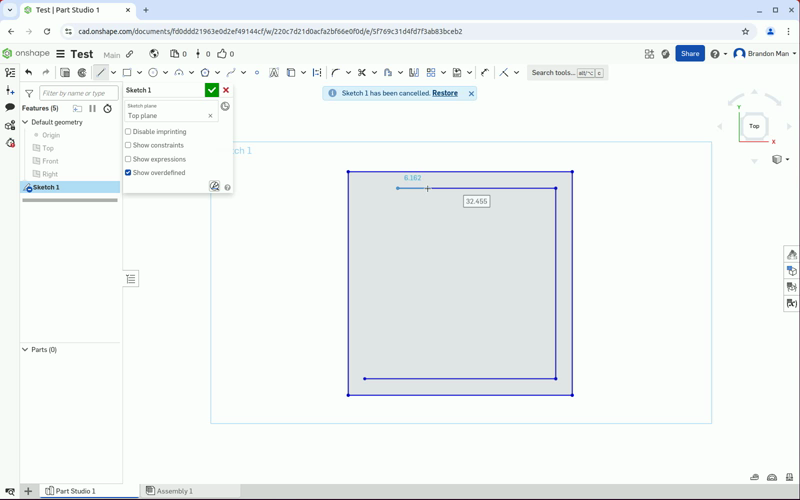
mouse_move(364, 188)
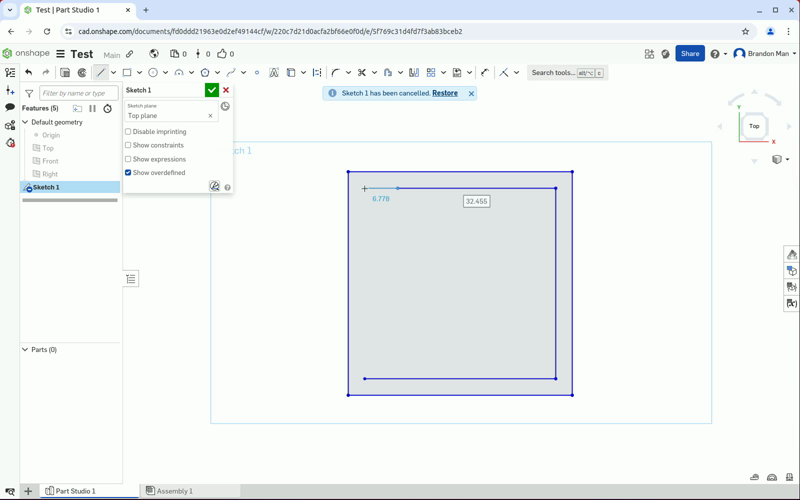
click(364, 188)
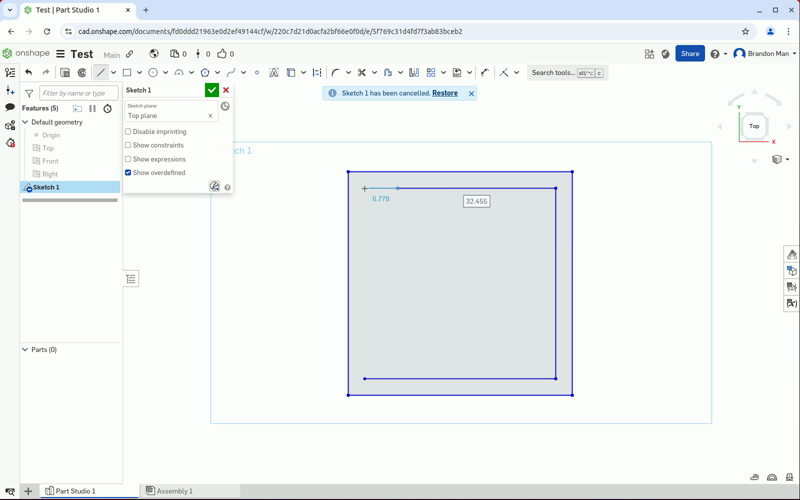
key_up(shift)
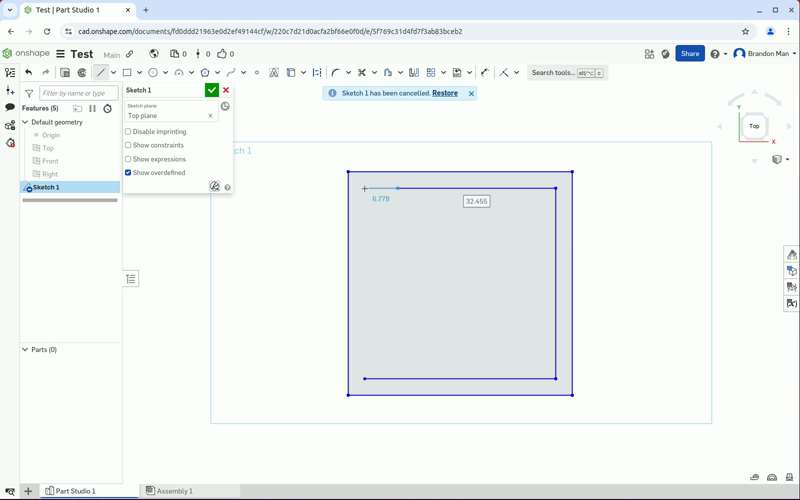
key_down(shift)
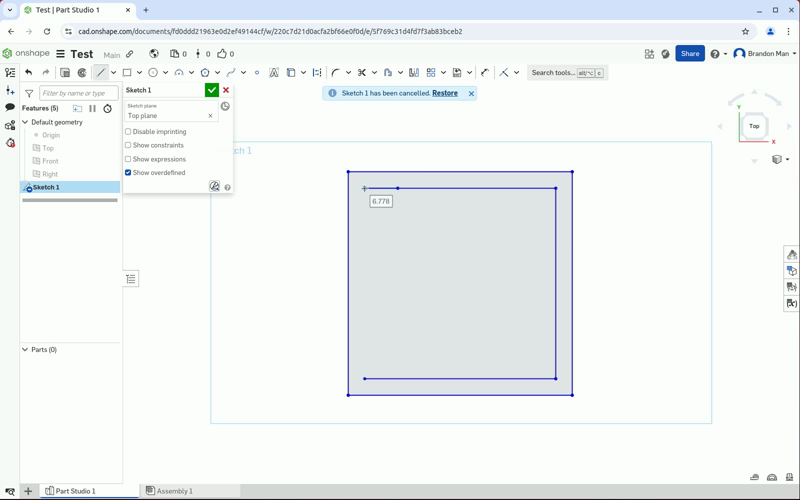
mouse_move(394, 188)
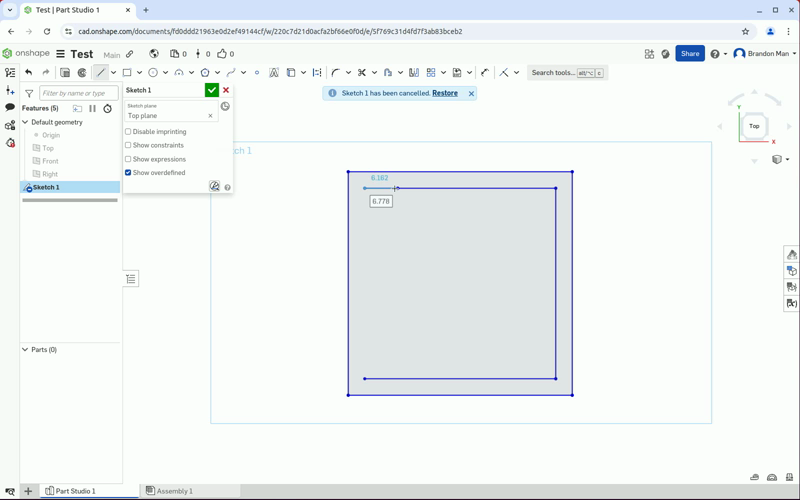
mouse_move(364, 221)
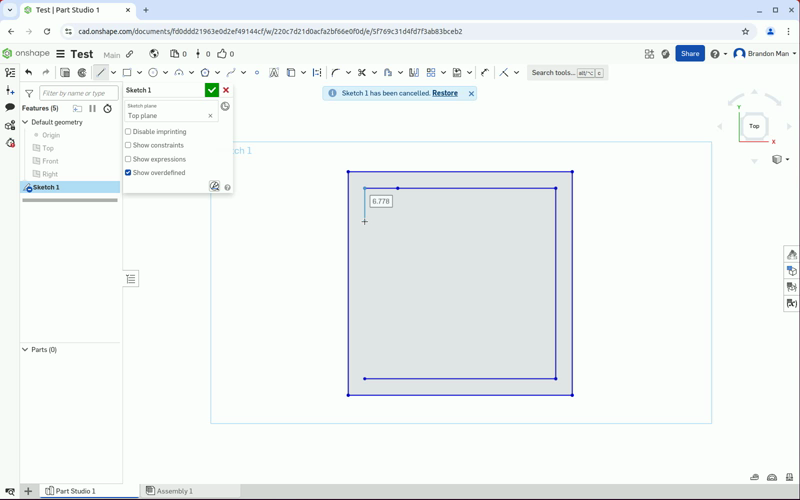
click(364, 221)
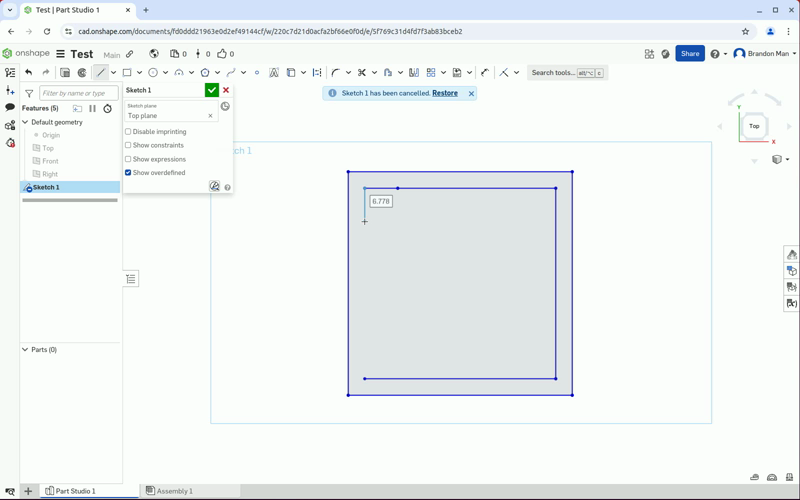
key_up(shift)
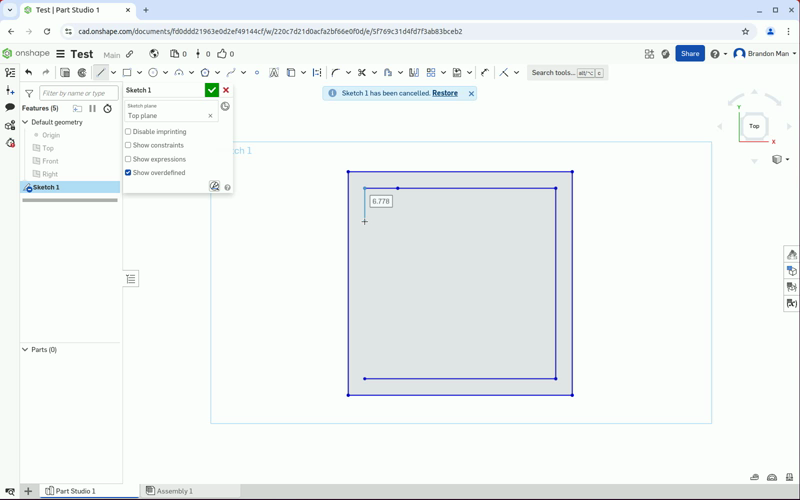
key_down(shift)
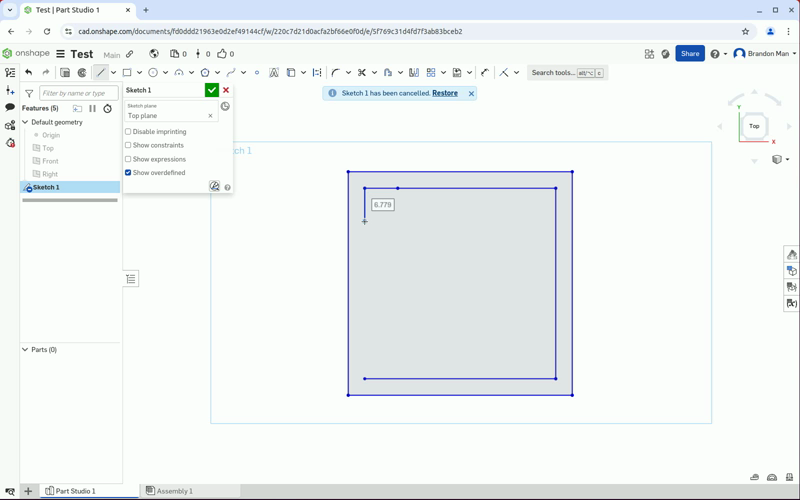
mouse_move(364, 378)
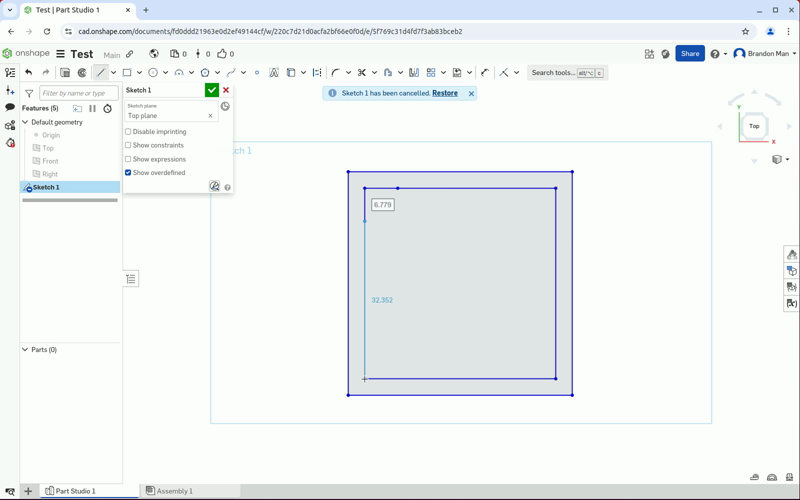
key_up(shift)
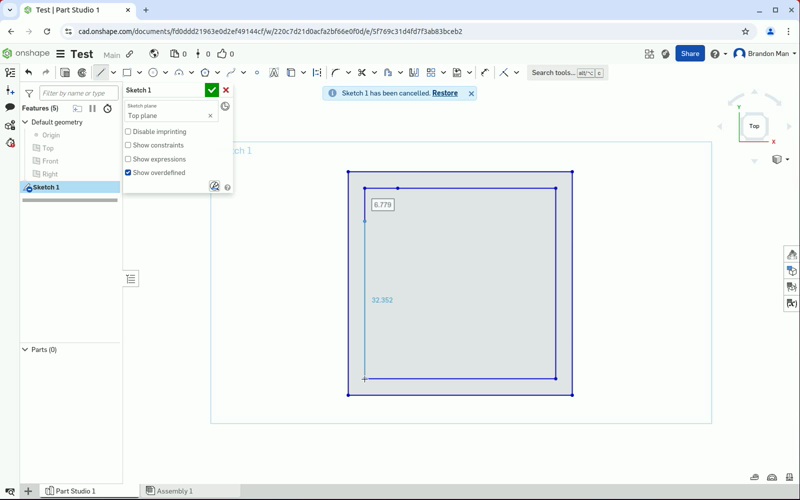
click(364, 378)
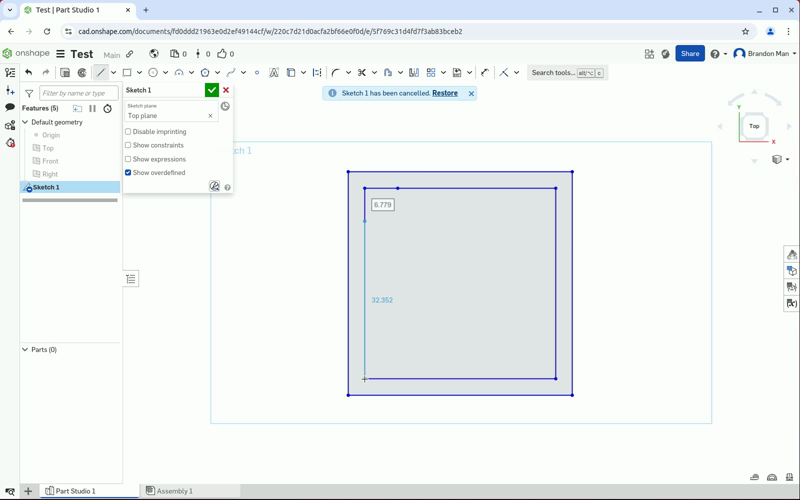
key(esc)
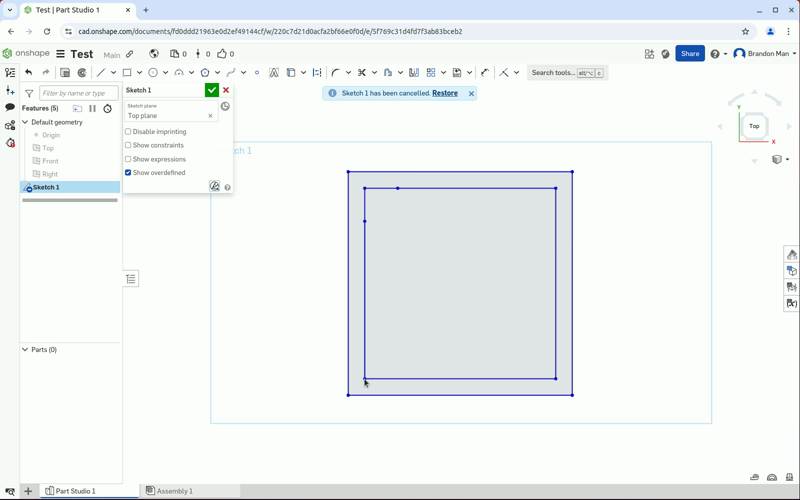
mouse_move(357, 385)
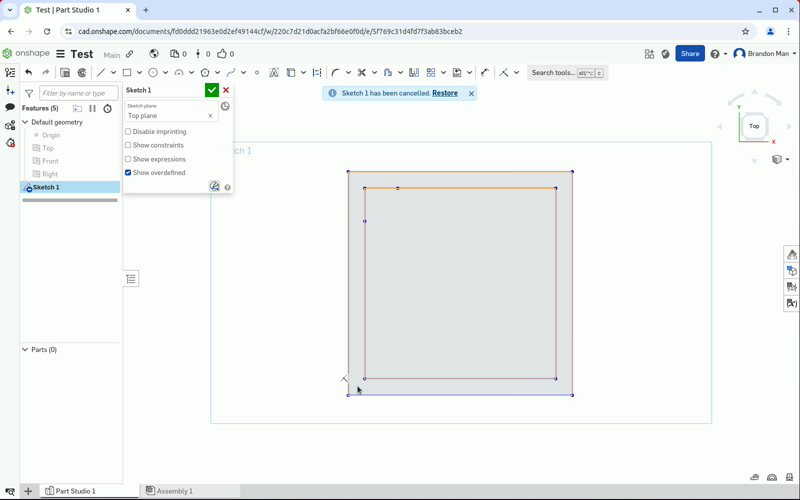
click(357, 385)
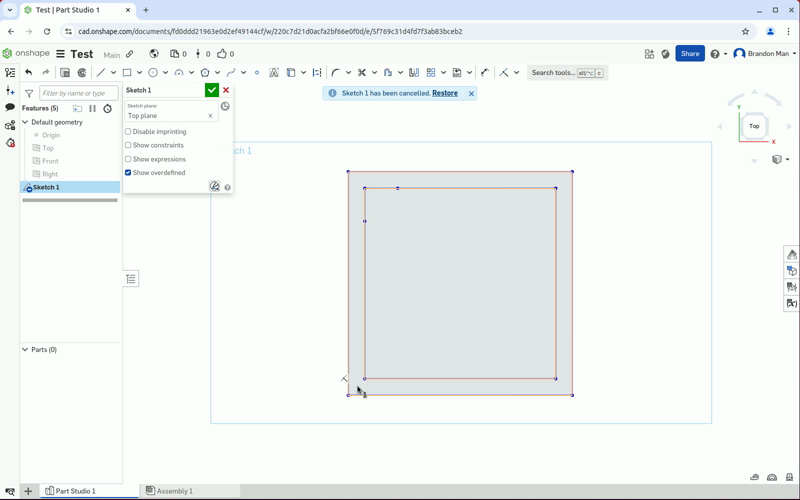
mouse_move(73, 352)
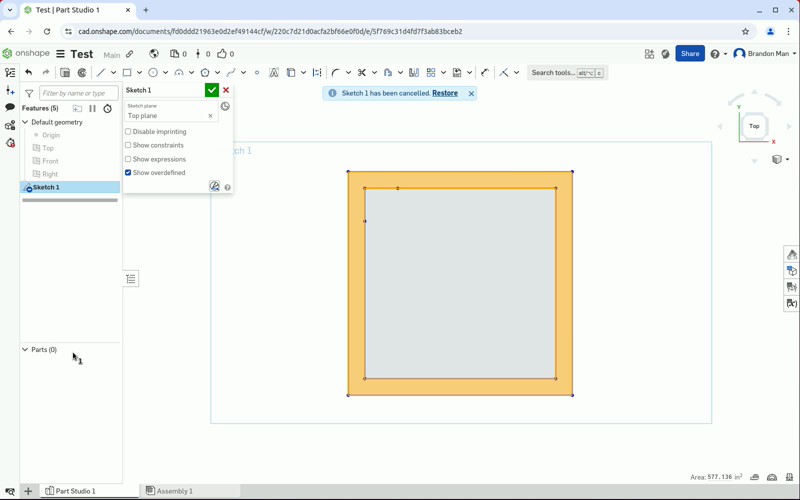
key(shift+y)
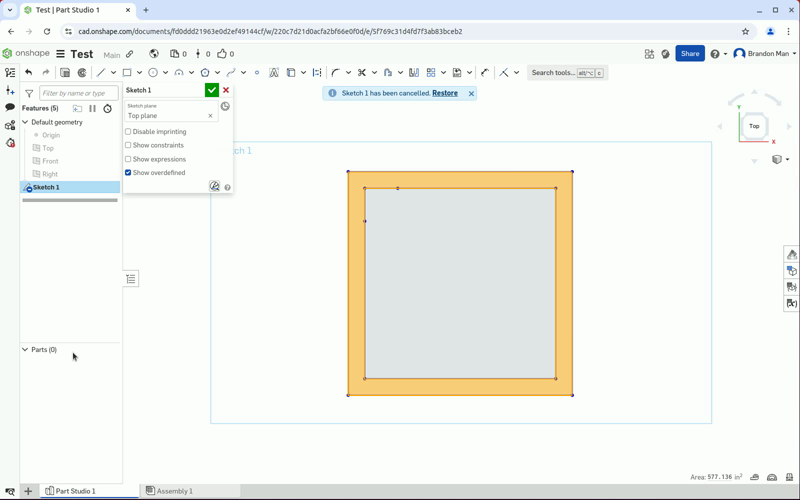
key(shift+e)
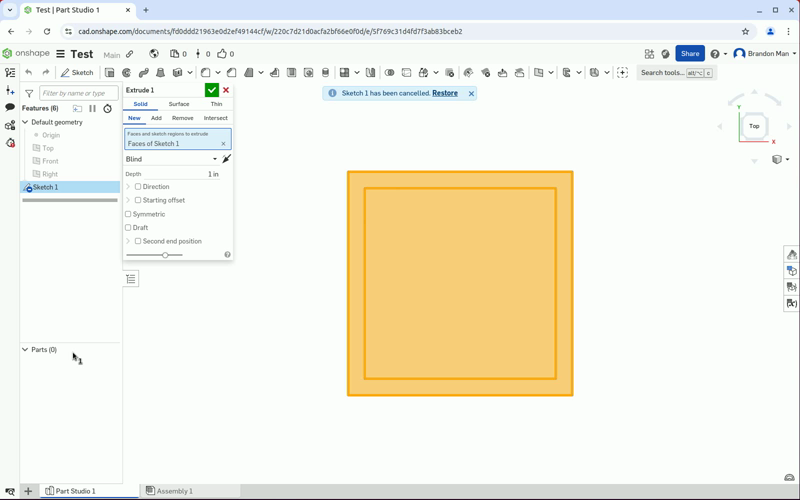
mouse_move(143, 106)
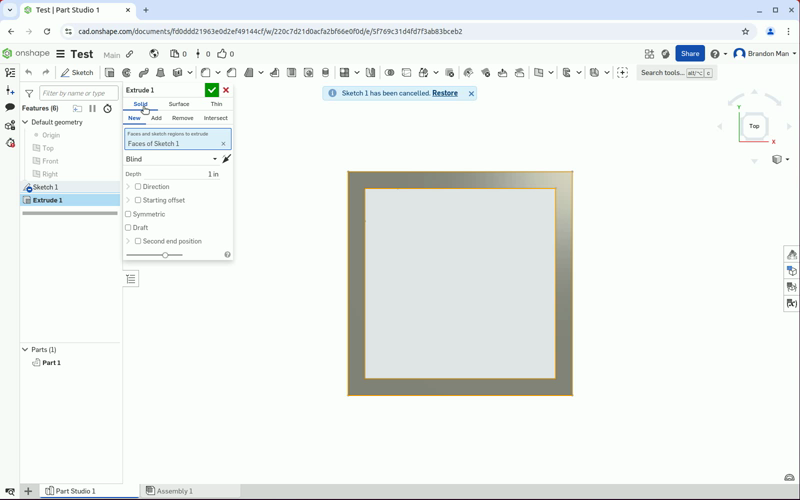
click(143, 106)
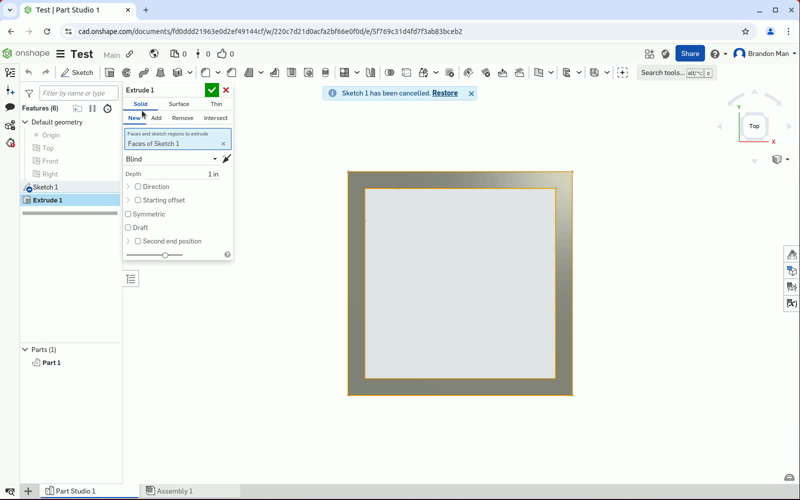
mouse_move(137, 120)
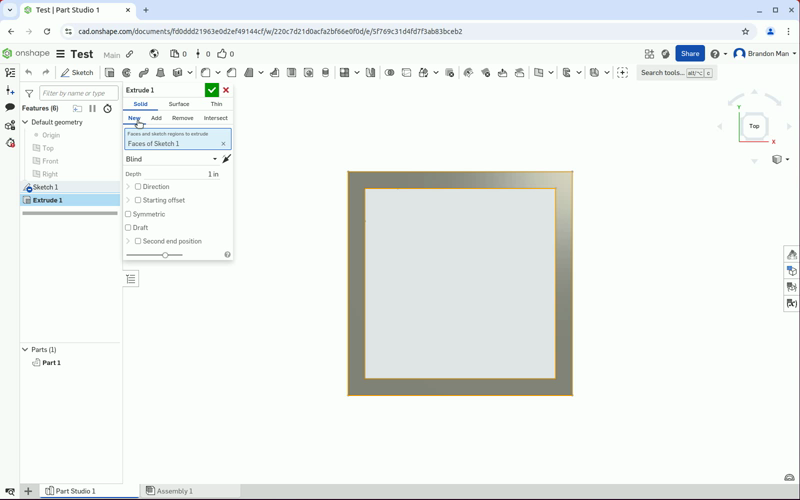
click(137, 120)
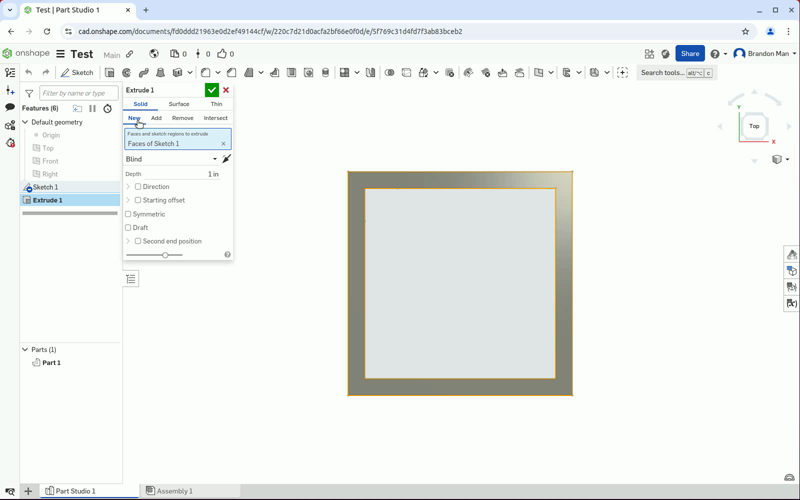
key(tab, 4)
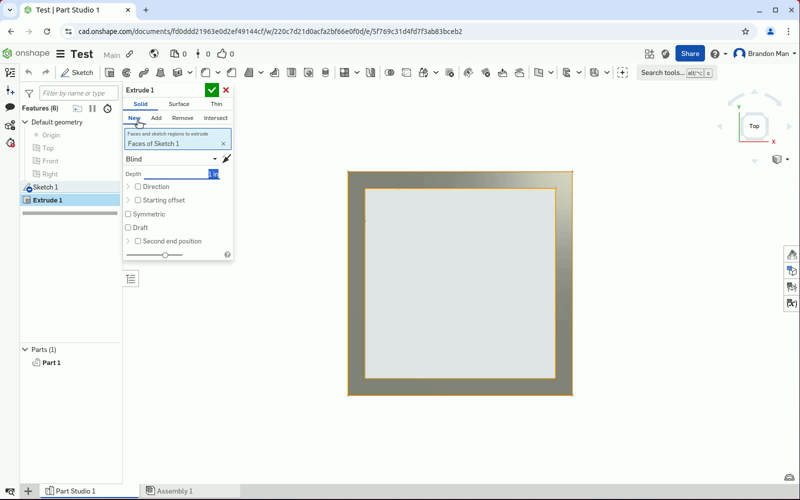
text(5.055)
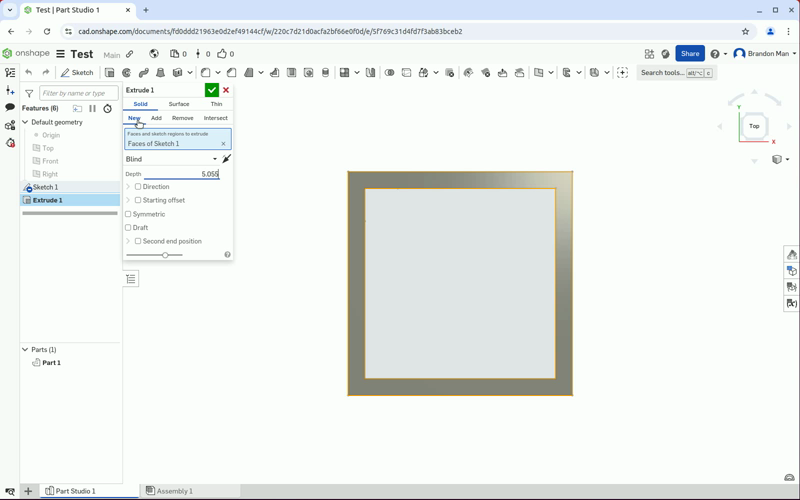
key(enter)
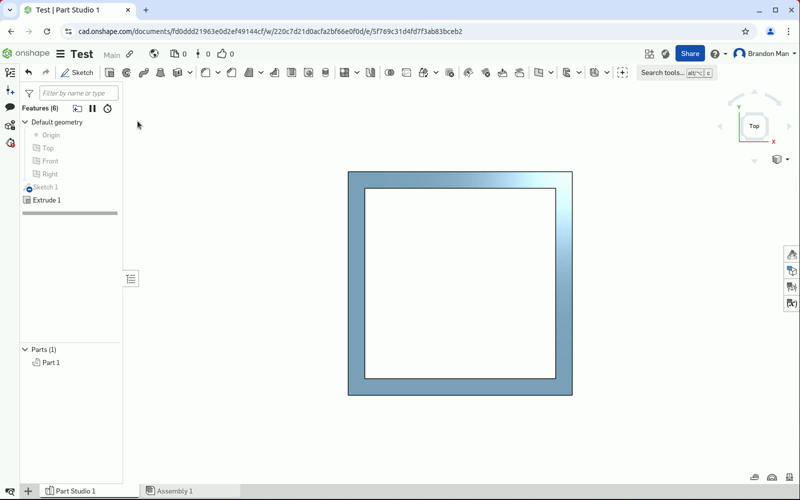
key(shift+h)
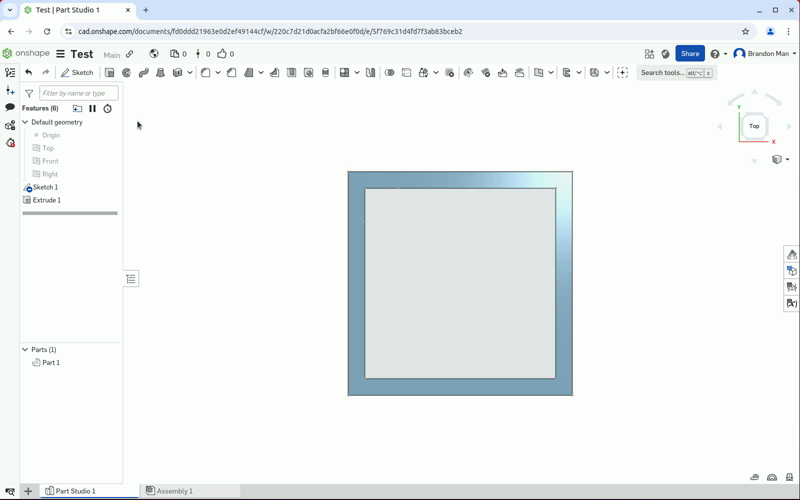
key(shift+h)
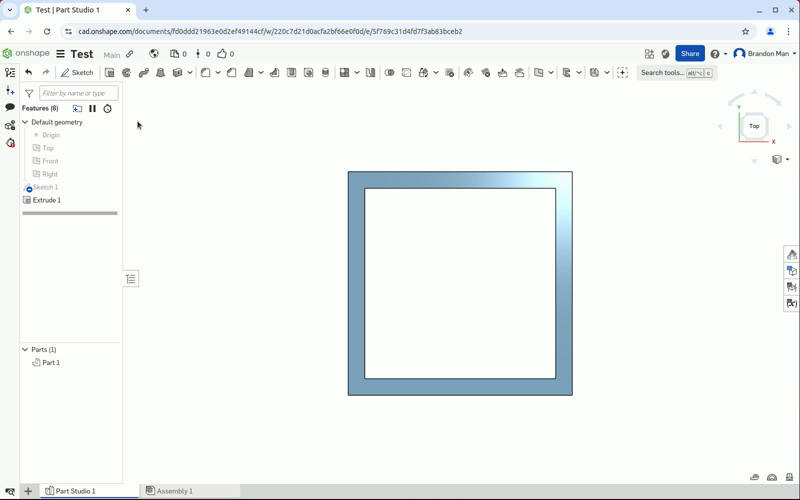
mouse_move(73, 189)
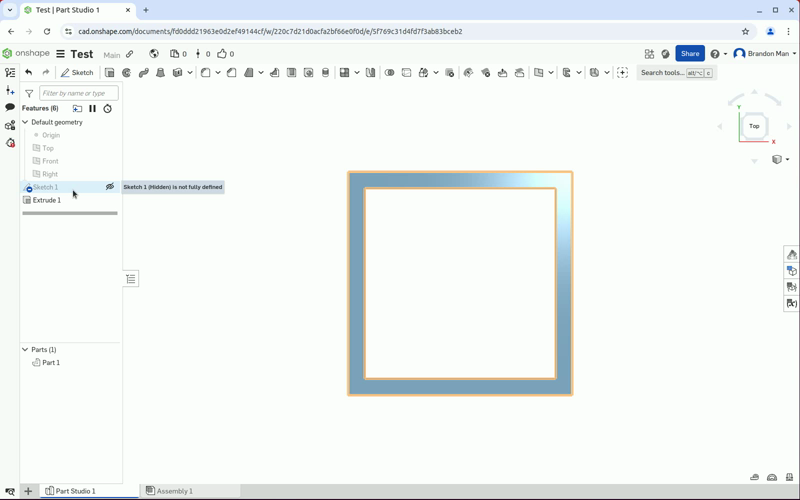
click(73, 189)
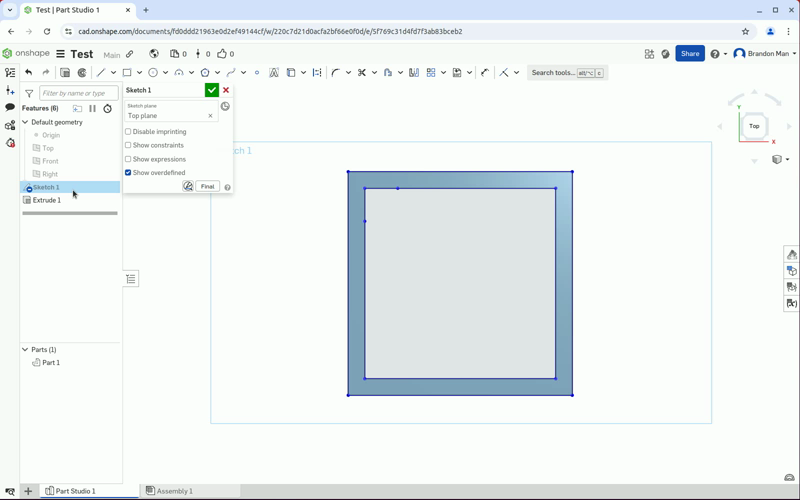
mouse_move(229, 92)
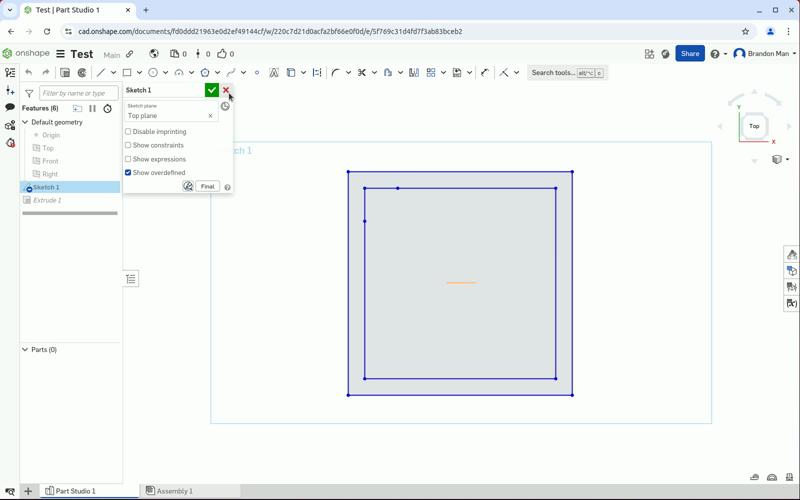
click(229, 92)
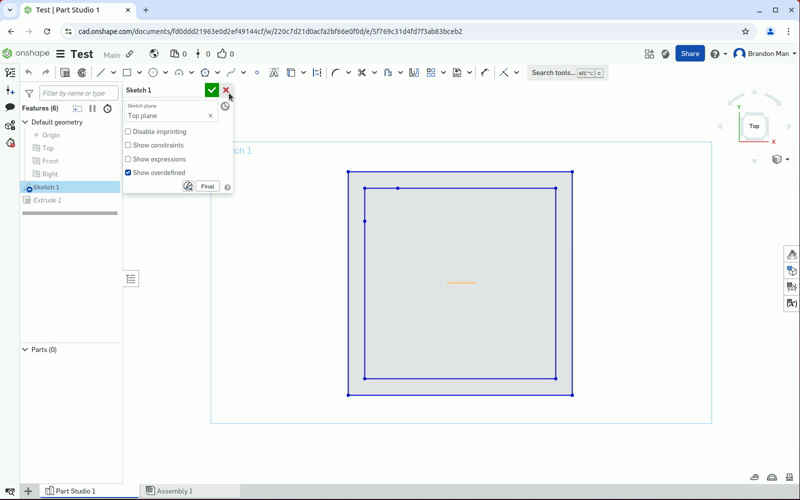
key(shift+s)
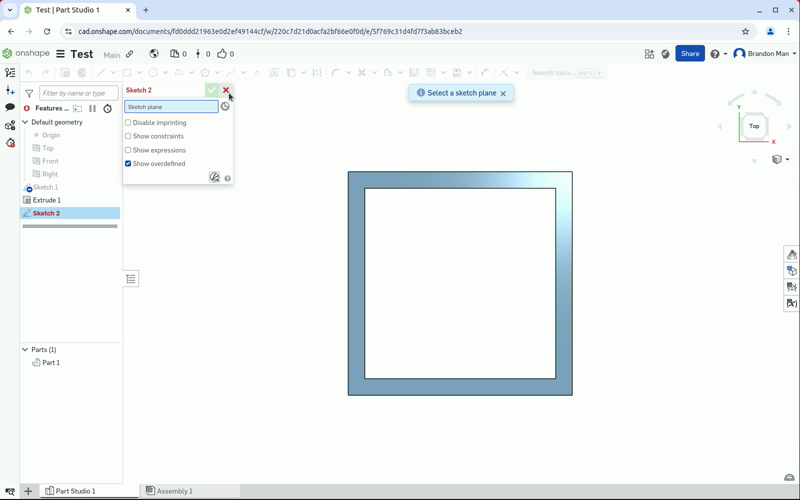
mouse_move(73, 150)
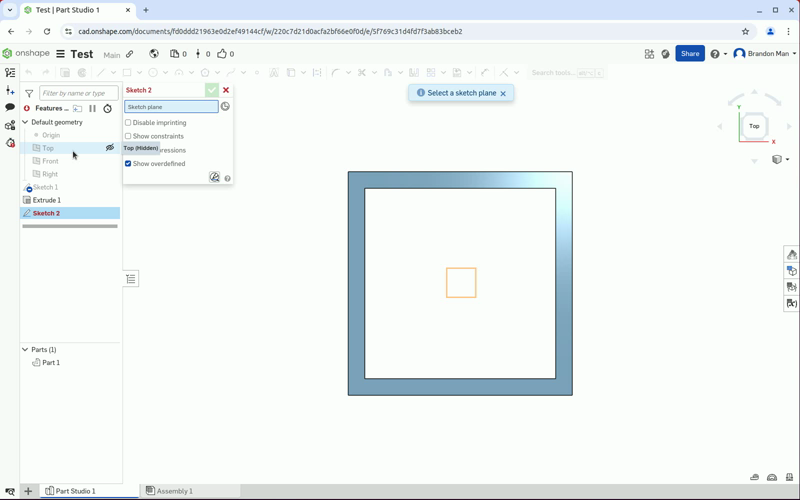
click(73, 150)
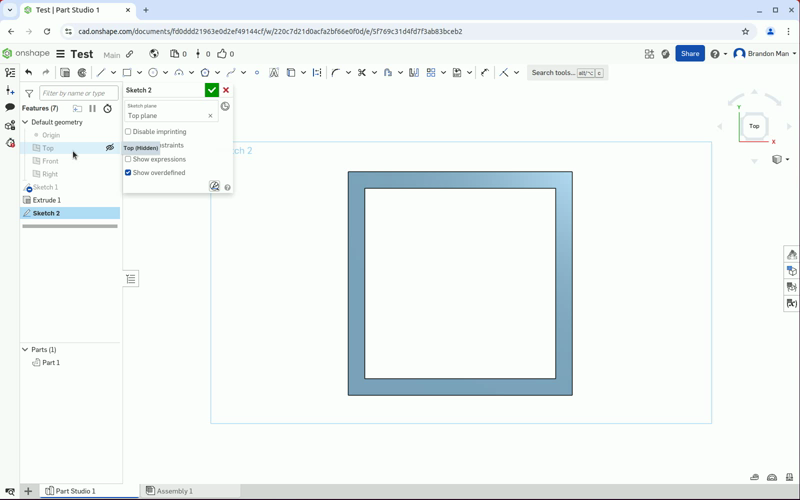
mouse_move(73, 352)
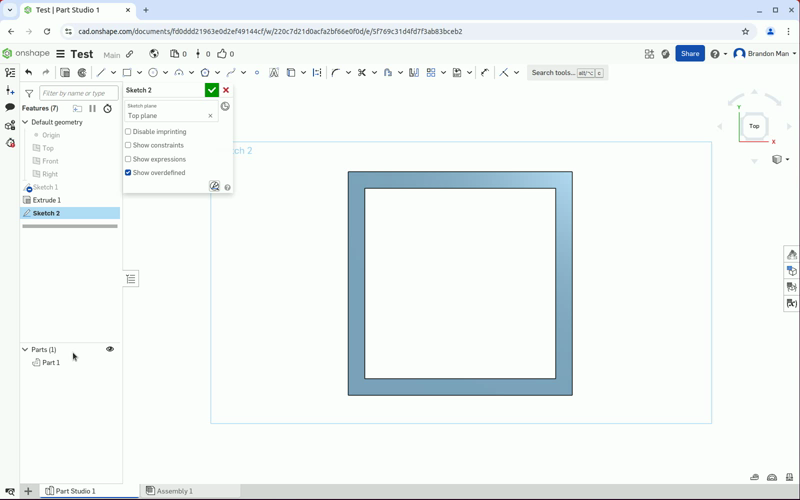
key(y)
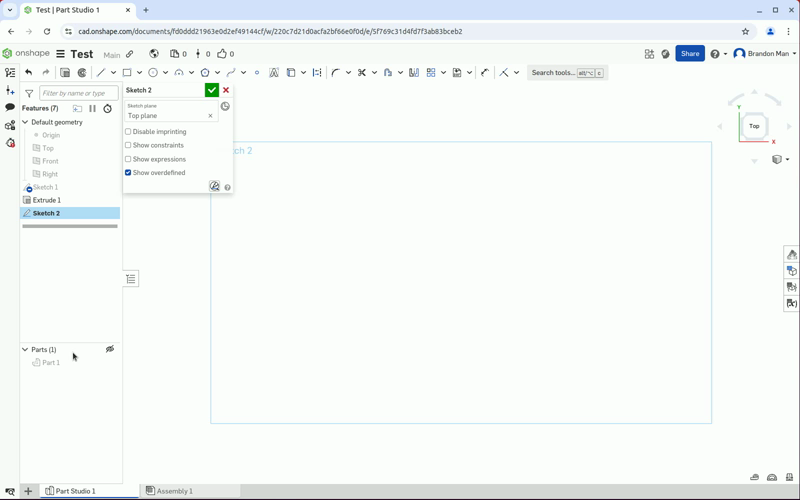
key(l)
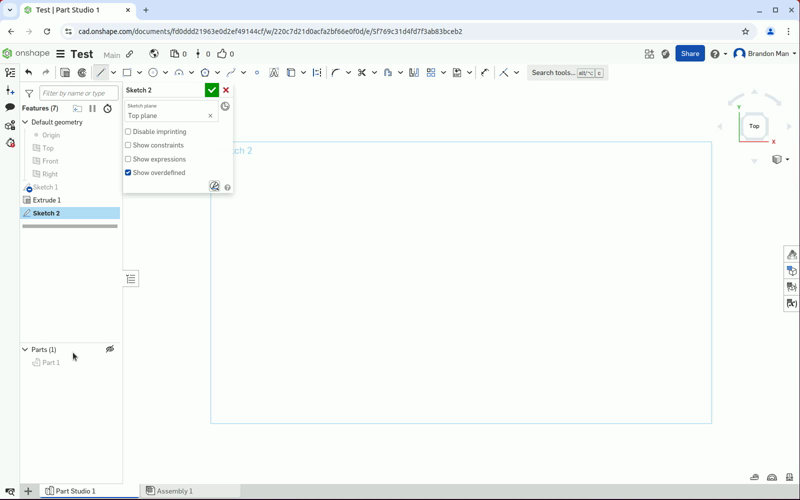
key_down(shift)
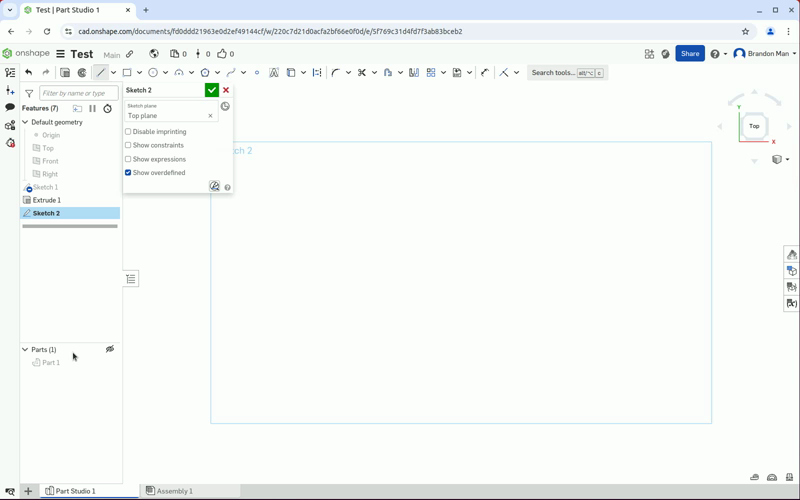
mouse_move(364, 379)
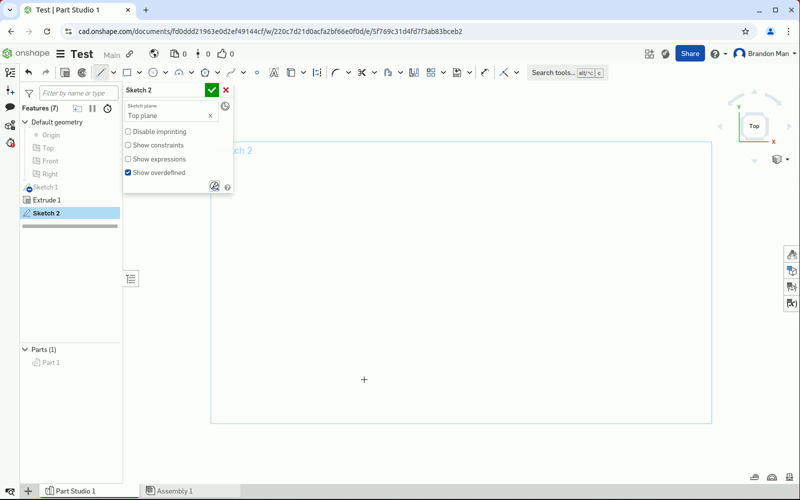
click(364, 379)
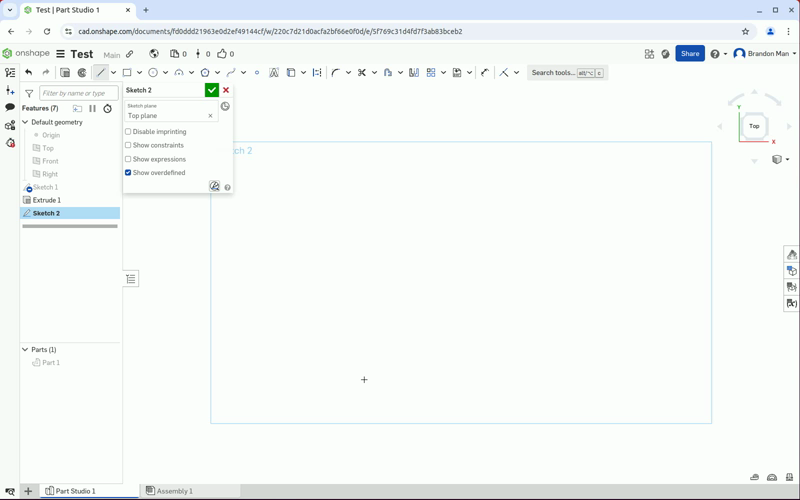
key_up(shift)
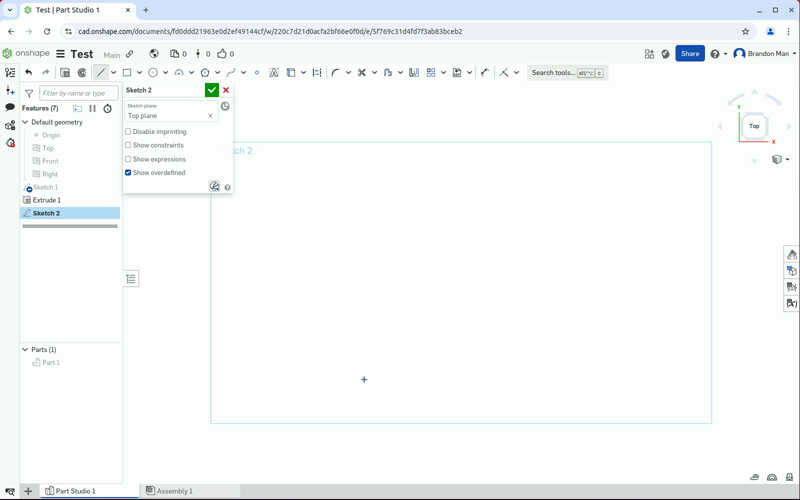
key_down(shift)
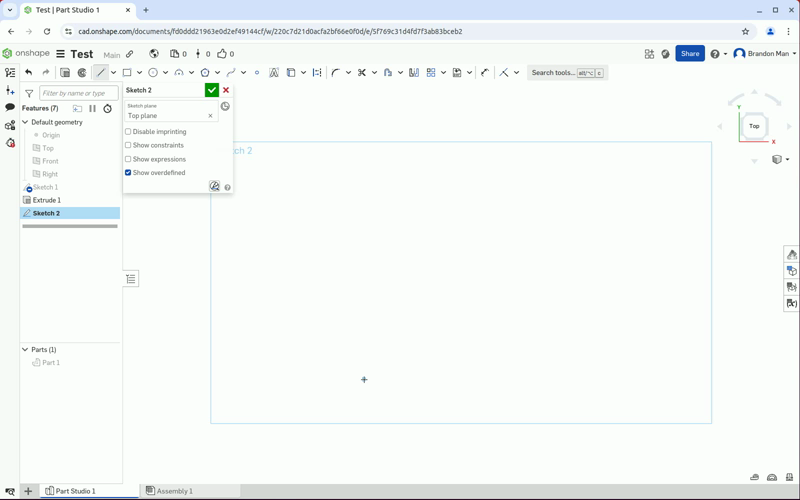
mouse_move(555, 379)
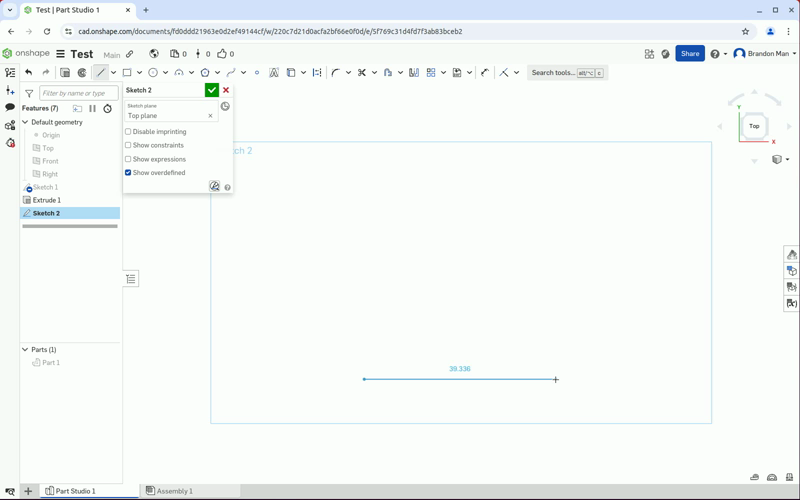
click(555, 379)
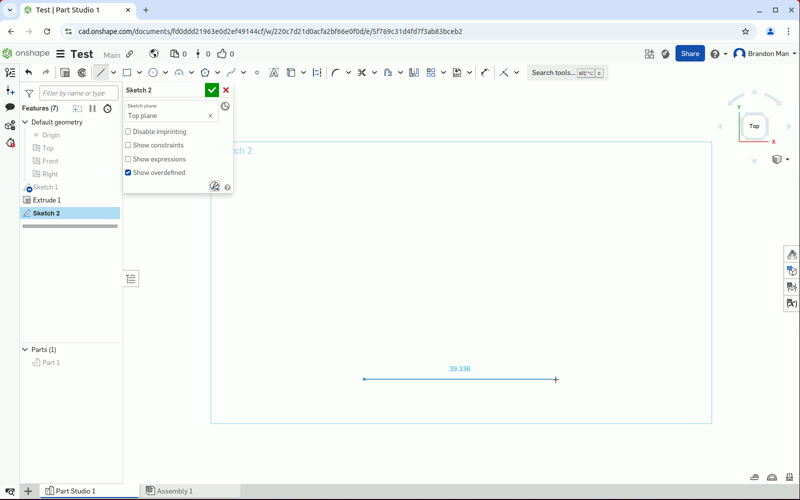
key_up(shift)
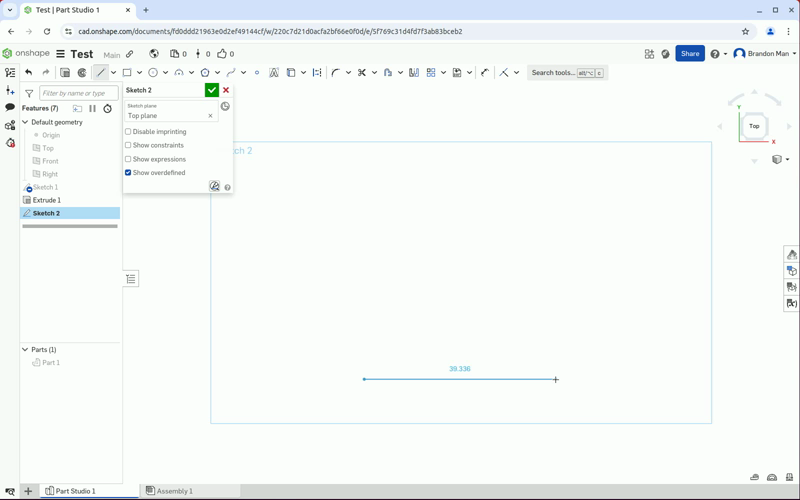
key_down(shift)
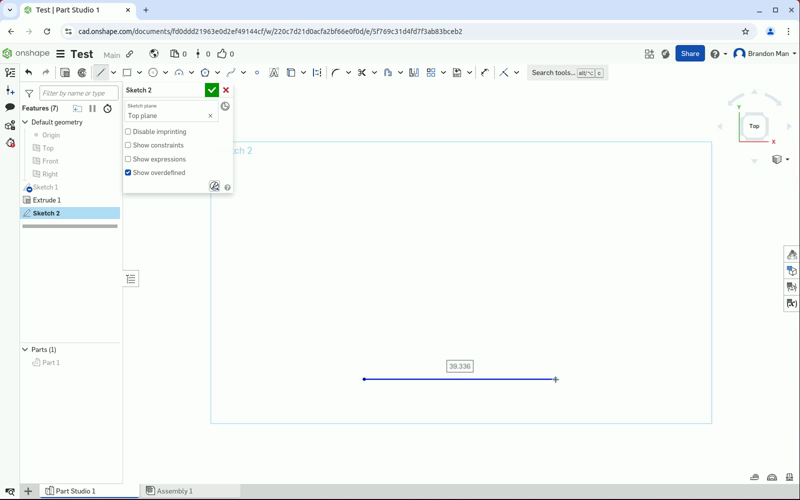
mouse_move(555, 187)
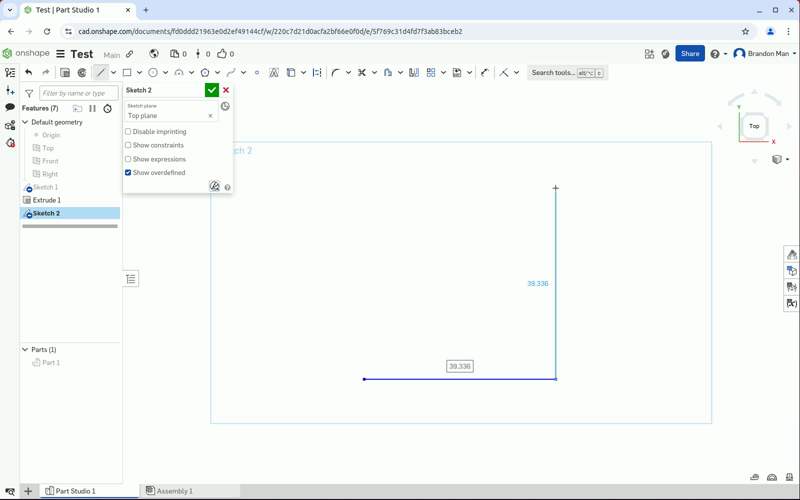
click(555, 187)
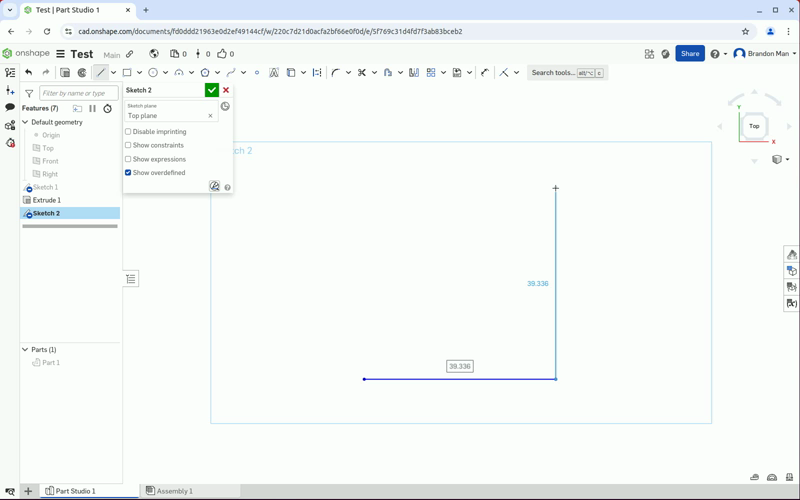
key_up(shift)
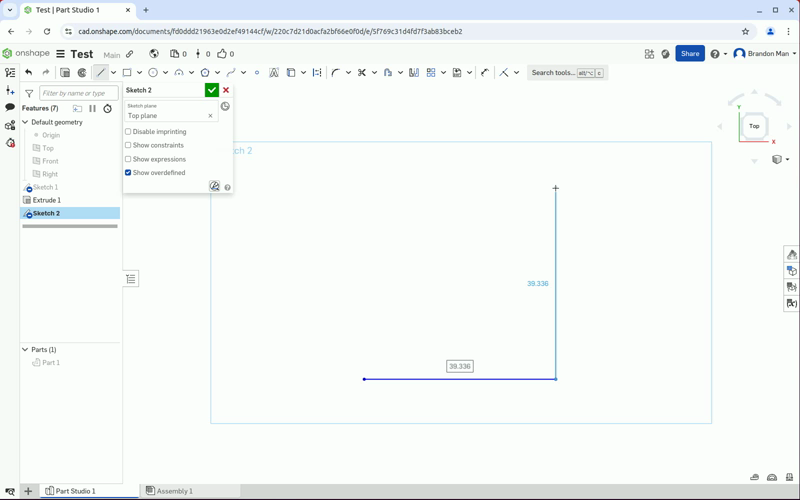
key_down(shift)
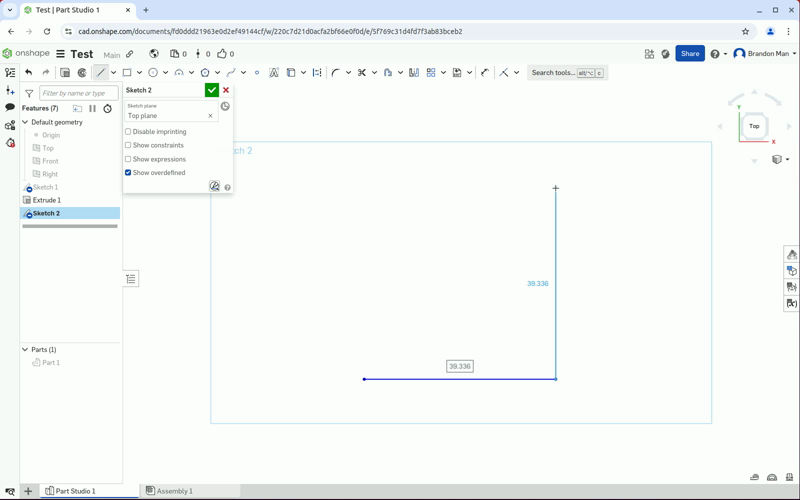
mouse_move(398, 187)
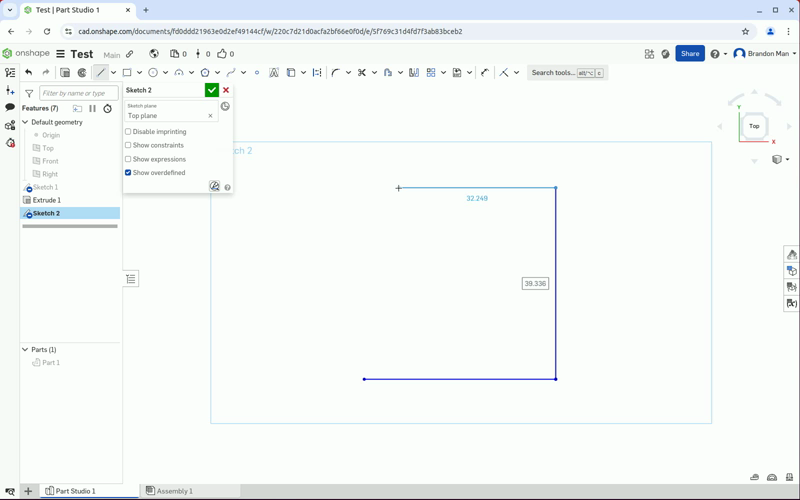
click(398, 187)
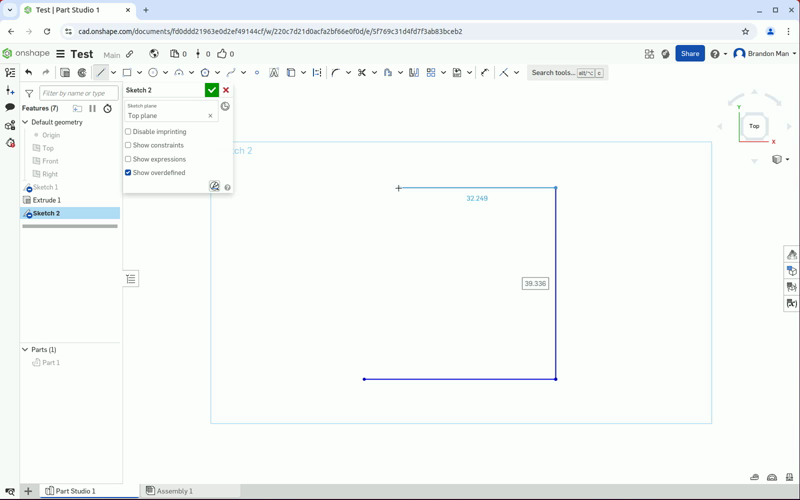
key_up(shift)
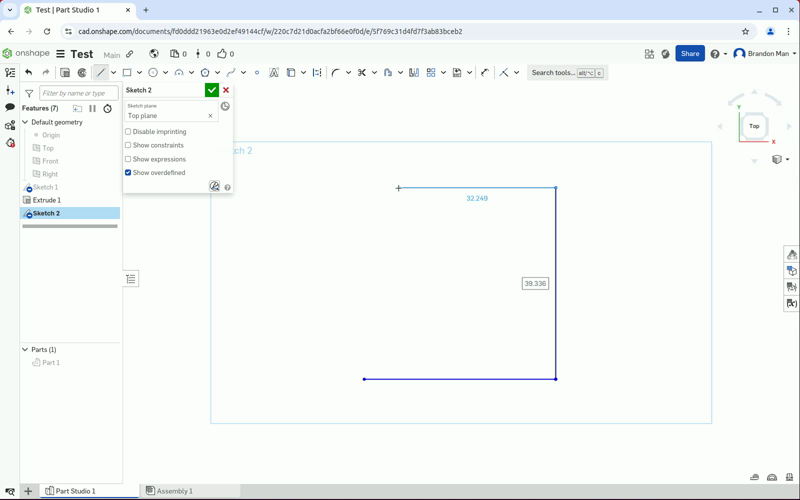
key_down(shift)
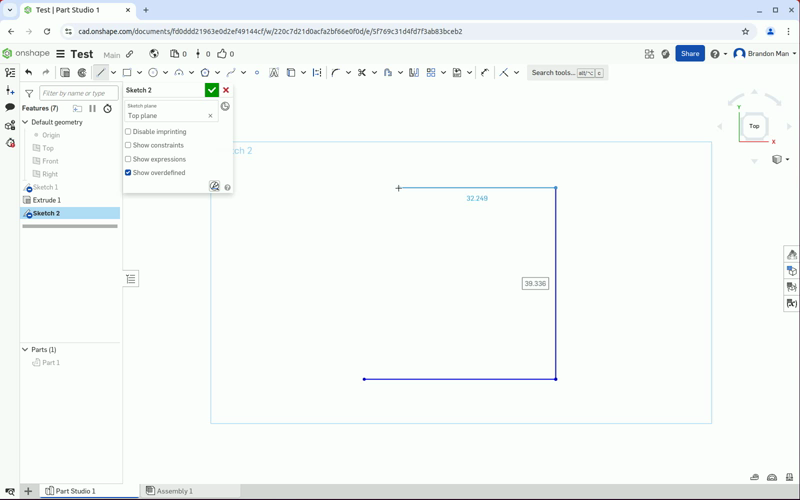
mouse_move(428, 187)
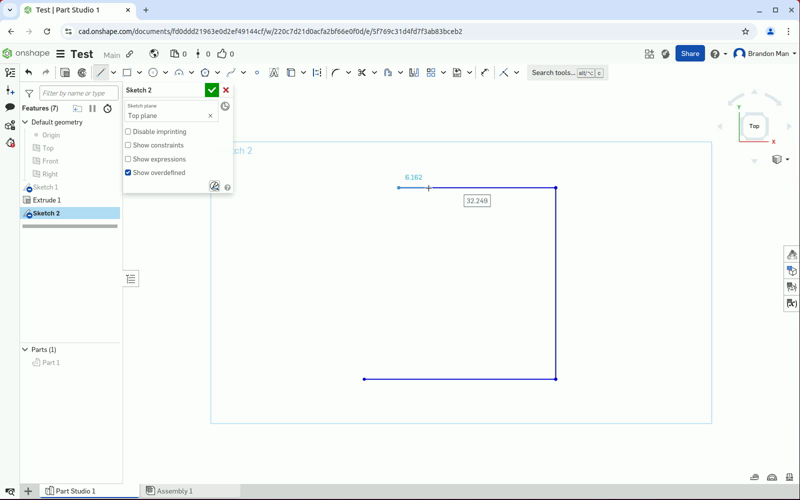
mouse_move(398, 222)
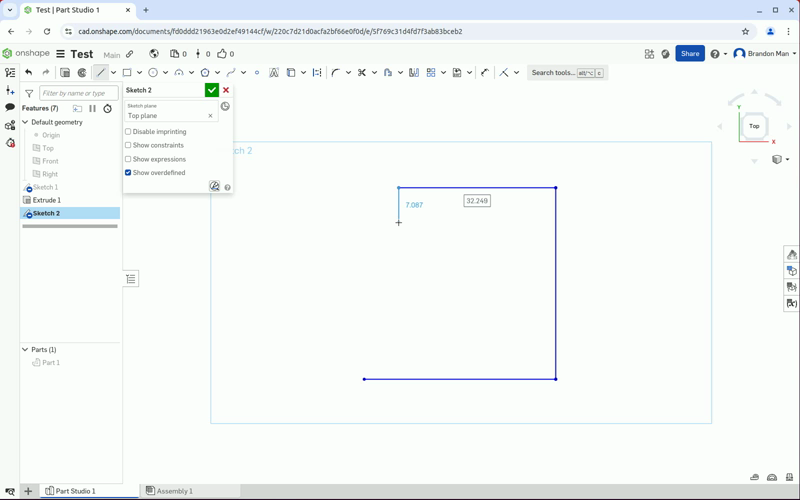
click(398, 222)
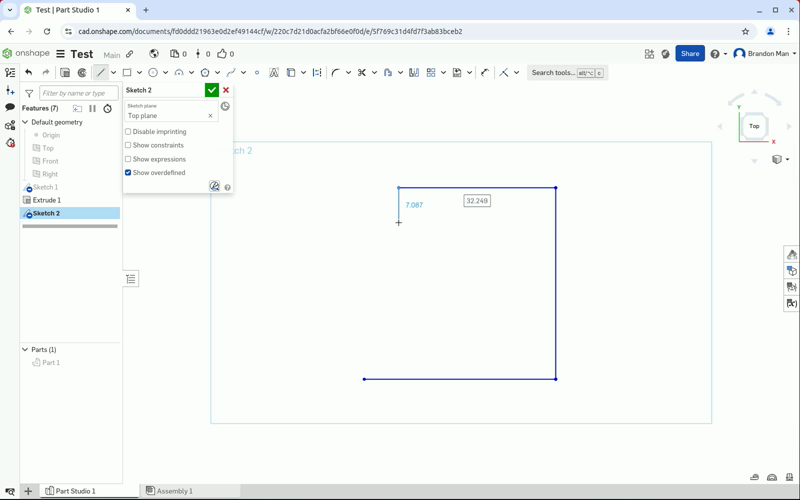
key_up(shift)
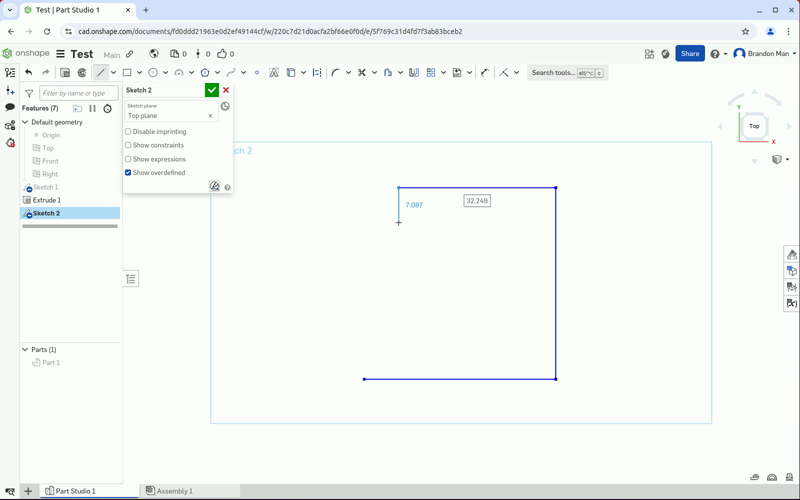
key_down(shift)
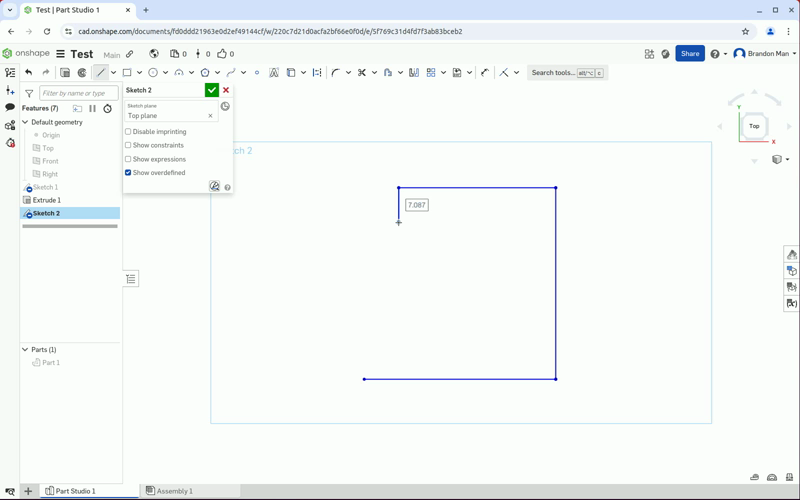
mouse_move(428, 222)
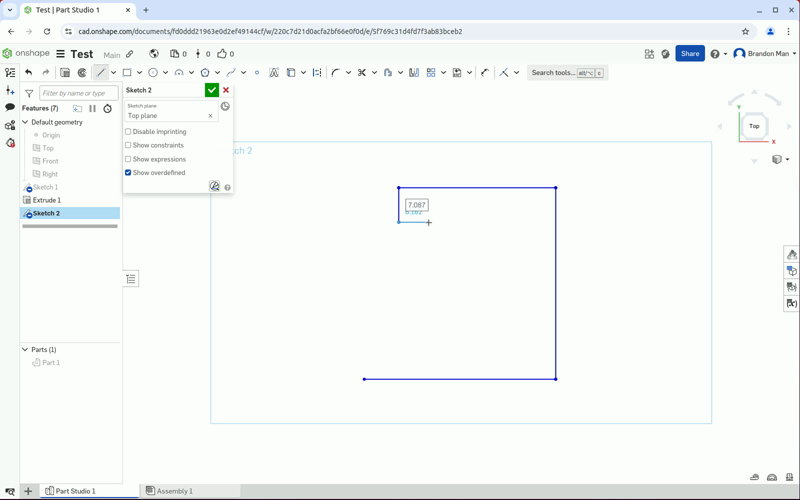
mouse_move(364, 222)
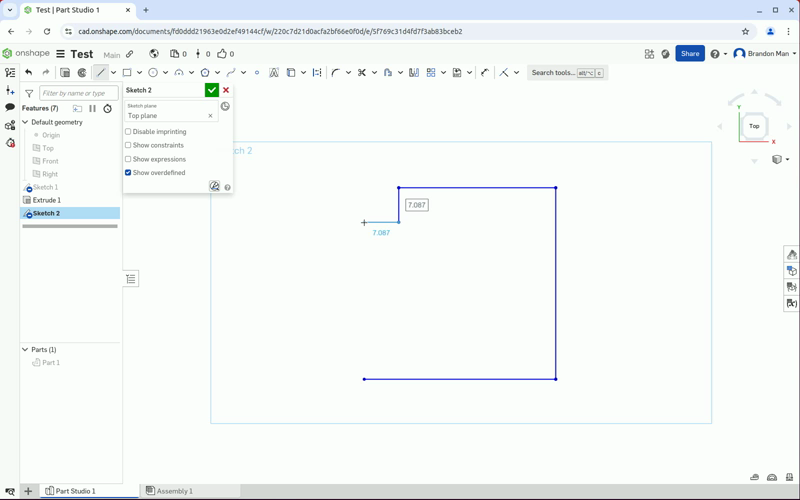
click(364, 222)
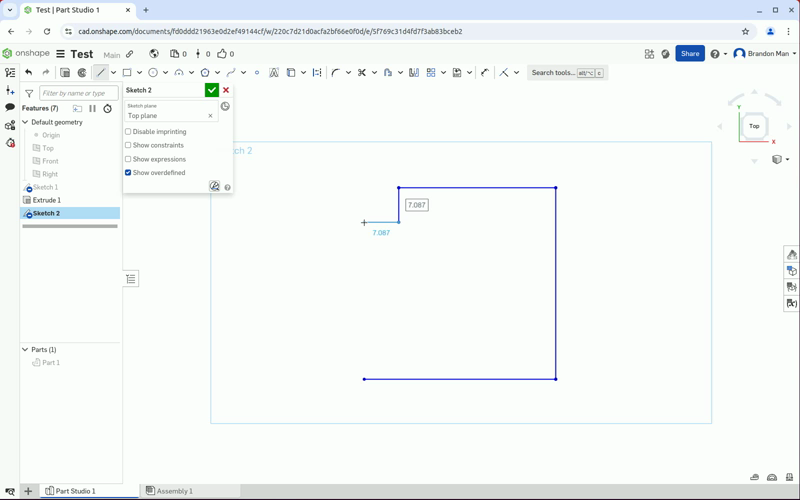
key_up(shift)
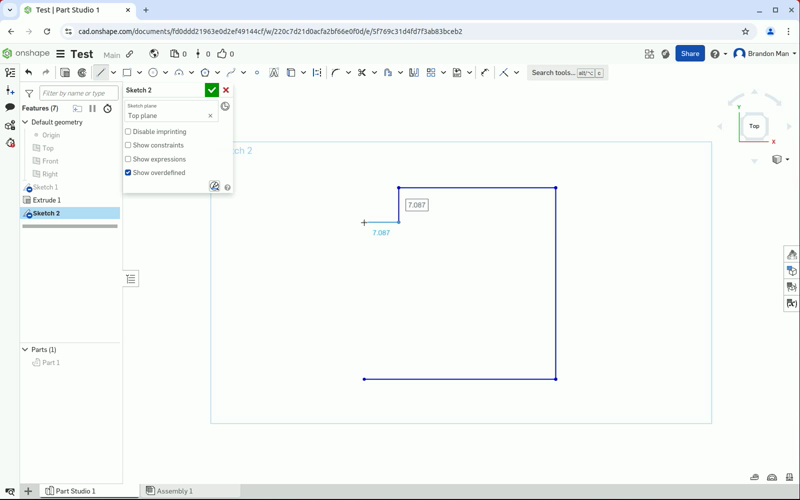
key_down(shift)
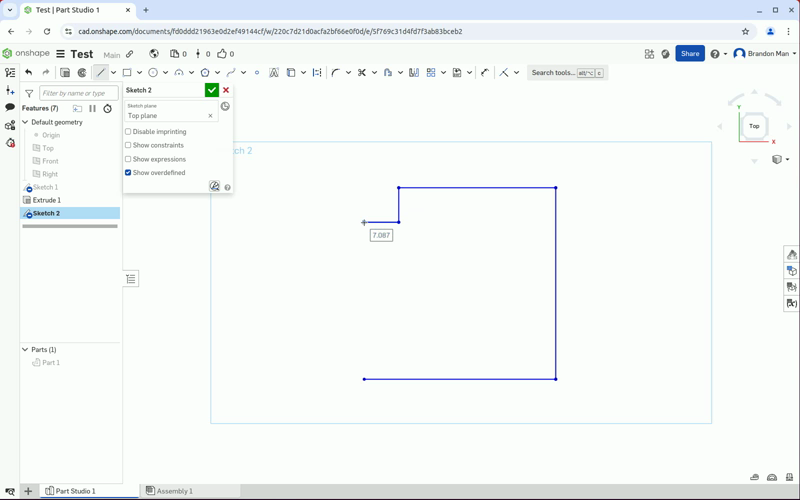
mouse_move(364, 379)
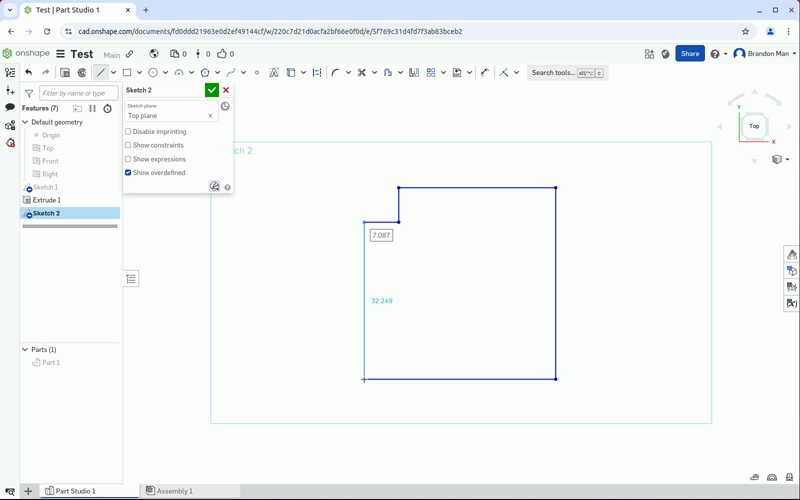
key_up(shift)
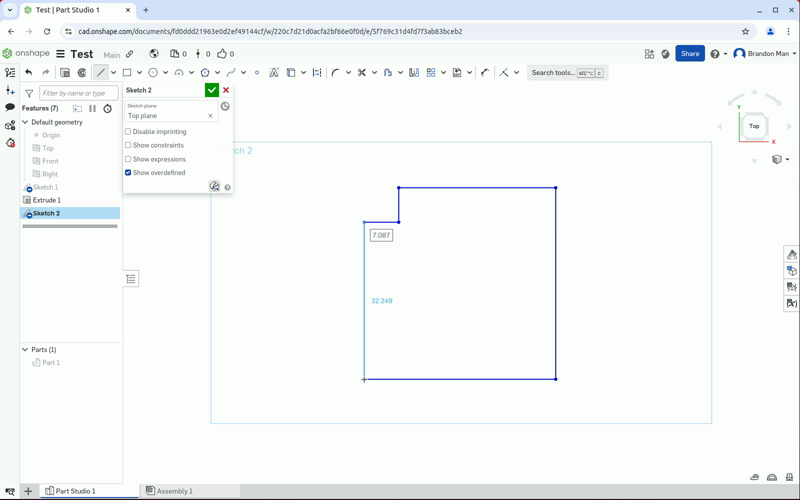
click(364, 379)
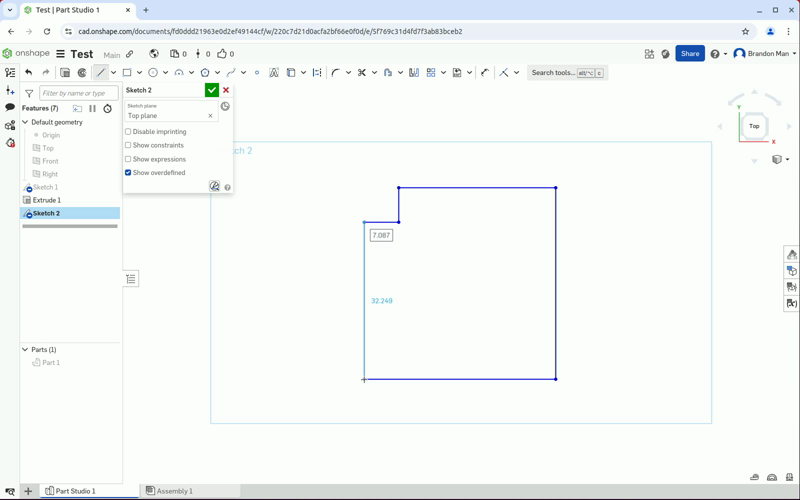
key(esc)
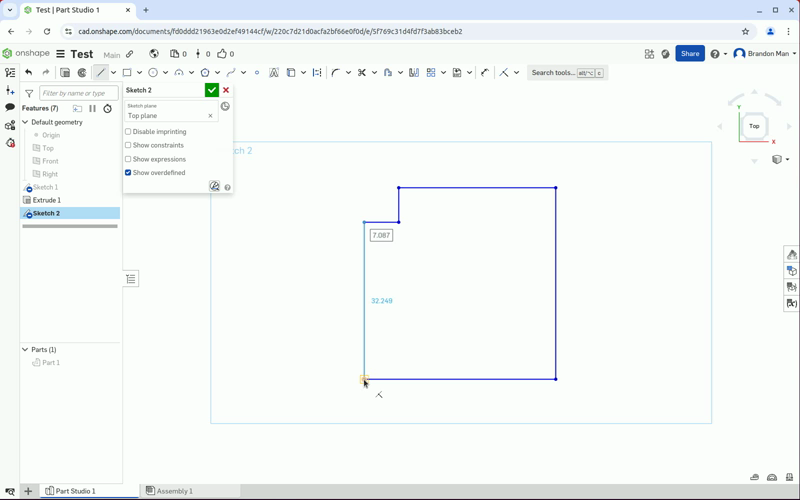
mouse_move(443, 316)
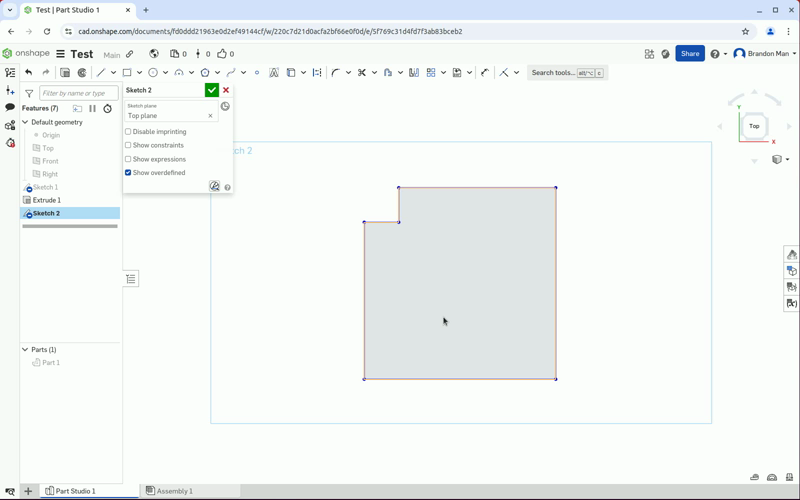
click(443, 316)
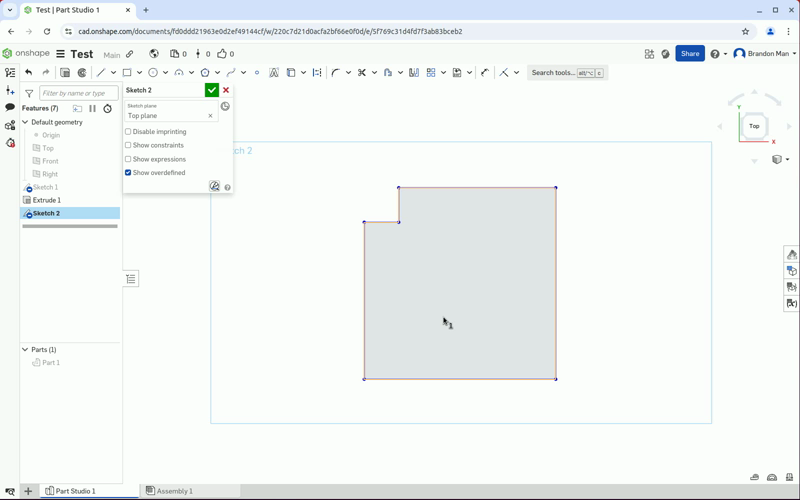
mouse_move(73, 352)
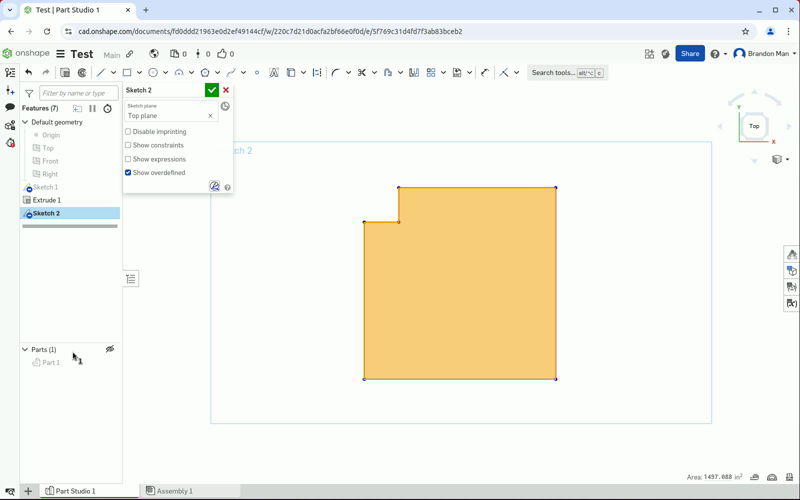
key(shift+y)
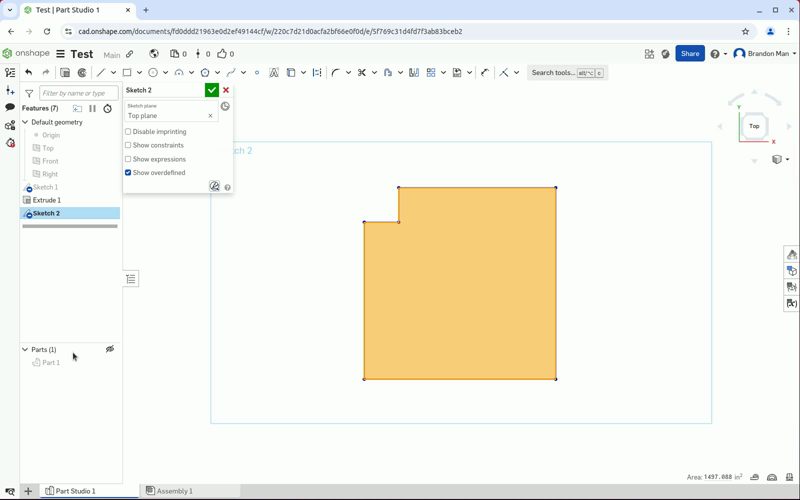
key(shift+e)
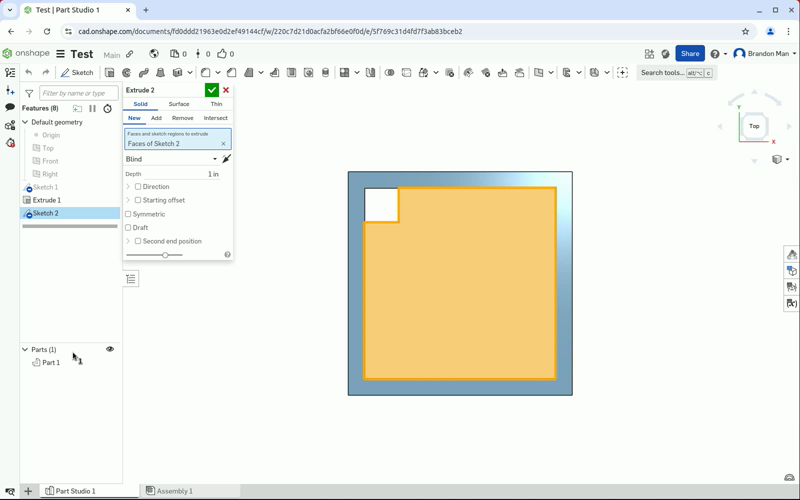
mouse_move(143, 106)
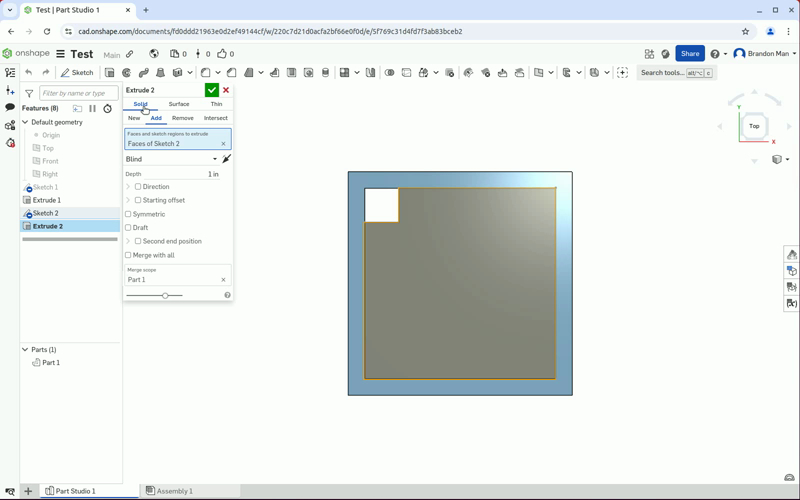
click(143, 106)
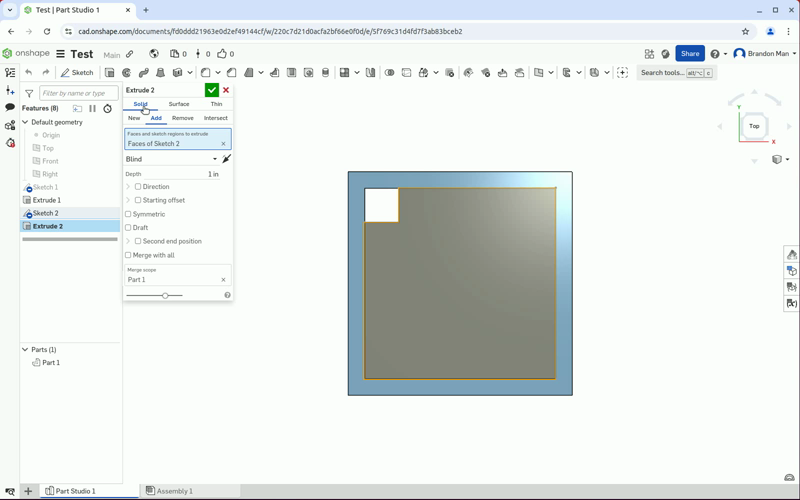
mouse_move(137, 120)
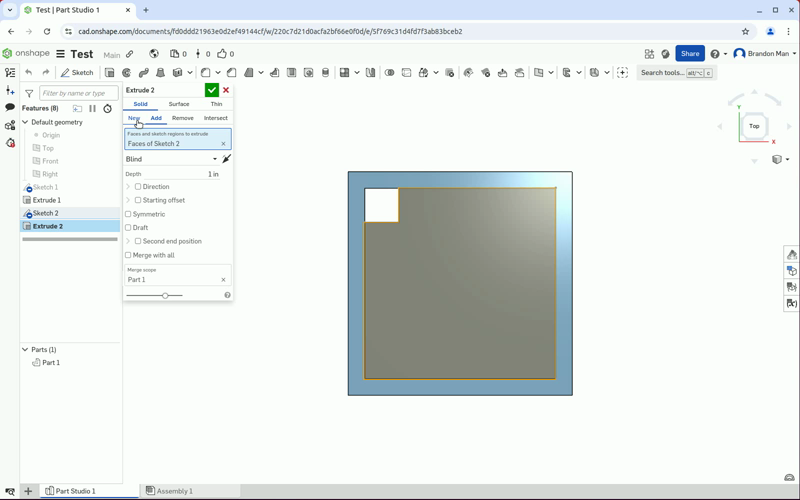
click(137, 120)
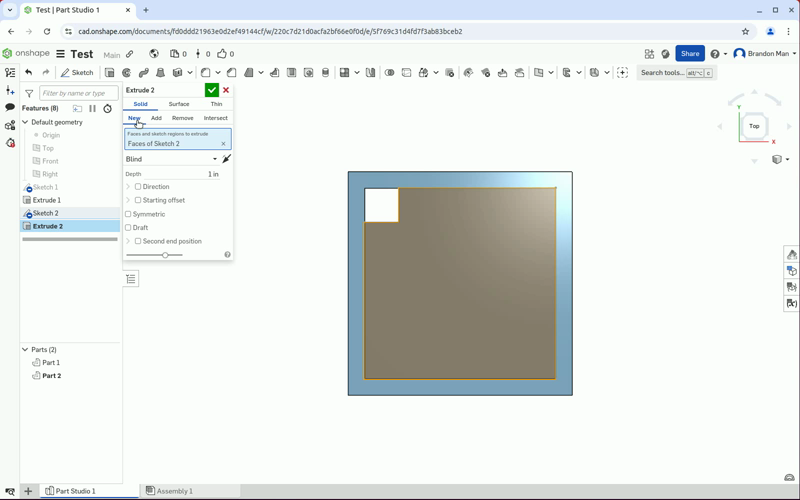
key(tab, 4)
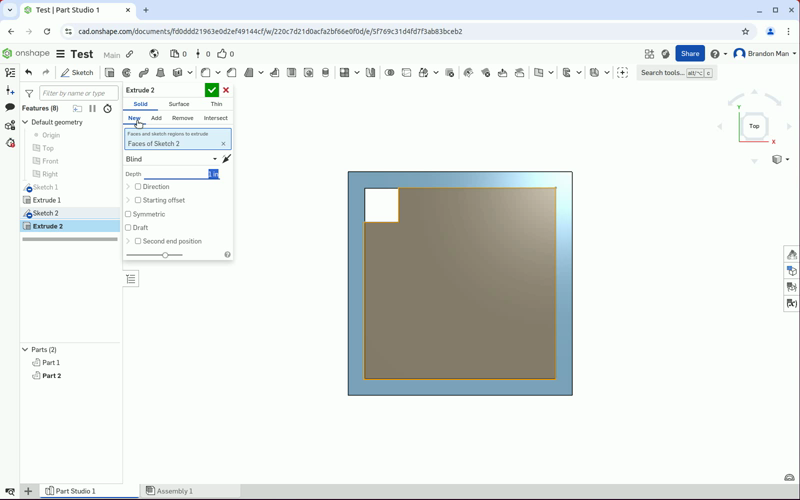
text(3.37)
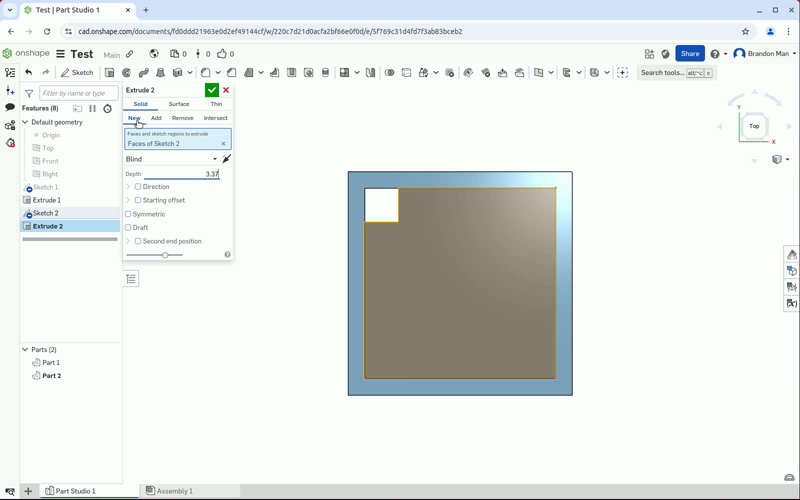
key(enter)
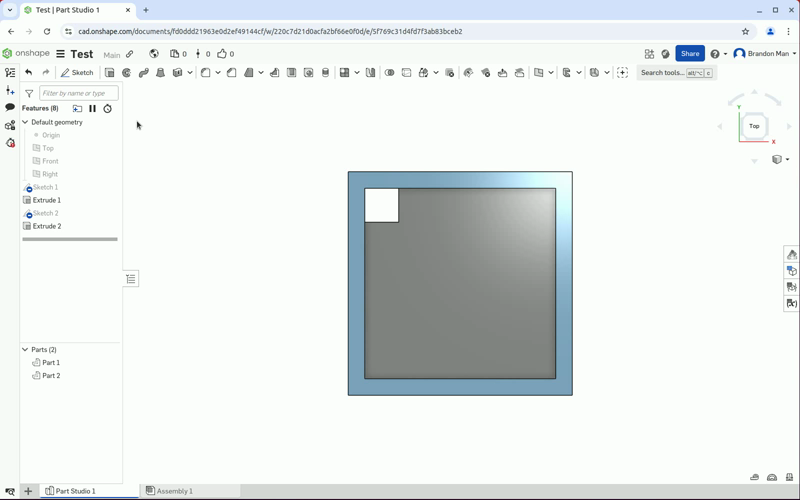
key(shift+h)
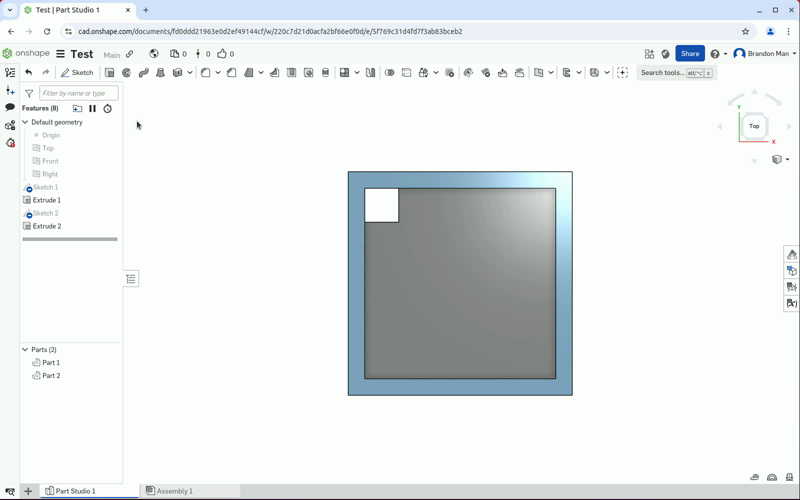
key(shift+h)
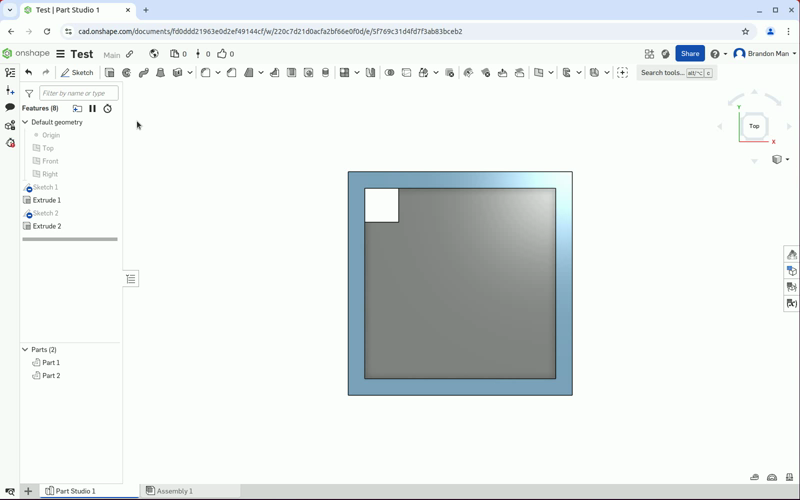
mouse_move(73, 189)
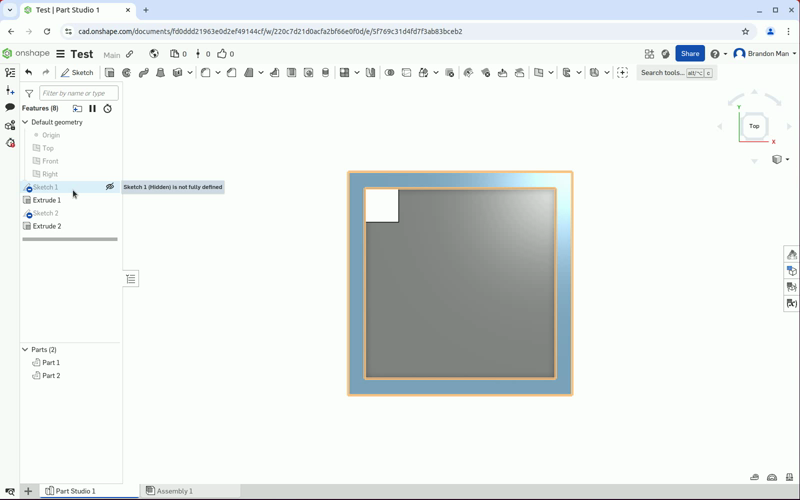
click(73, 189)
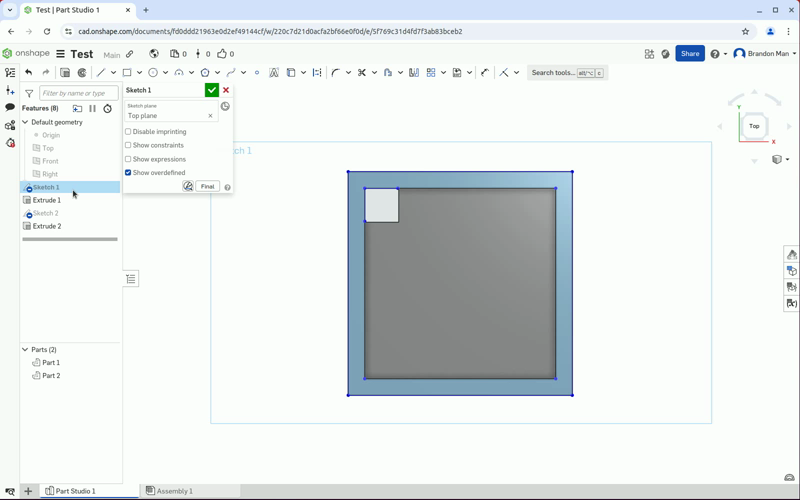
mouse_move(229, 92)
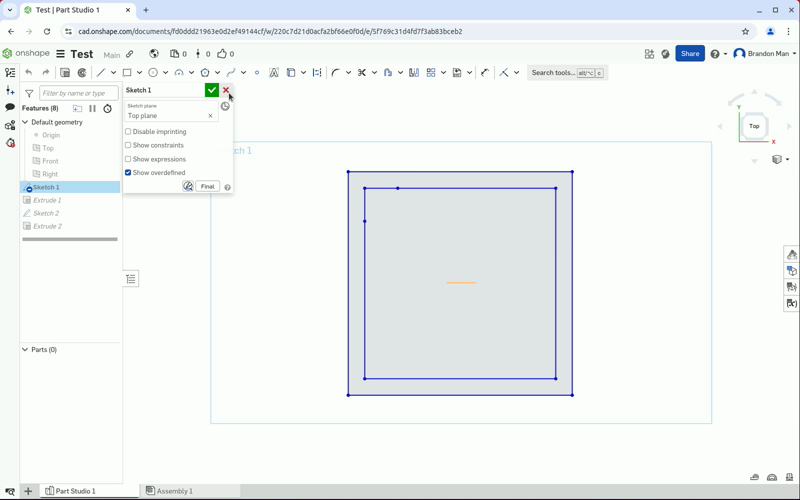
click(229, 92)
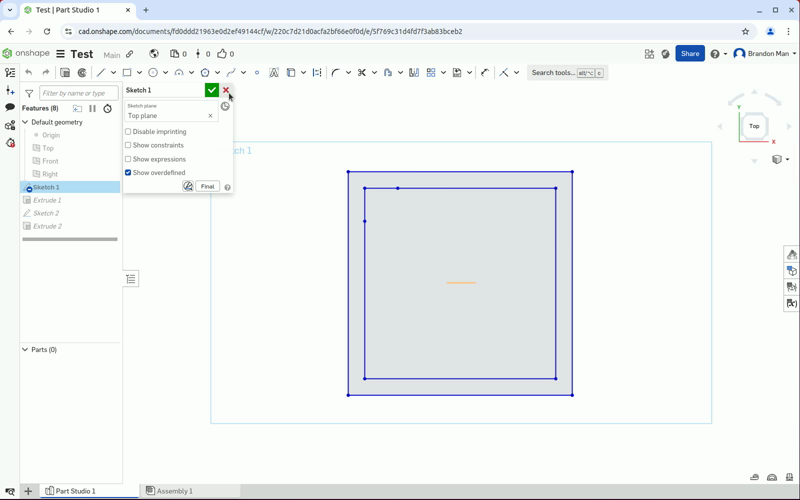
key(shift+s)
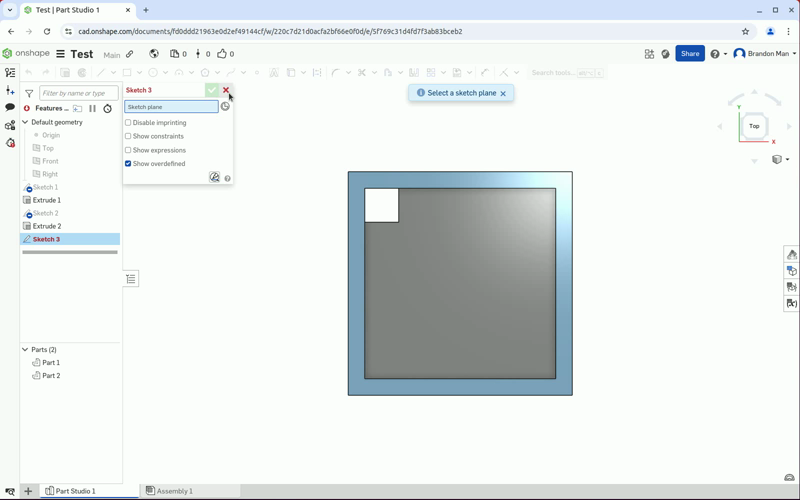
mouse_move(73, 150)
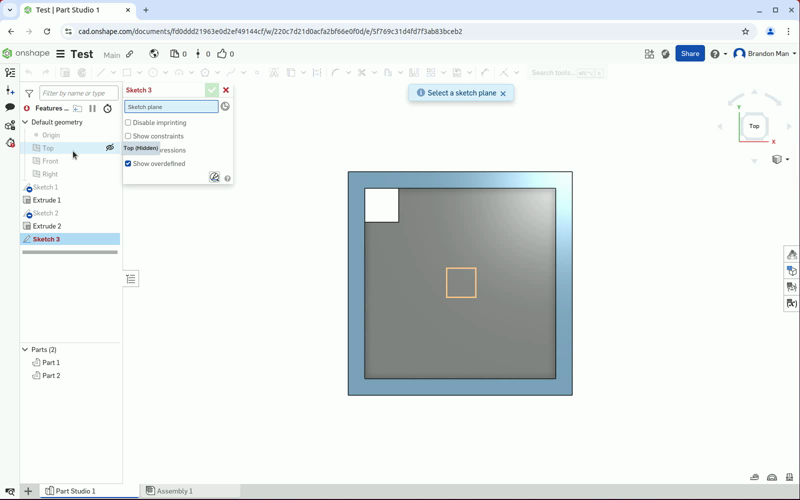
click(73, 150)
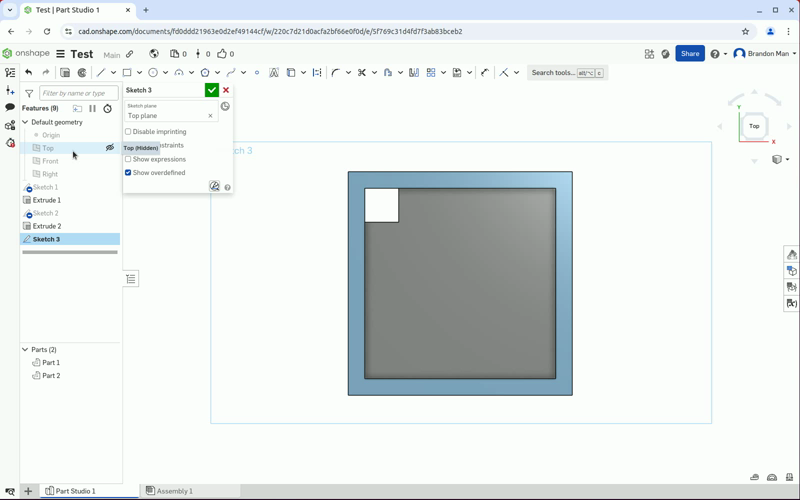
mouse_move(73, 352)
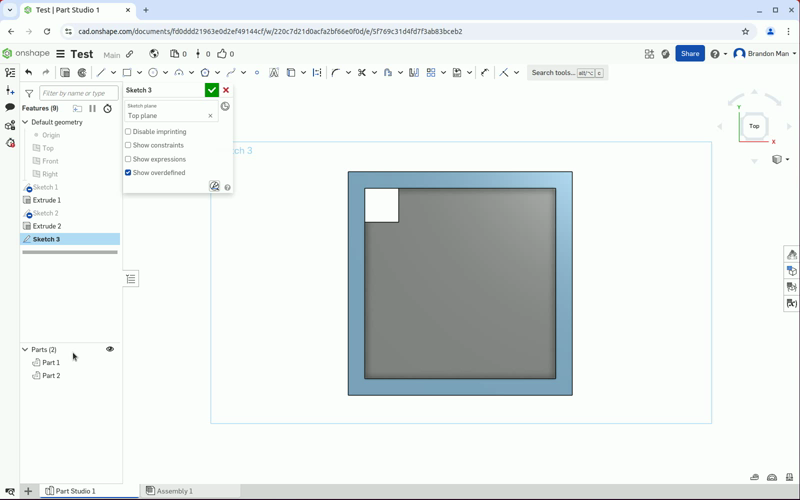
key(y)
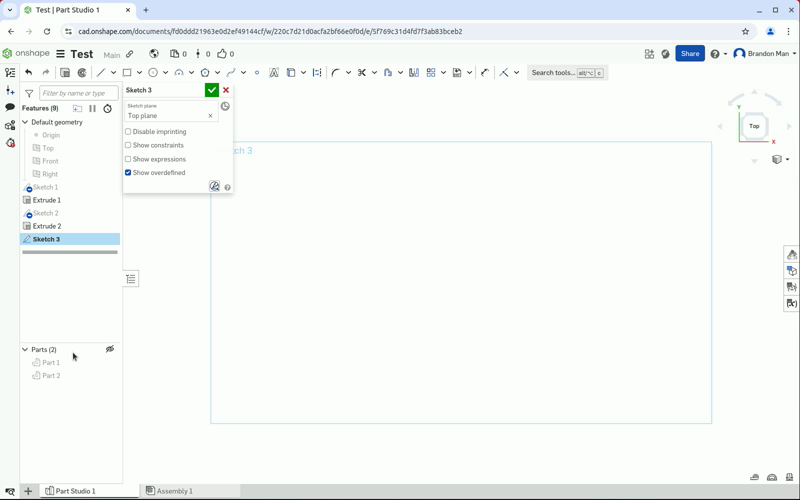
key(l)
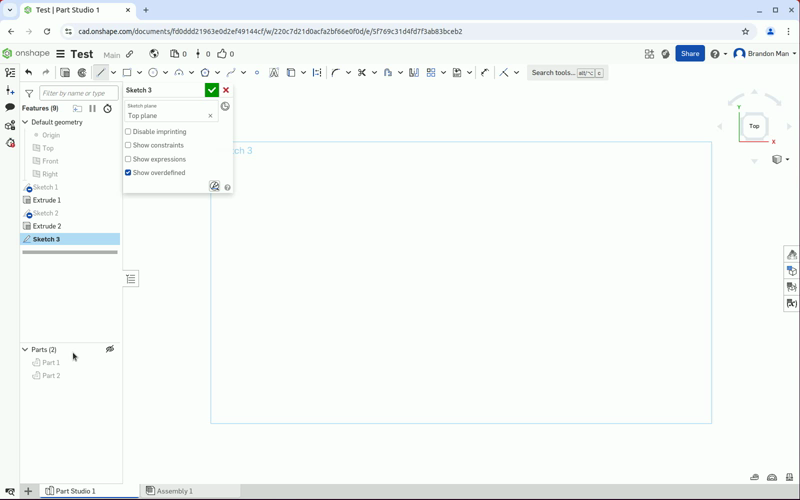
key_down(shift)
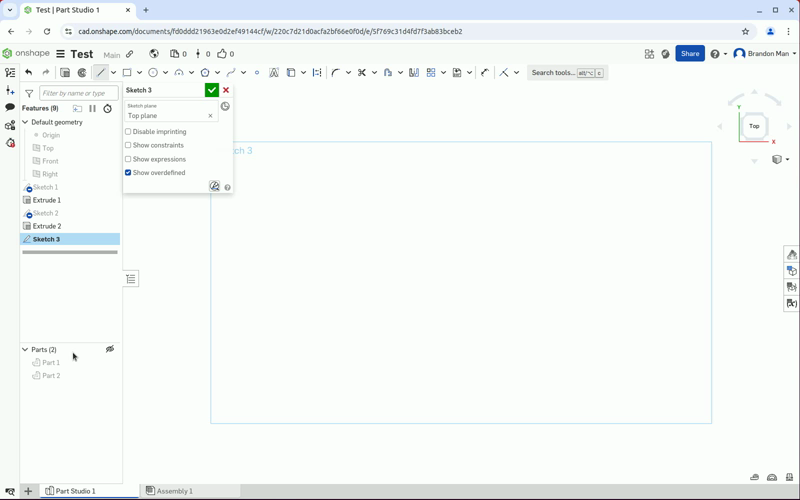
mouse_move(364, 220)
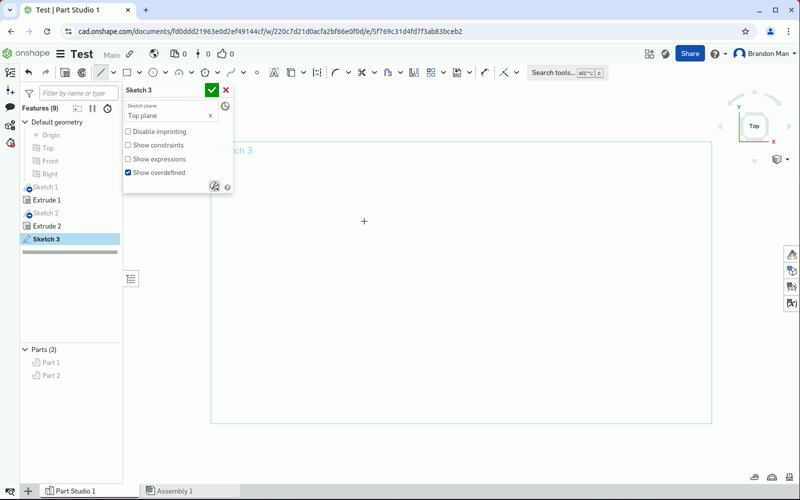
click(364, 220)
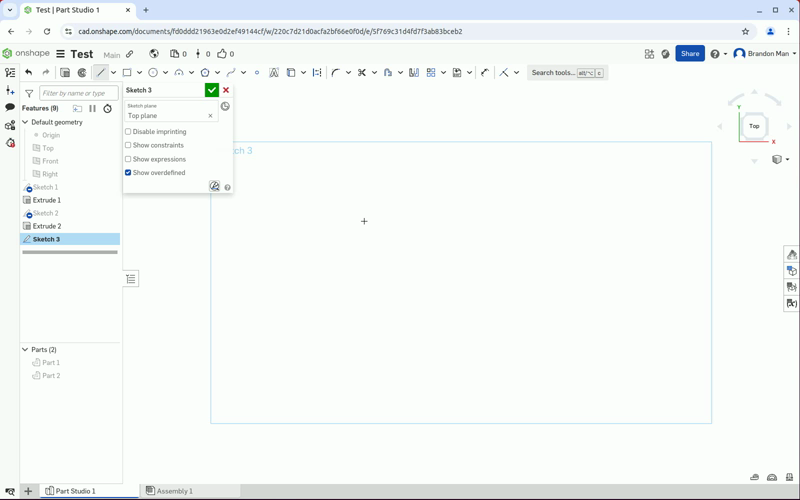
key_up(shift)
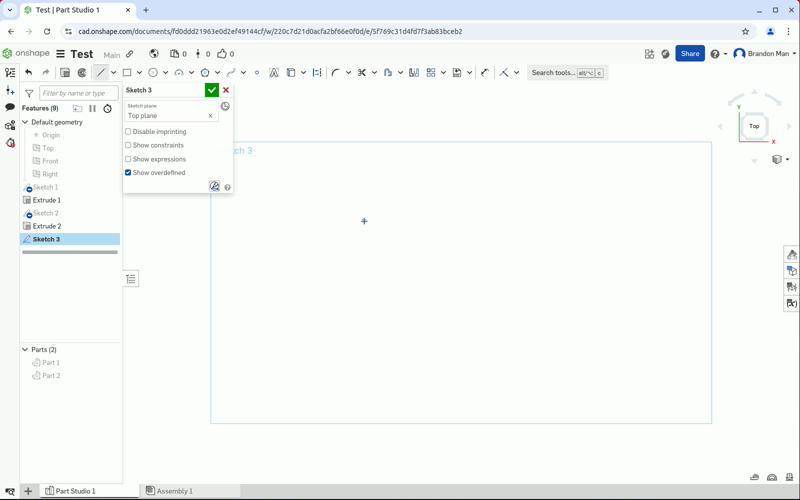
key_down(shift)
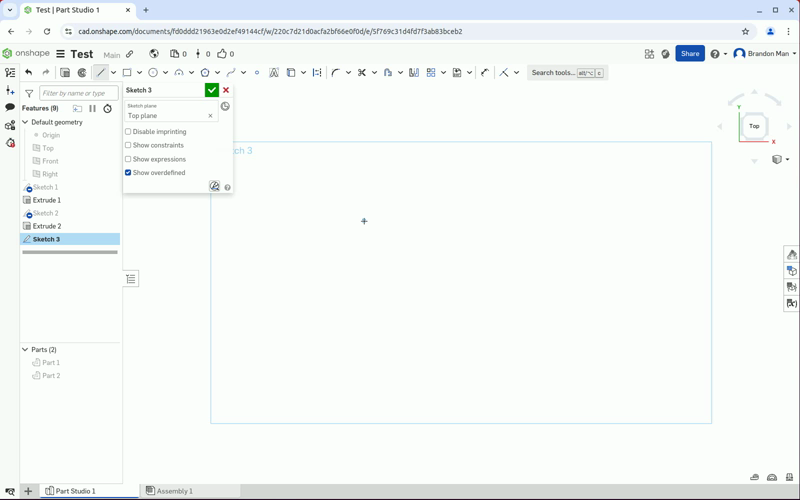
mouse_move(394, 220)
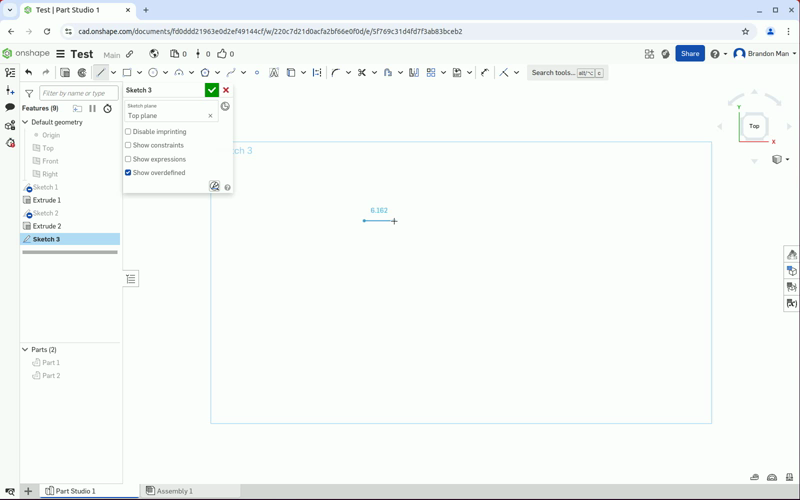
mouse_move(398, 220)
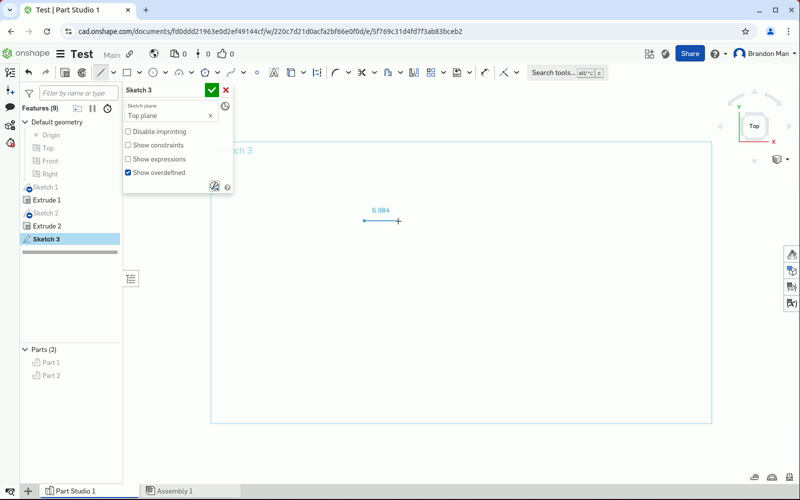
click(398, 220)
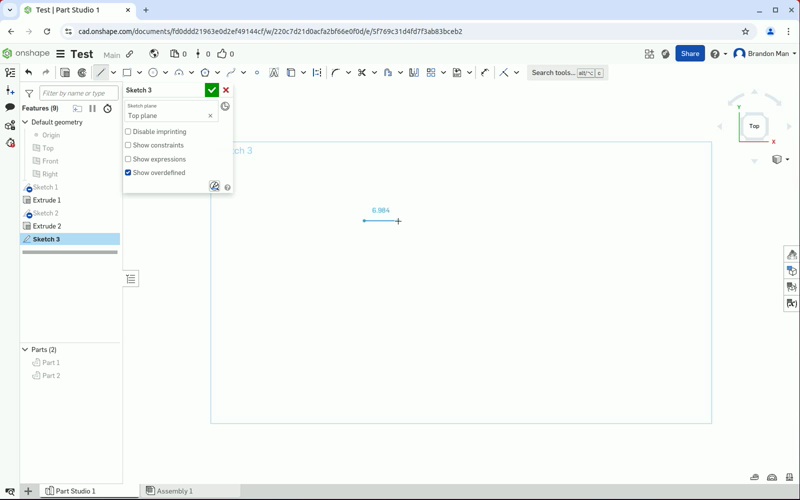
key_up(shift)
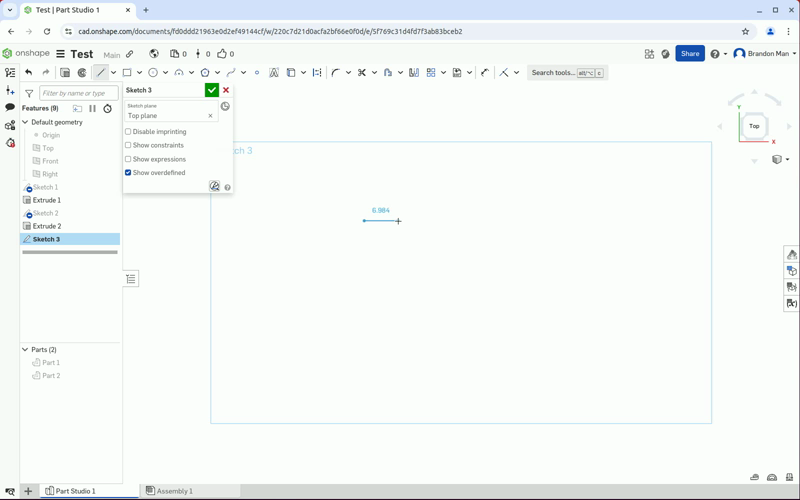
key_down(shift)
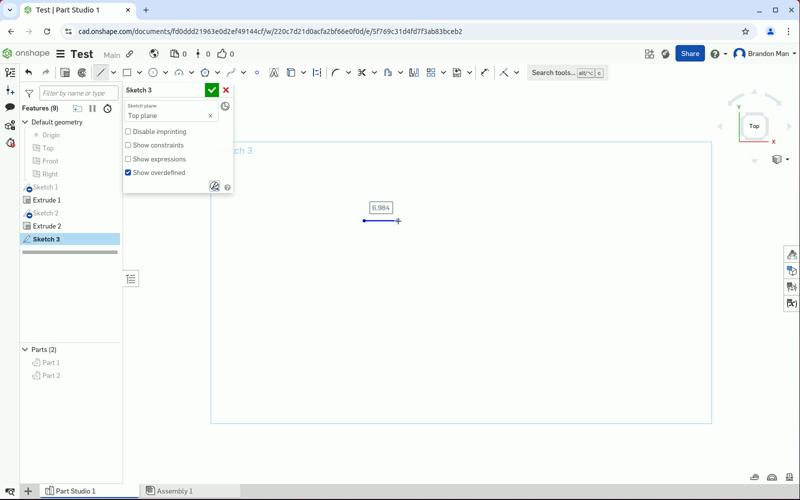
mouse_move(428, 220)
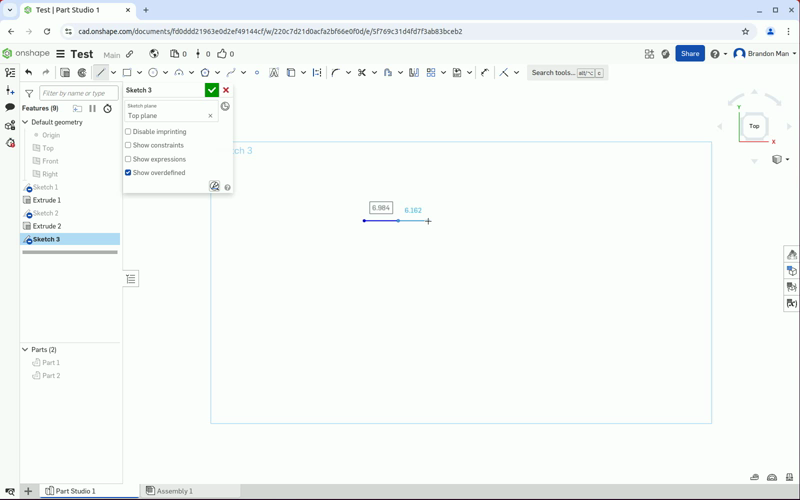
mouse_move(398, 187)
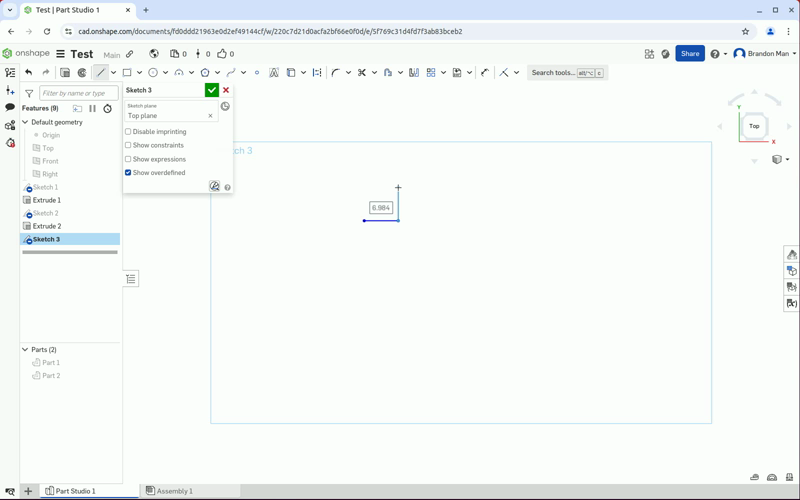
click(398, 187)
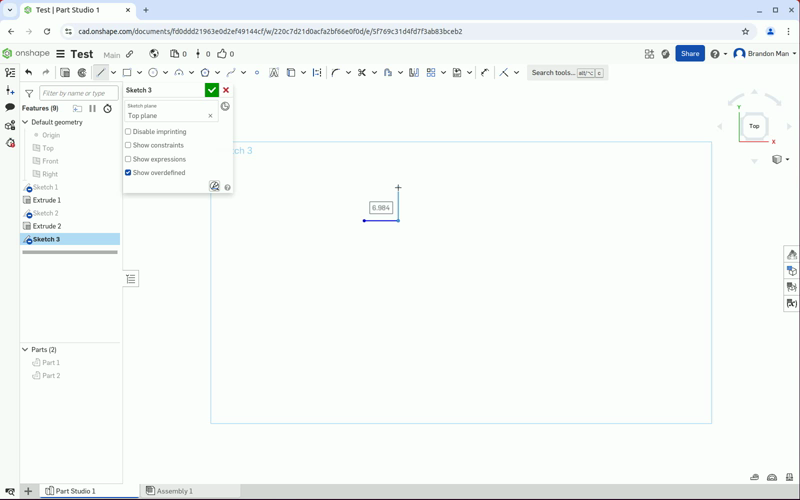
key_up(shift)
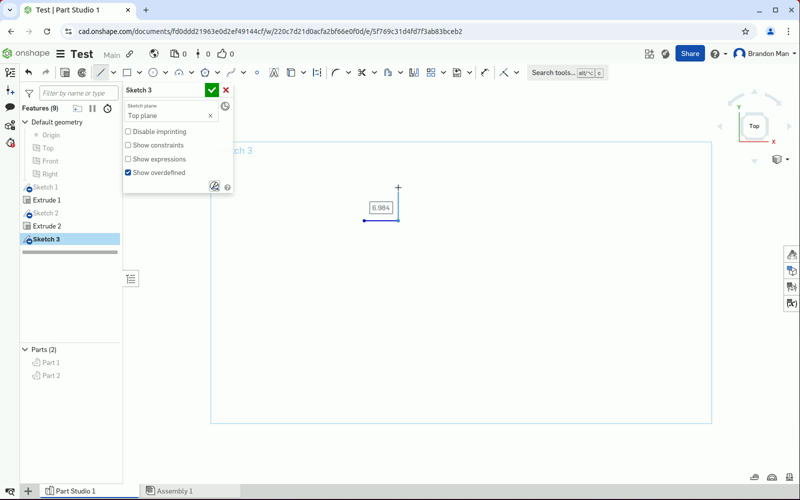
key_down(shift)
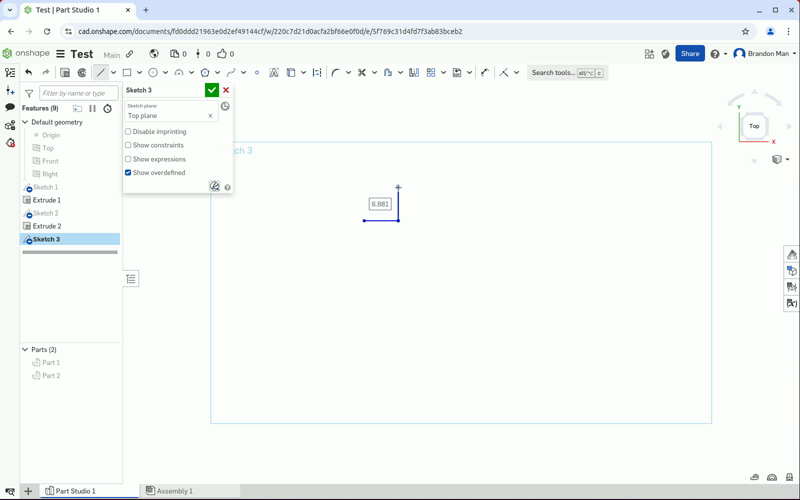
mouse_move(428, 187)
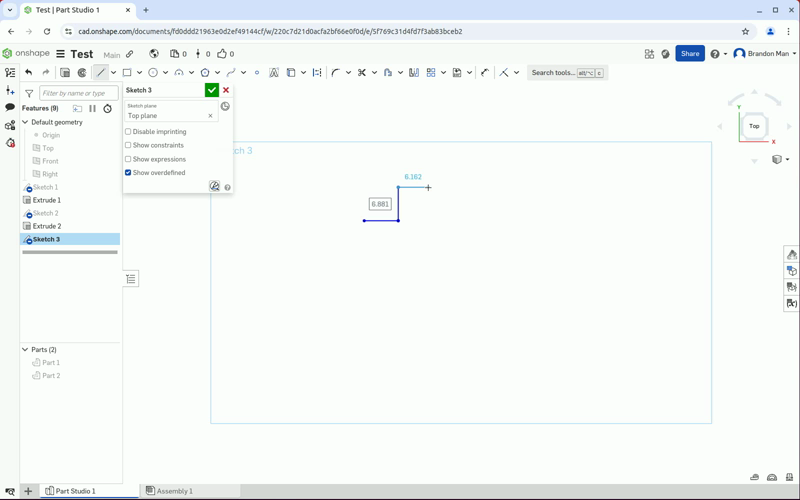
mouse_move(364, 187)
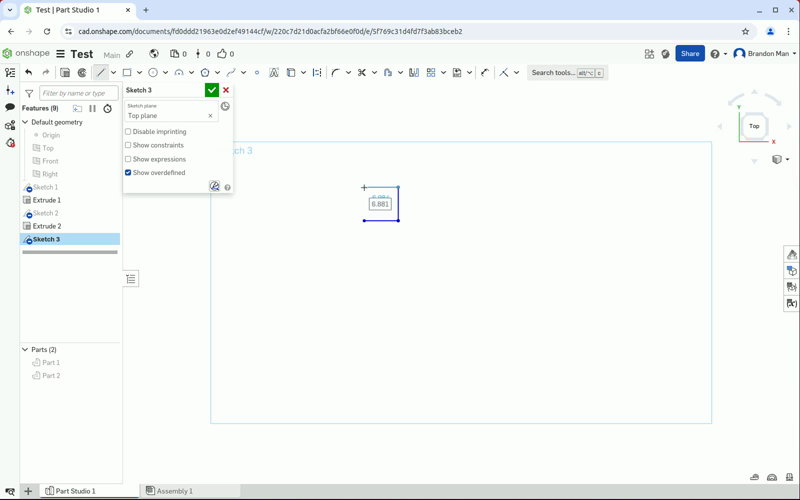
click(364, 187)
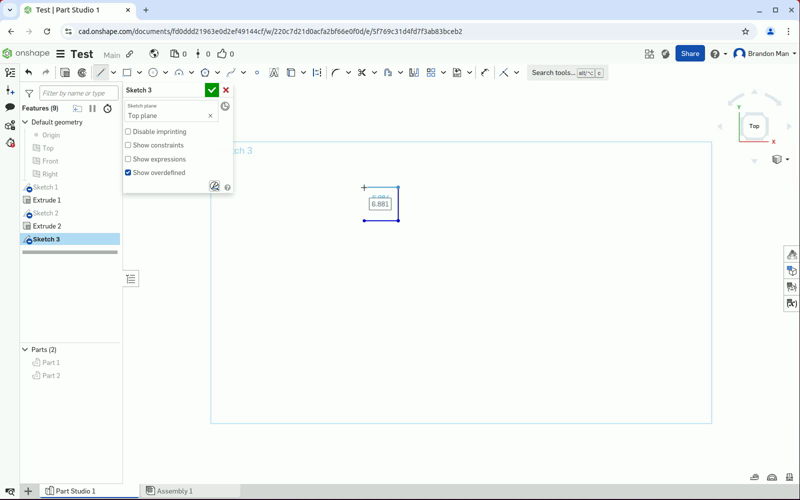
key_up(shift)
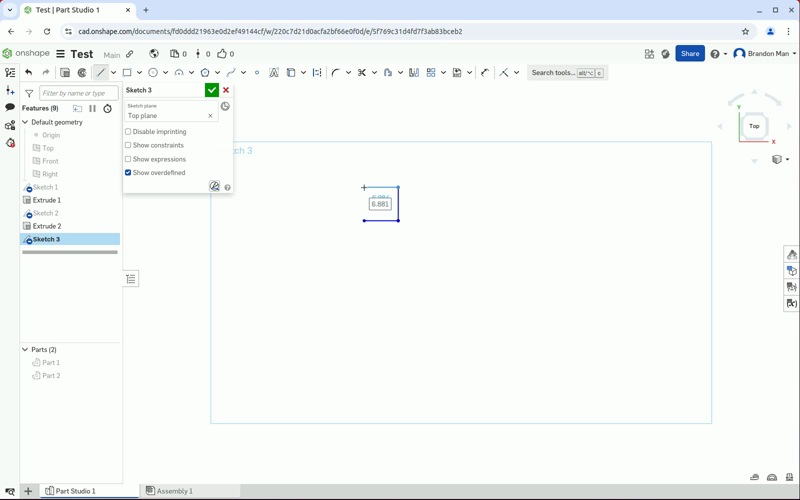
mouse_move(394, 187)
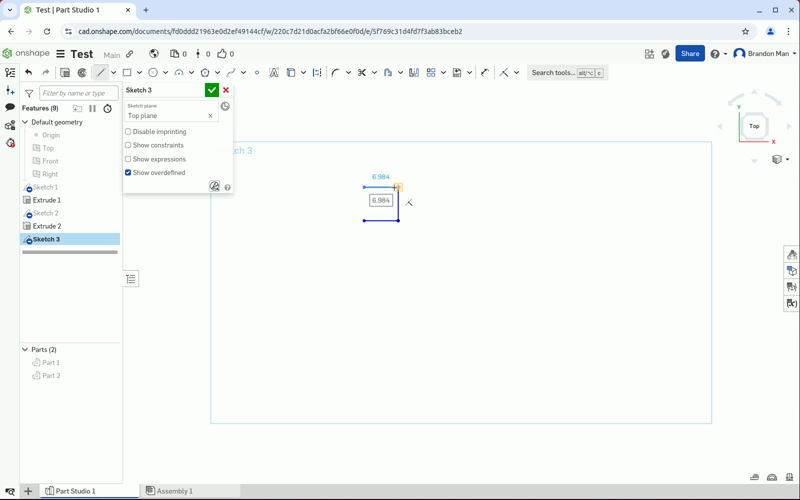
key_down(shift)
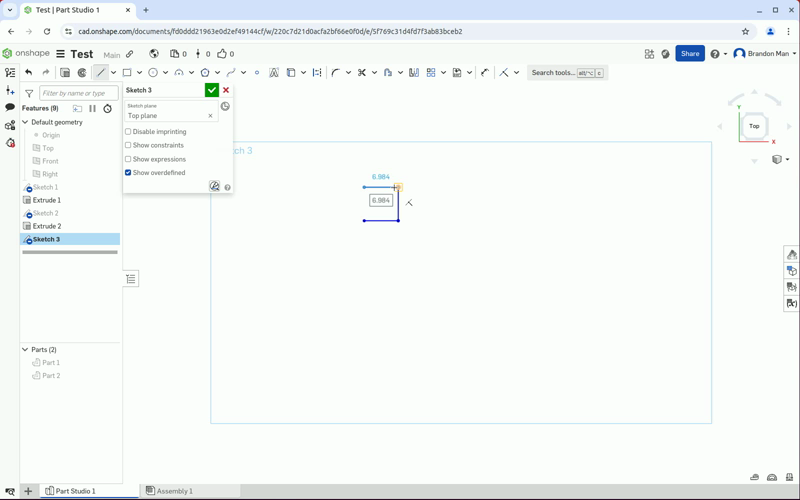
mouse_move(364, 220)
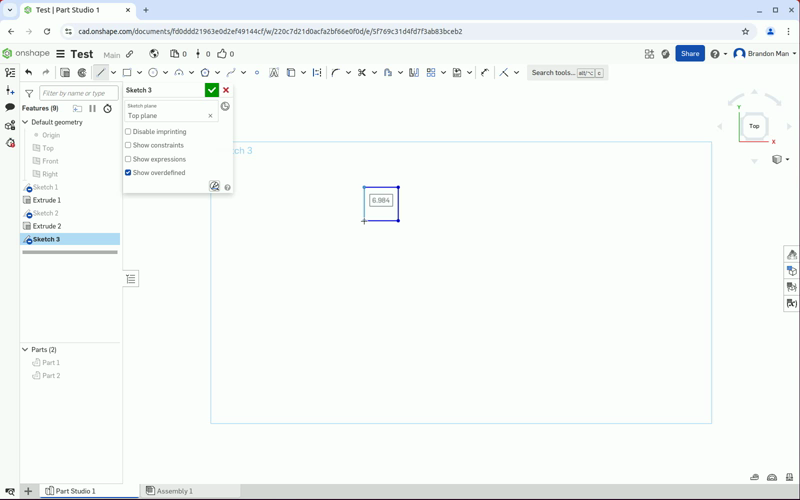
key_up(shift)
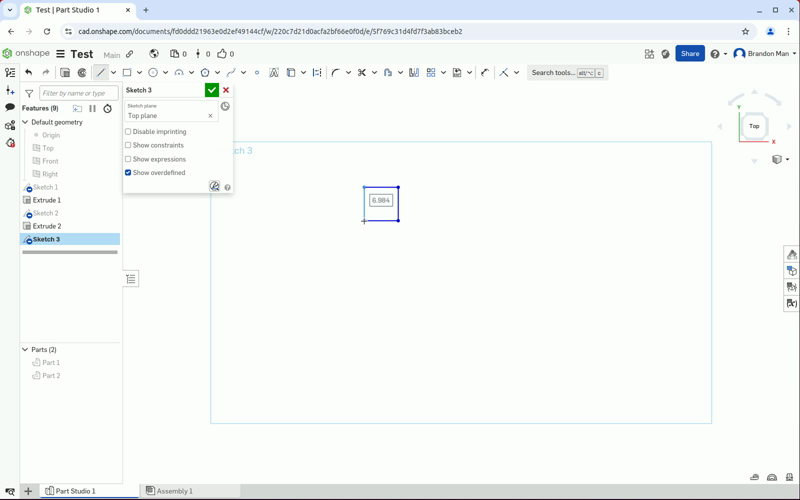
click(364, 220)
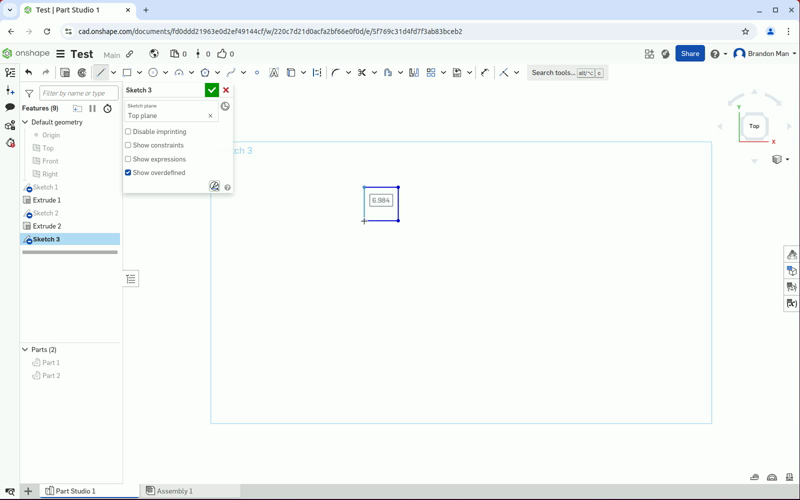
key(esc)
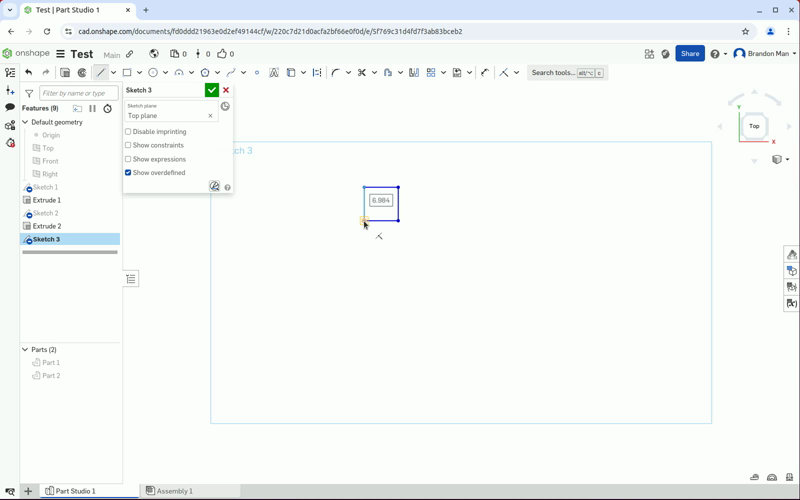
mouse_move(394, 219)
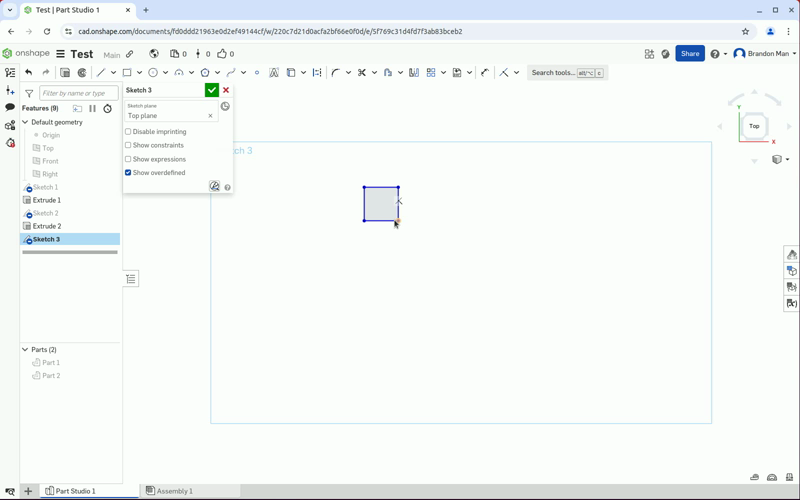
scroll(6)
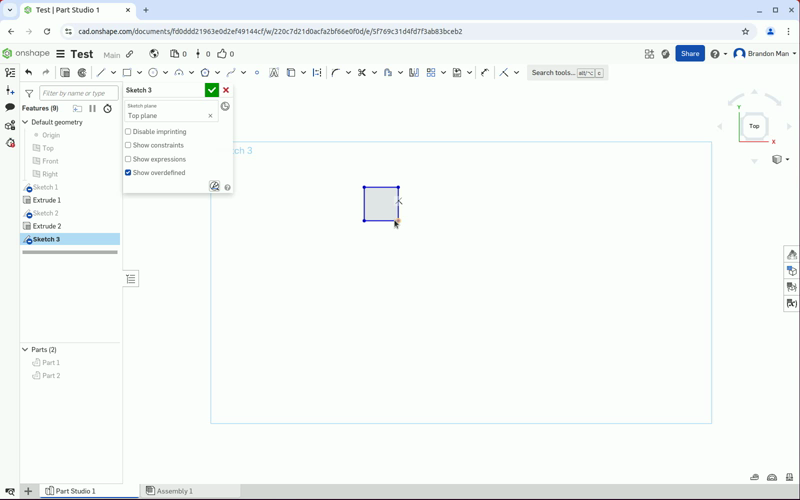
scroll(6)
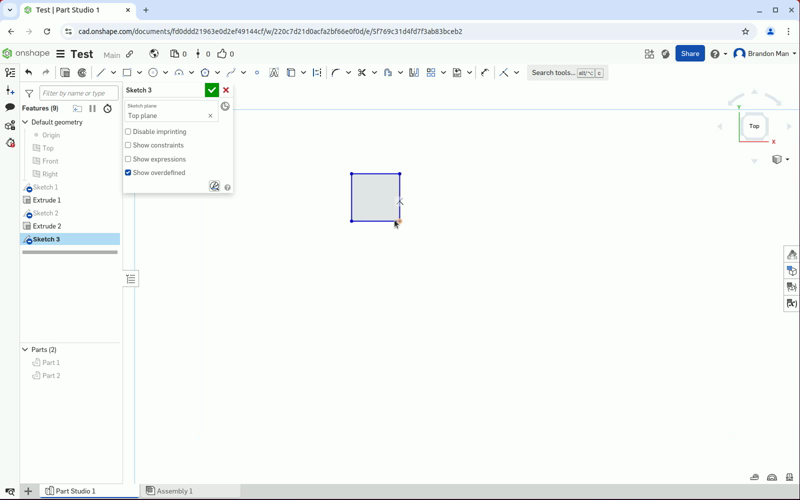
scroll(6)
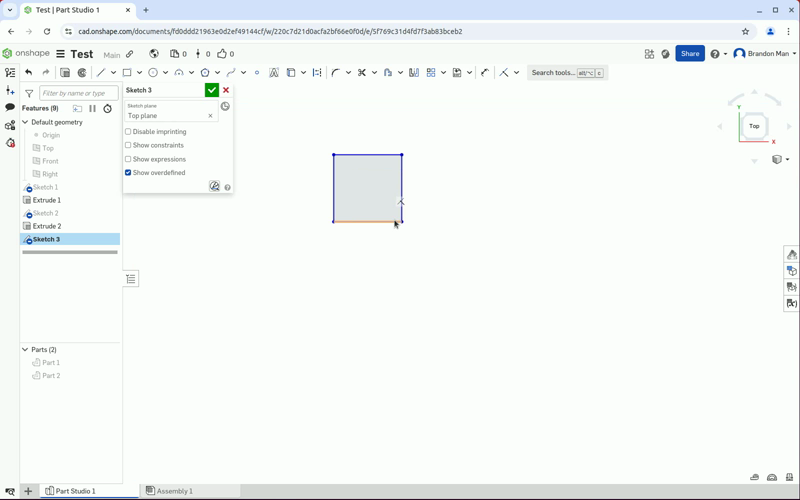
scroll(6)
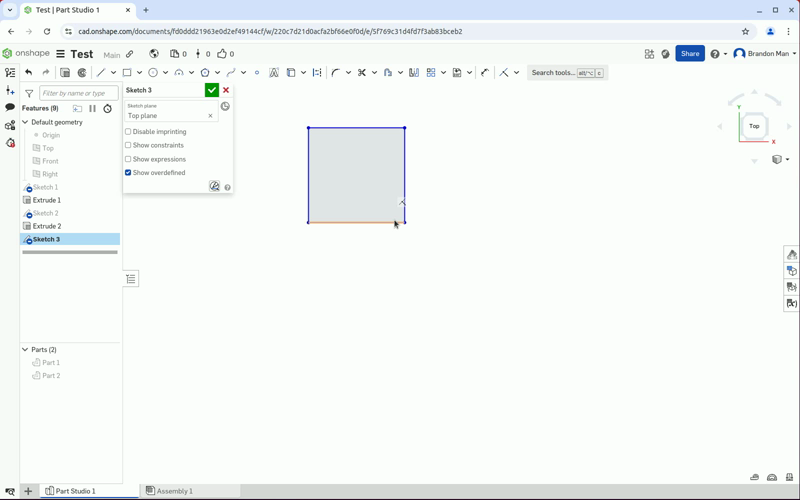
scroll(6)
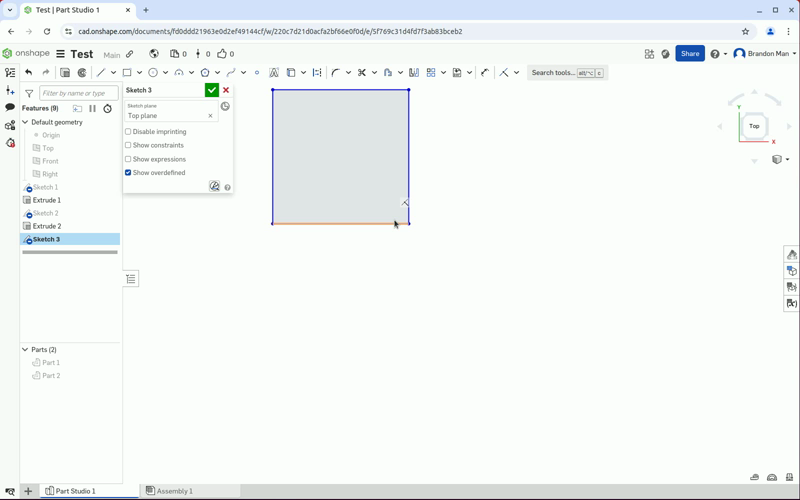
scroll(6)
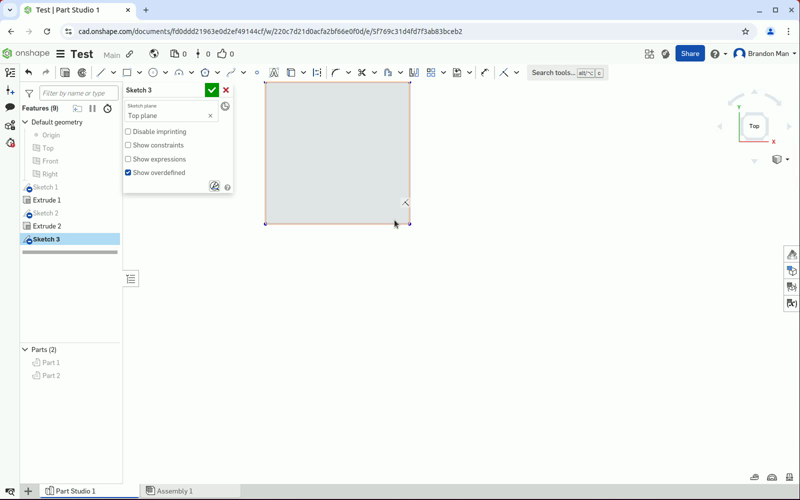
scroll(6)
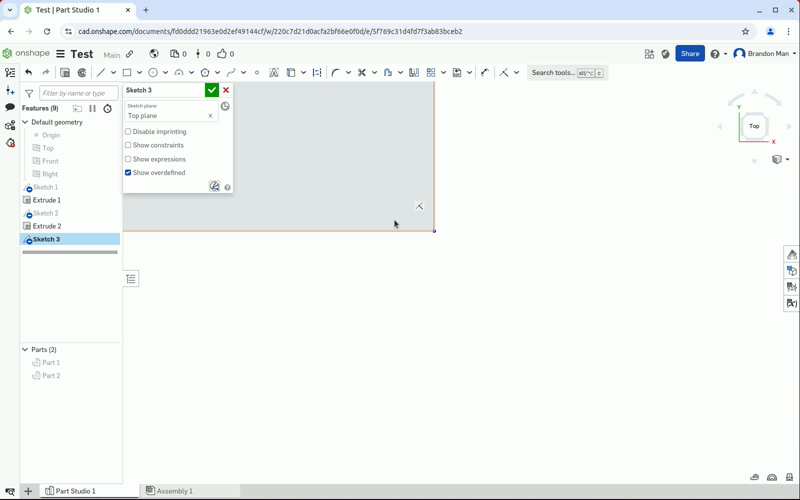
click(394, 219)
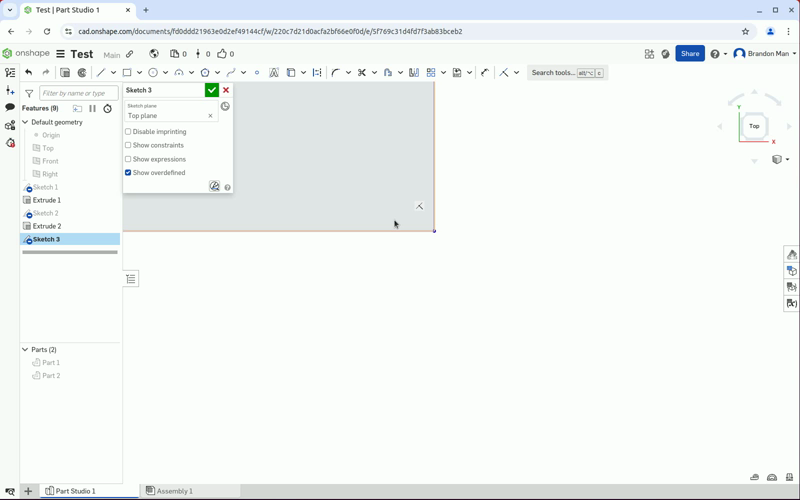
scroll(-6)
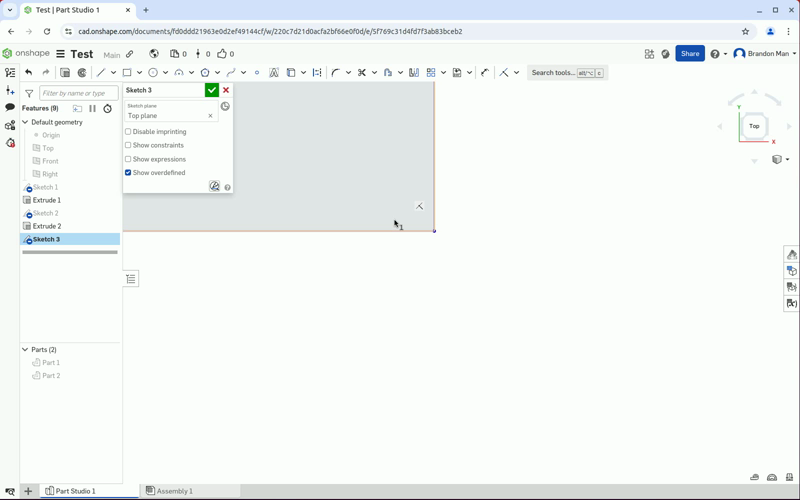
scroll(-6)
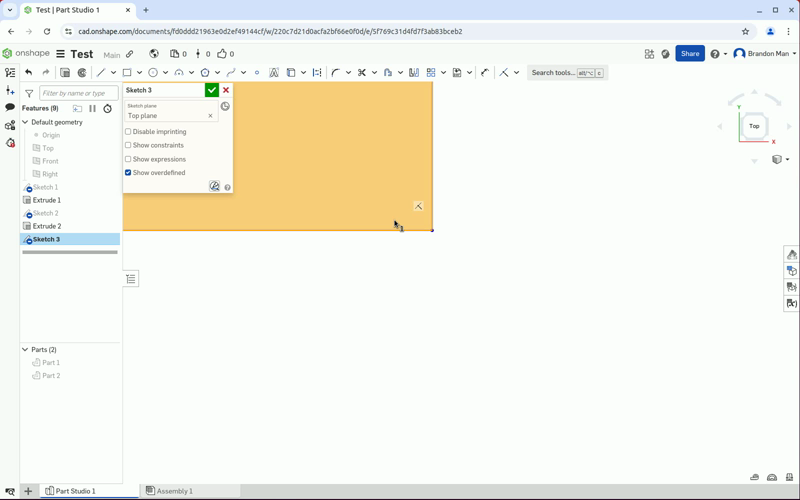
scroll(-6)
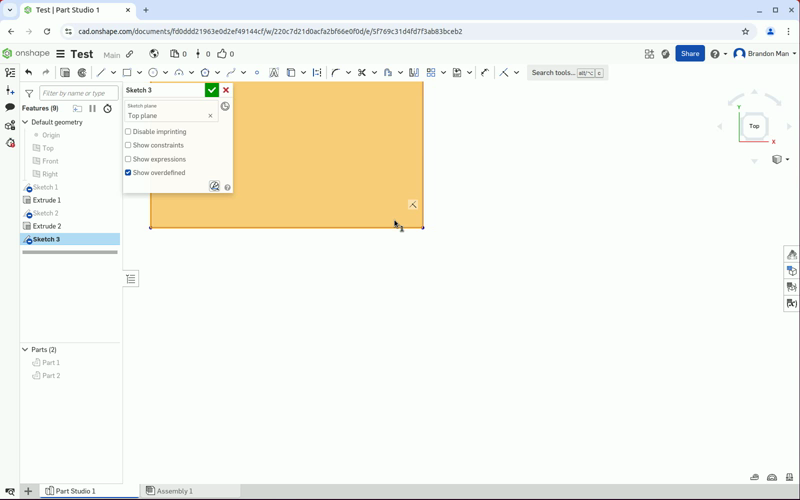
scroll(-6)
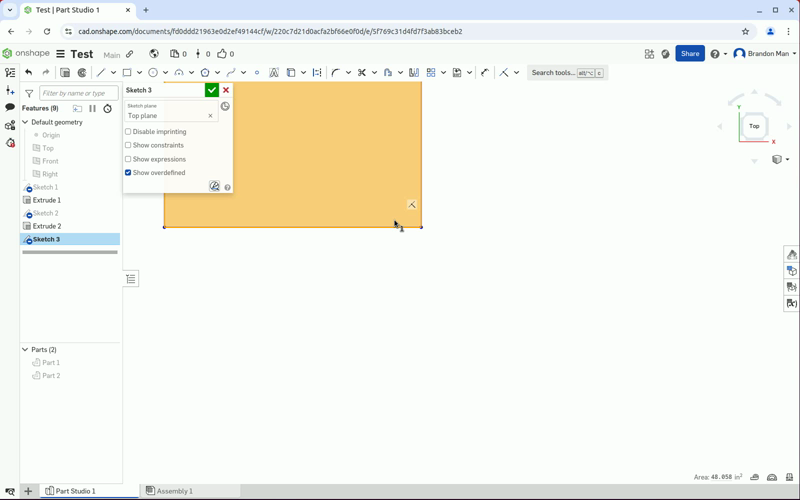
scroll(-6)
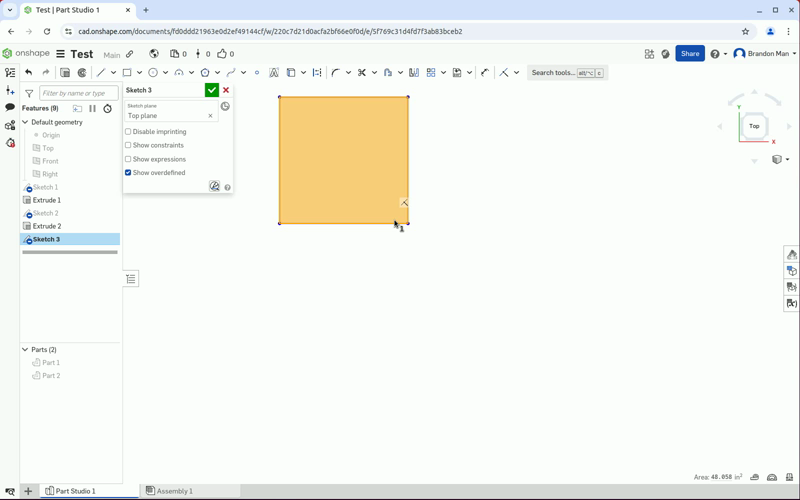
scroll(-6)
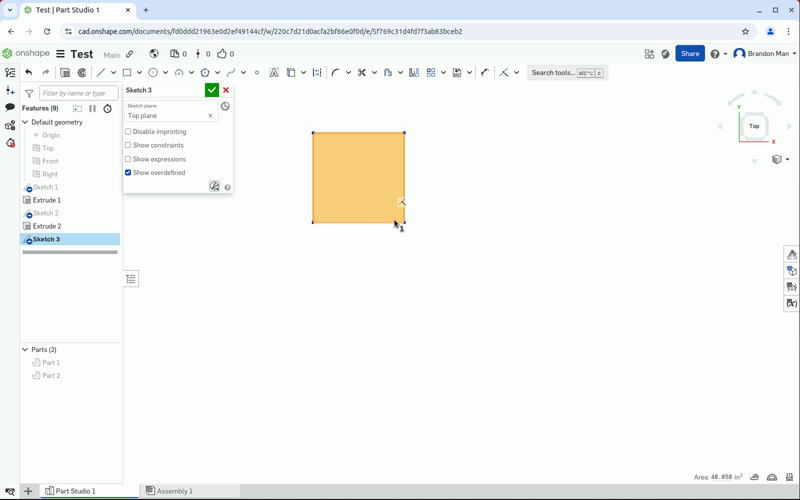
scroll(-6)
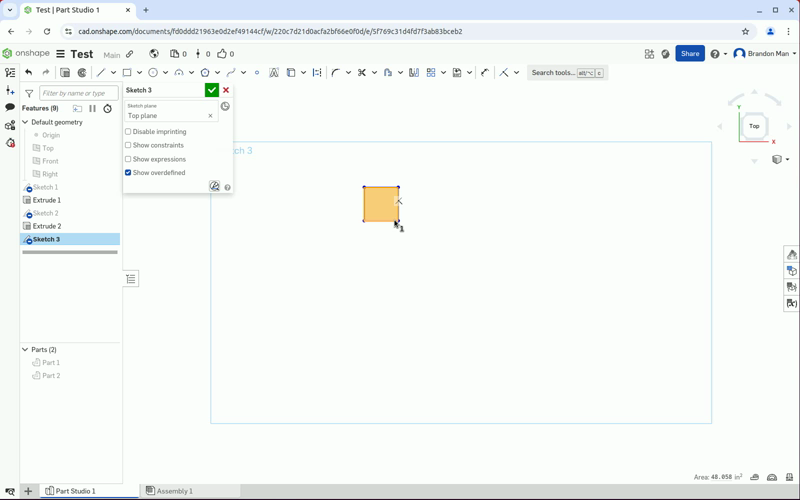
mouse_move(73, 352)
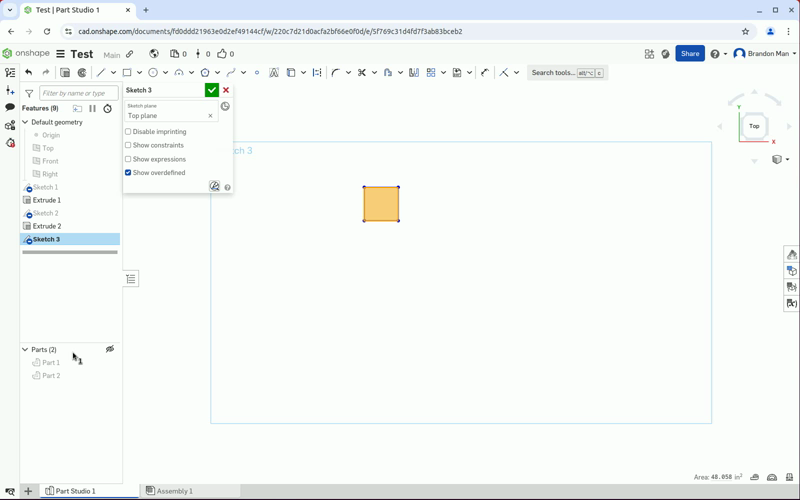
key(shift+y)
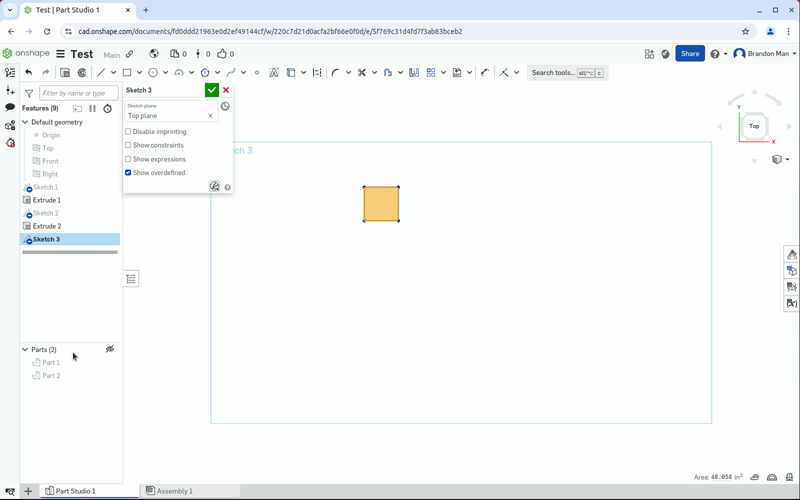
key(shift+e)
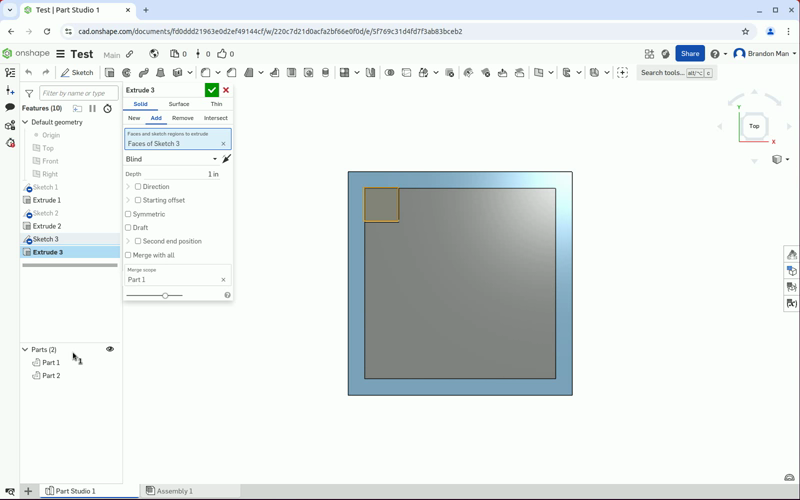
mouse_move(143, 106)
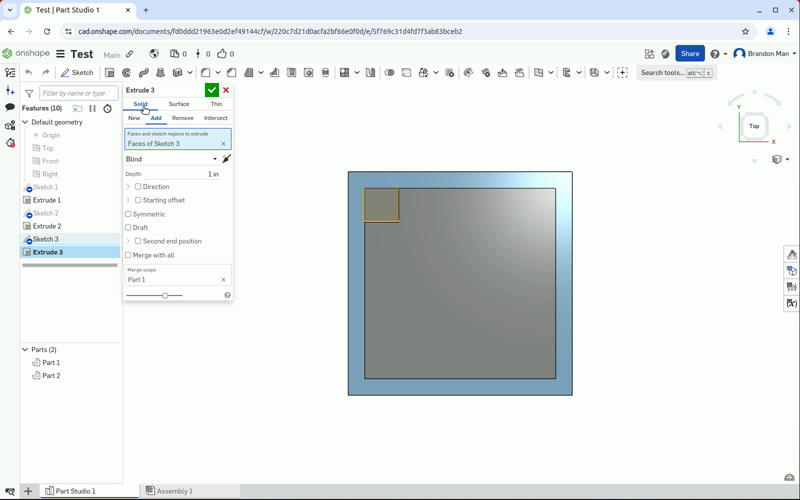
click(143, 106)
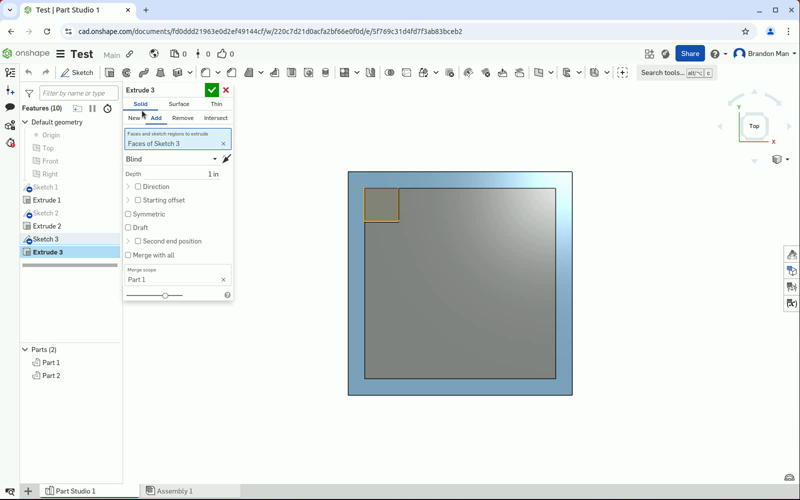
mouse_move(137, 120)
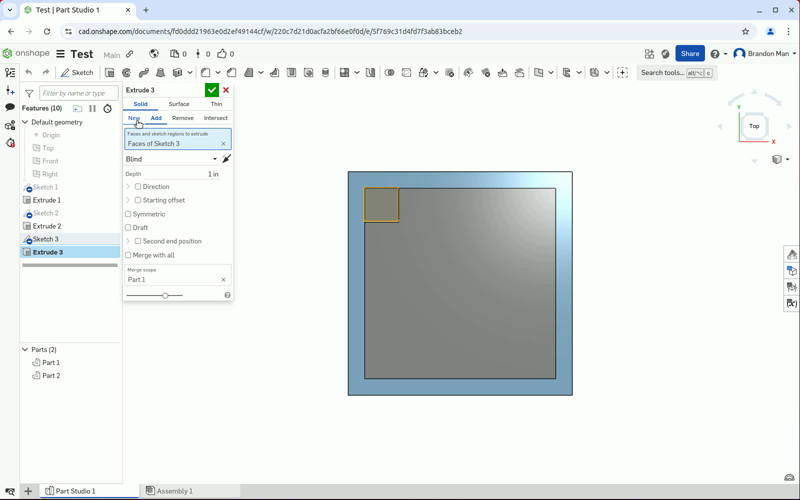
click(137, 120)
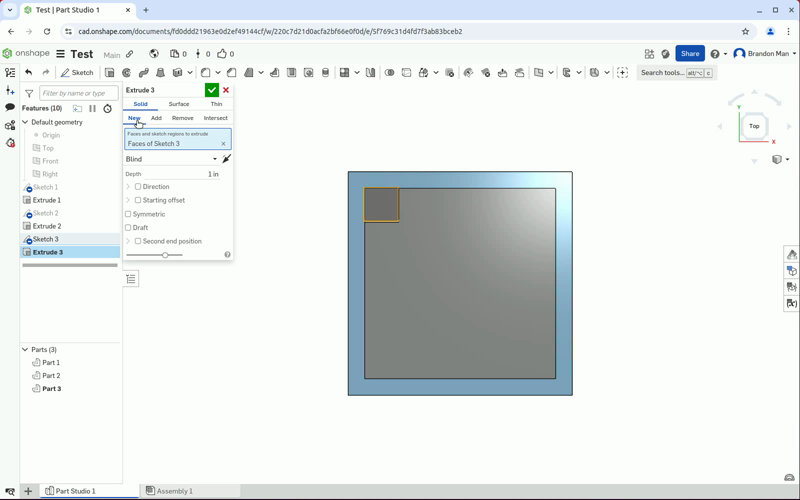
key(tab, 4)
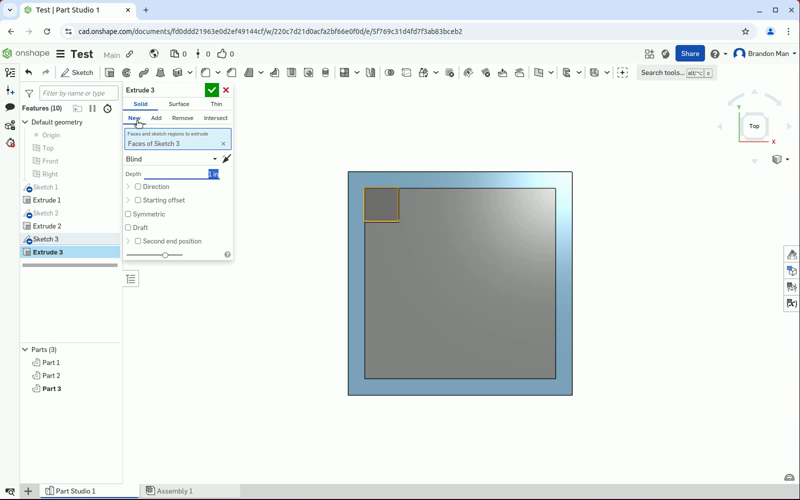
text(3.37)
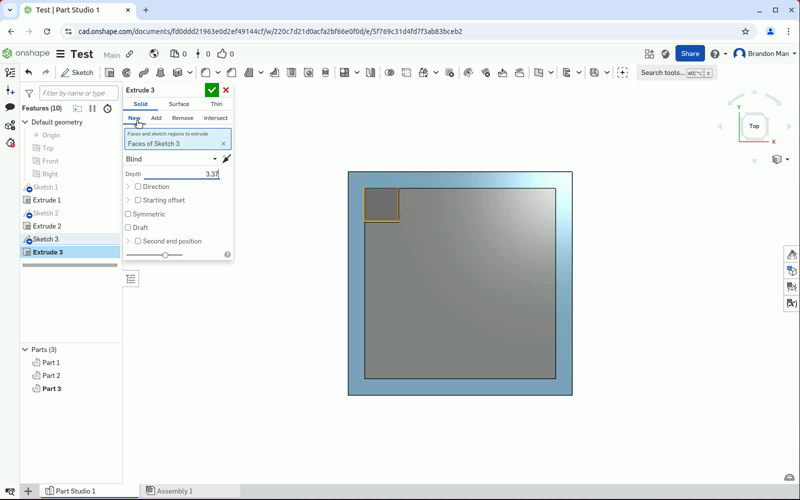
key(enter)
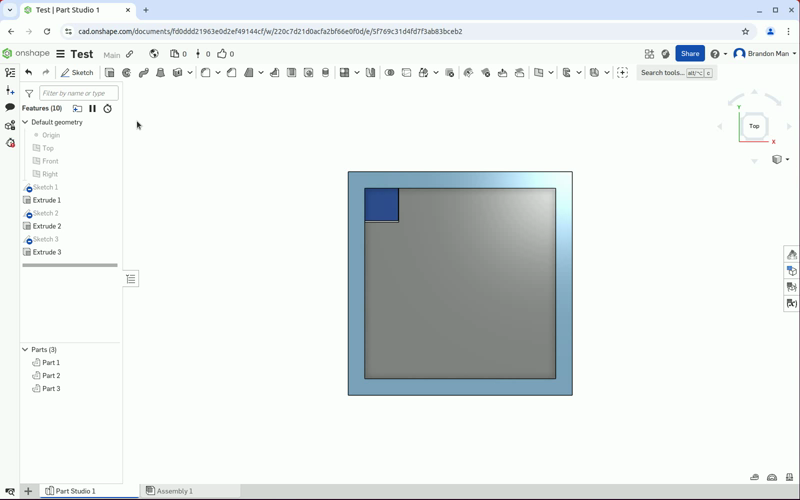
key(shift+h)
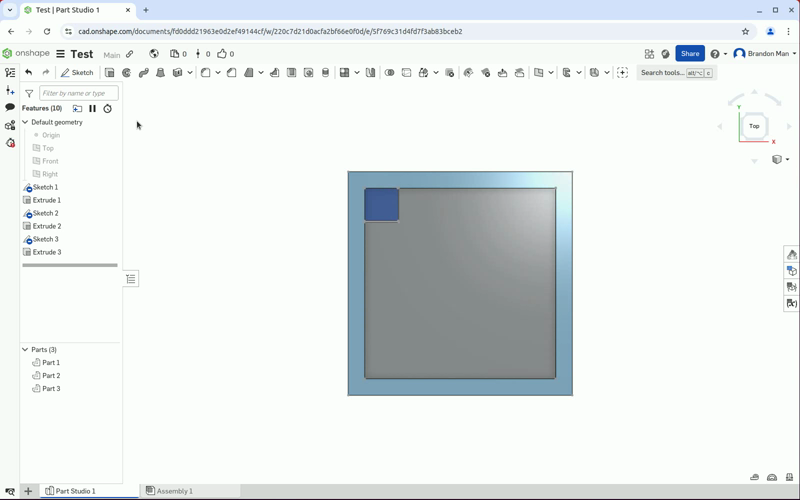
key(shift+h)
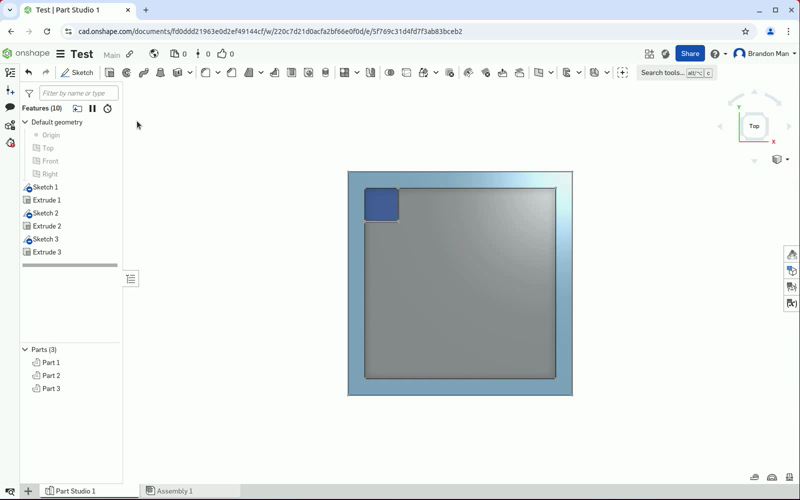
key(shift+7)
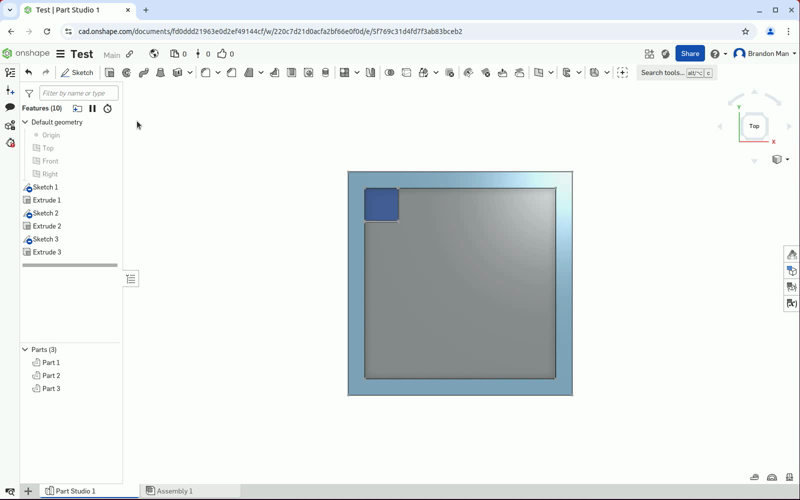
key(up, 3)
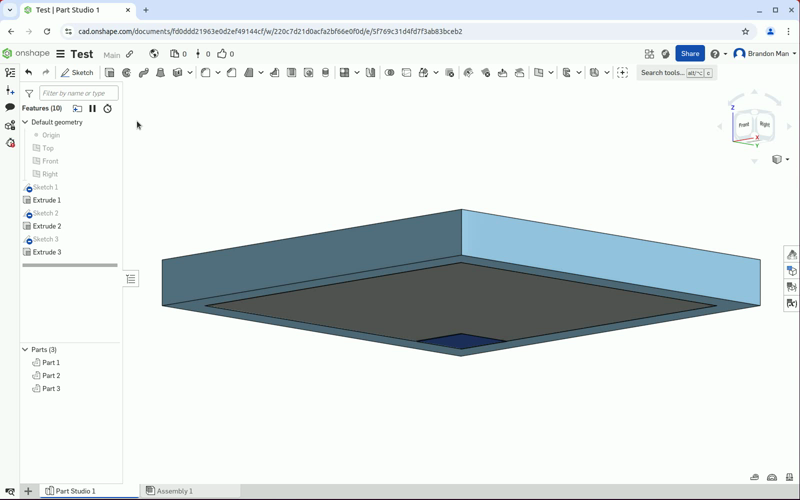
key(left, 3)
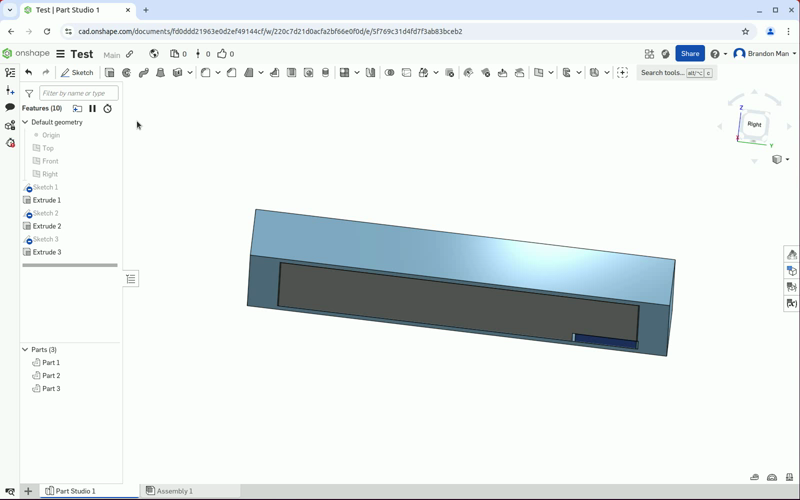
key(right, 3)
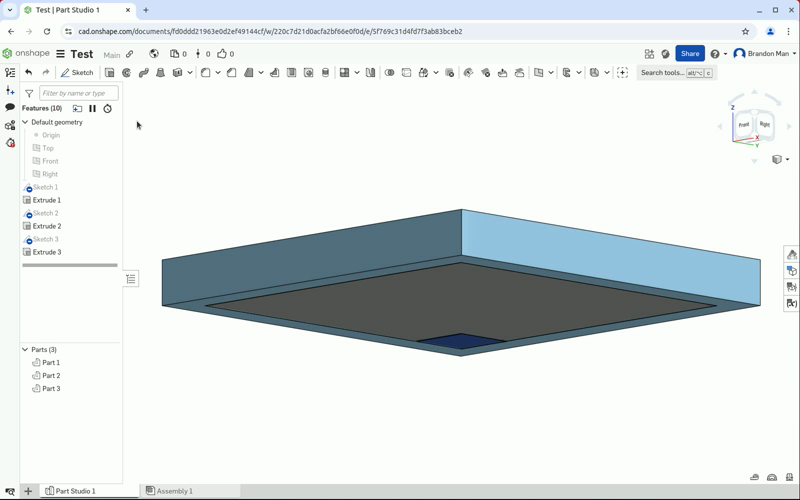
key(down, 3)
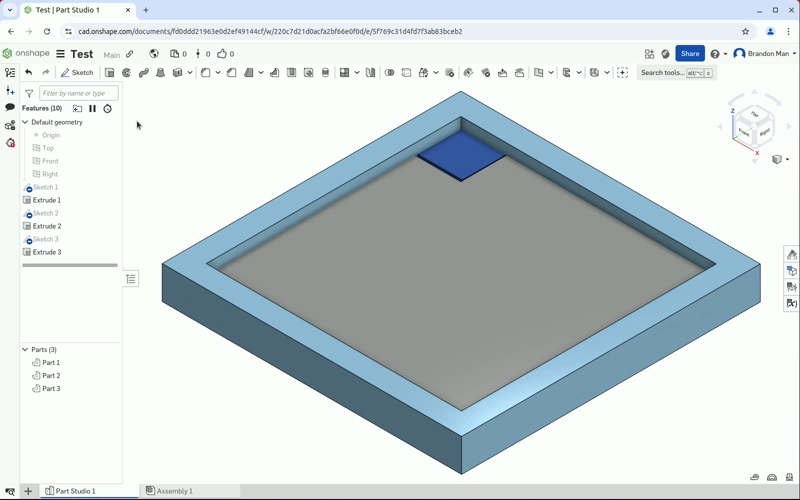
mouse_move(73, 189)
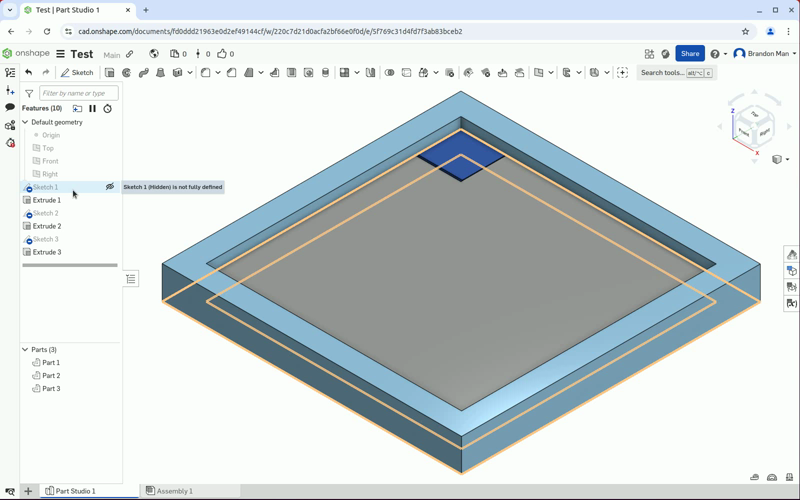
click(73, 189)